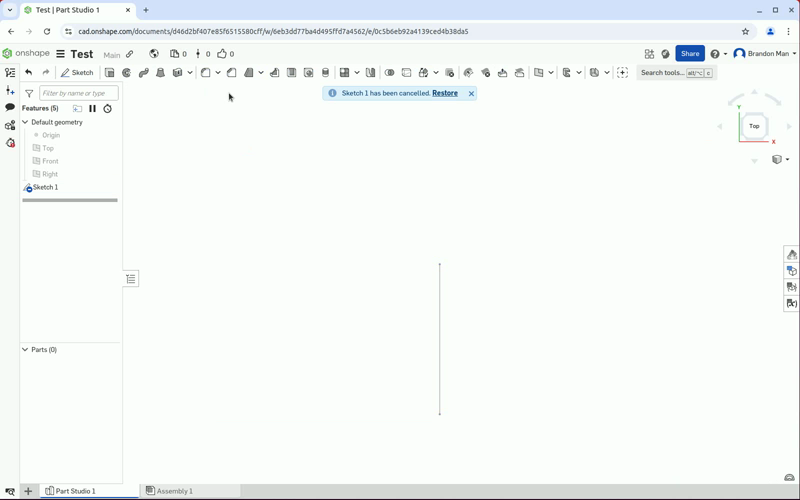
key(shift+h)
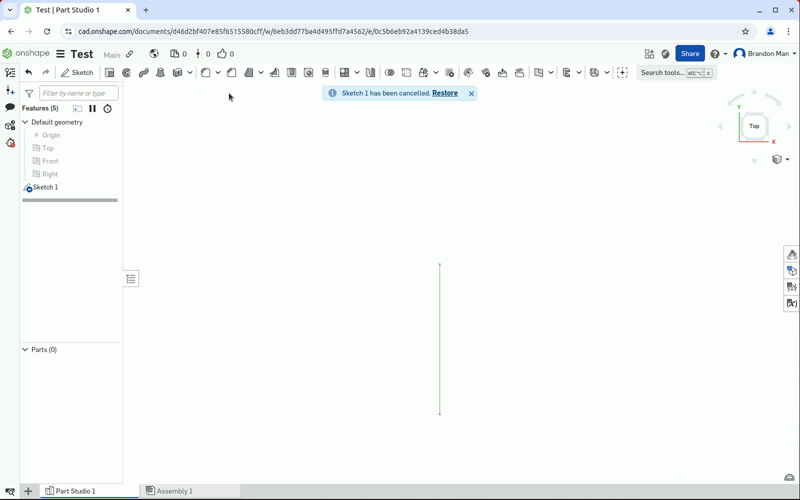
key(shift+s)
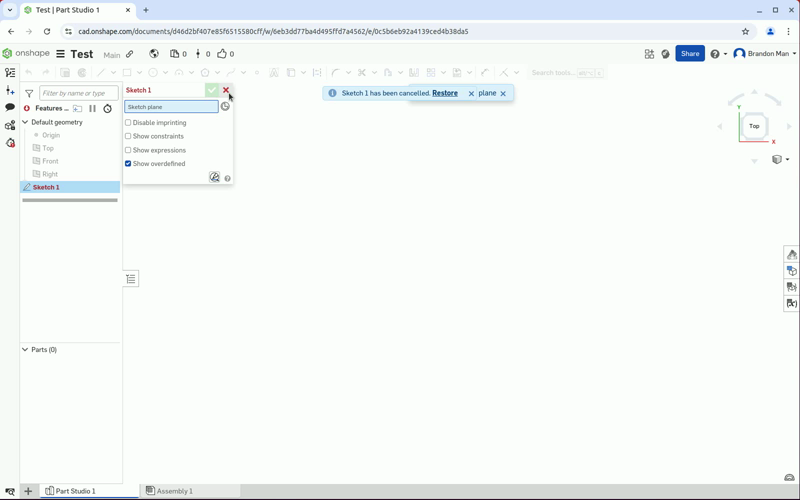
mouse_move(73, 150)
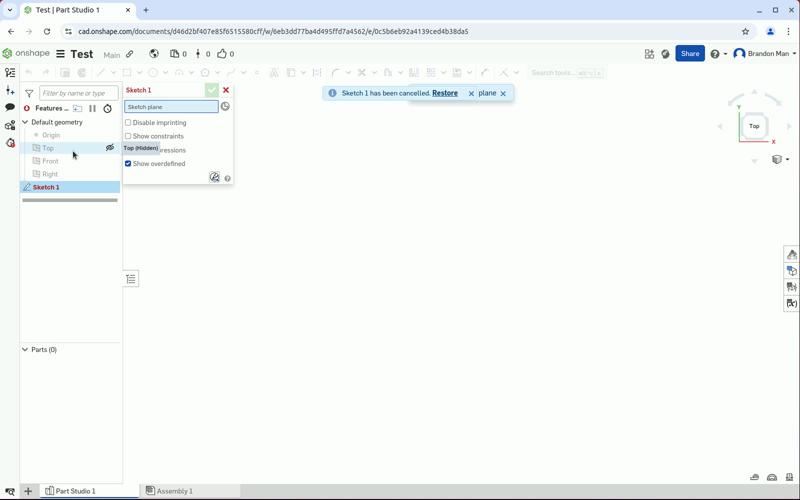
click(73, 150)
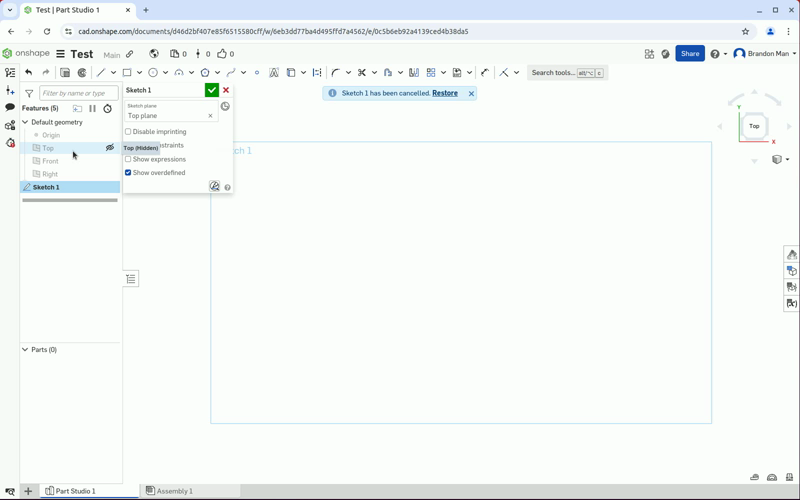
mouse_move(73, 352)
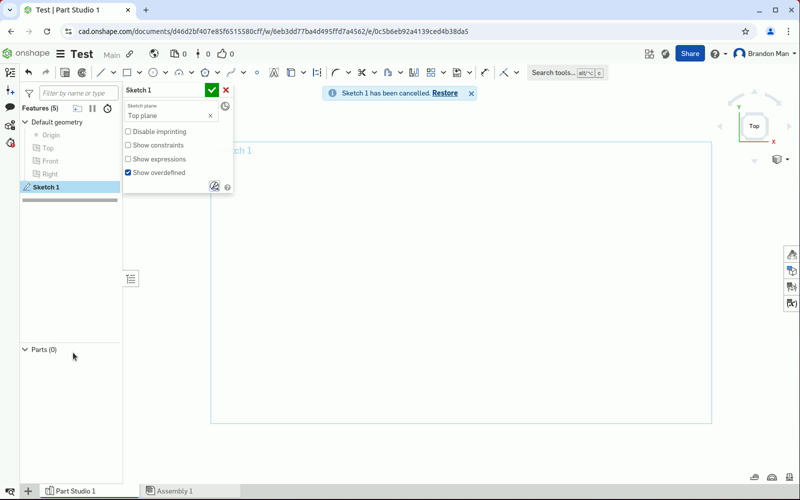
key(y)
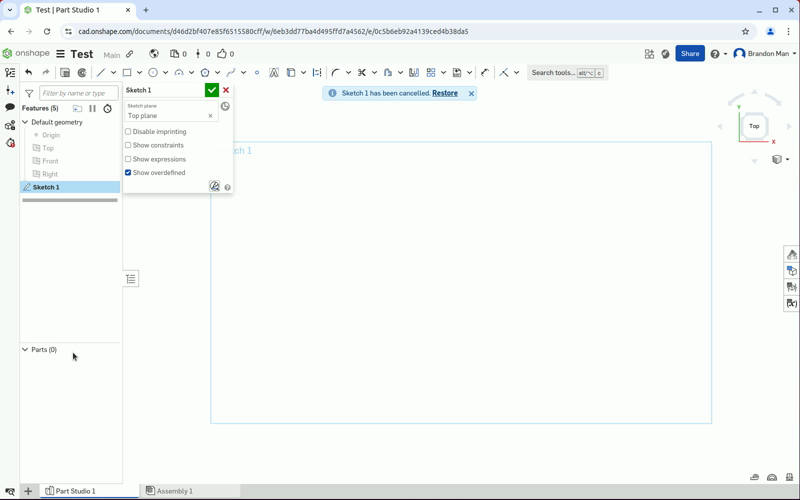
key(l)
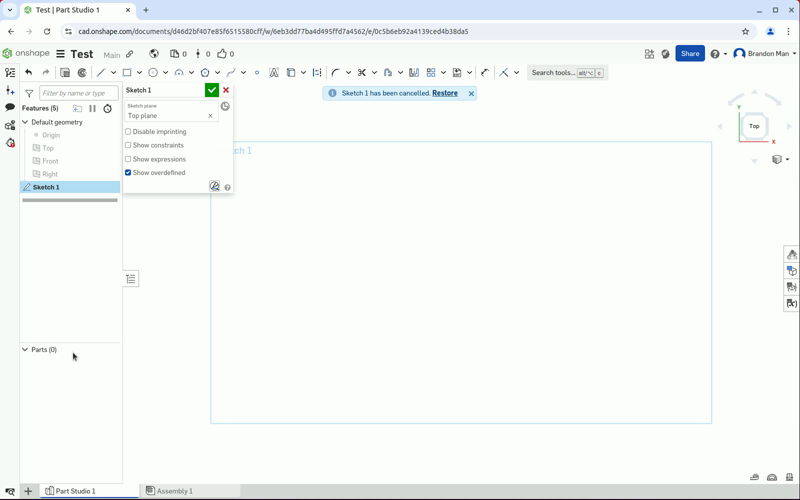
key_down(shift)
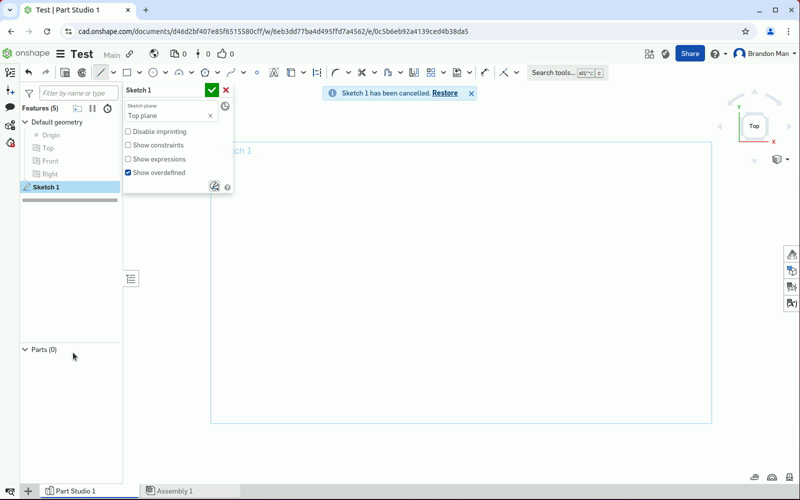
mouse_move(385, 395)
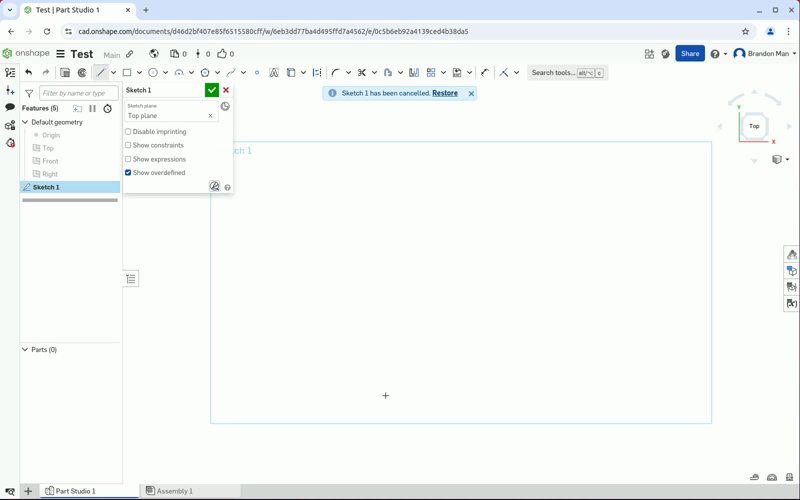
click(385, 395)
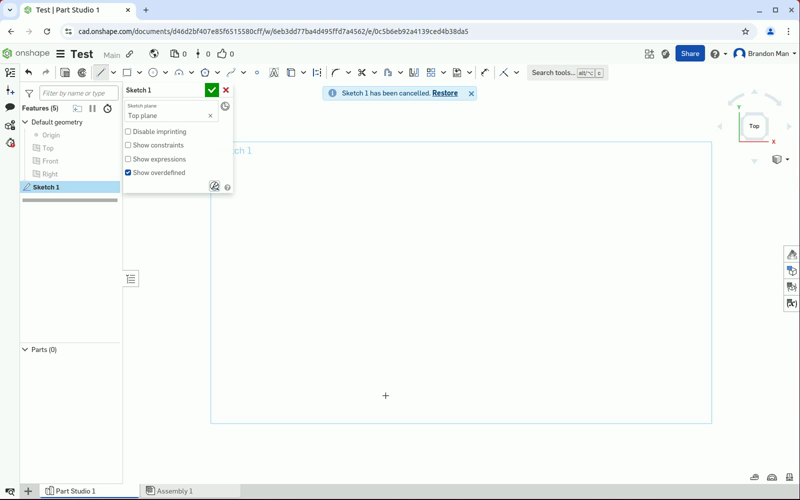
key_up(shift)
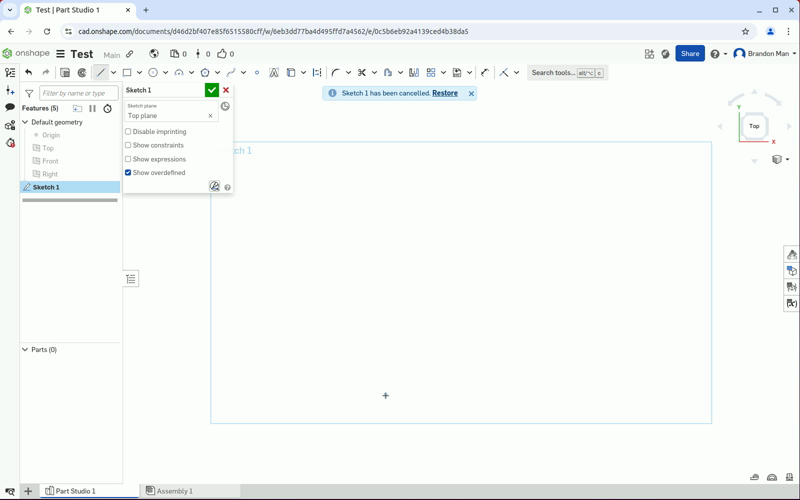
key_down(shift)
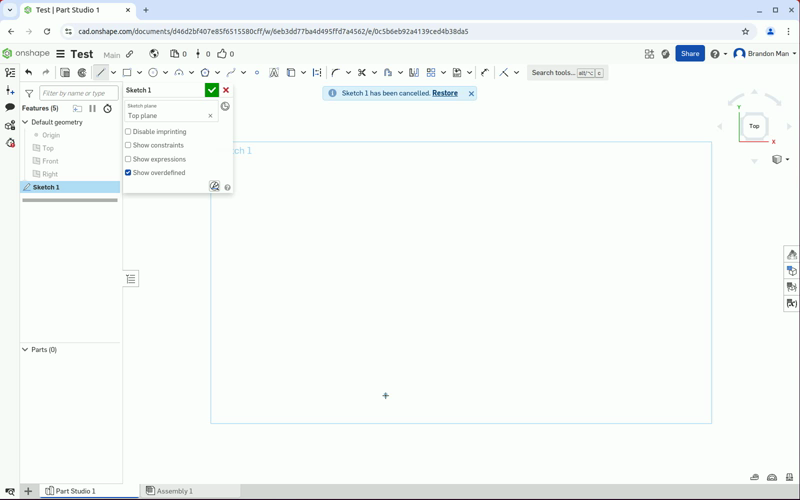
mouse_move(534, 395)
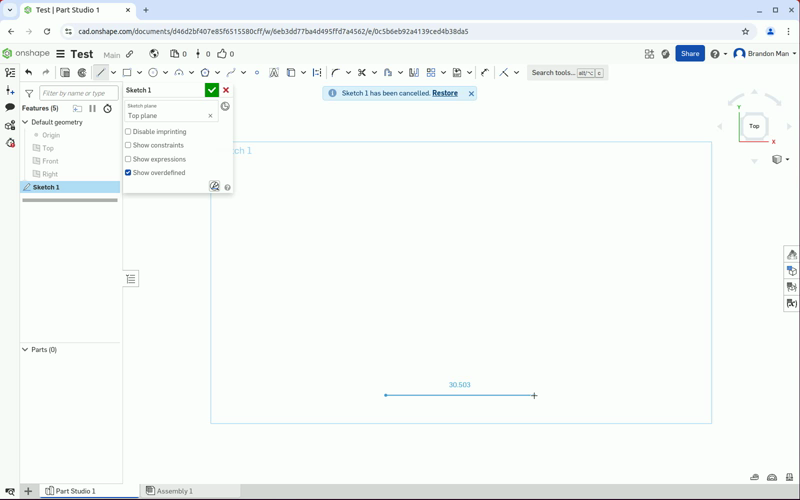
click(534, 395)
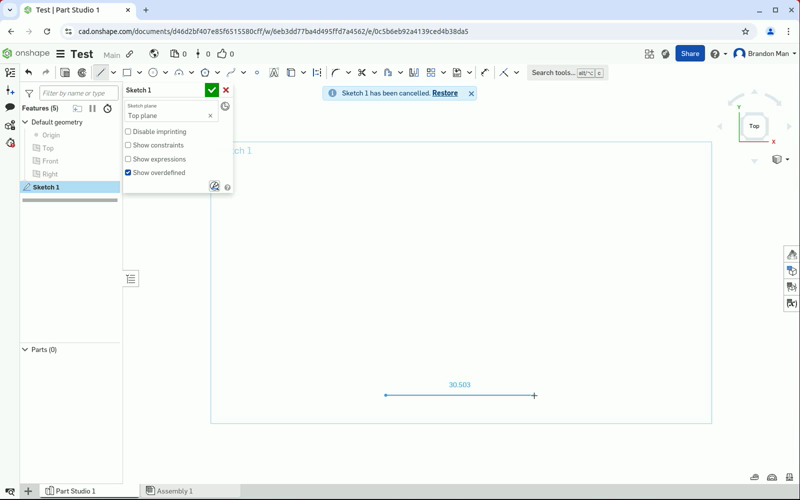
key_up(shift)
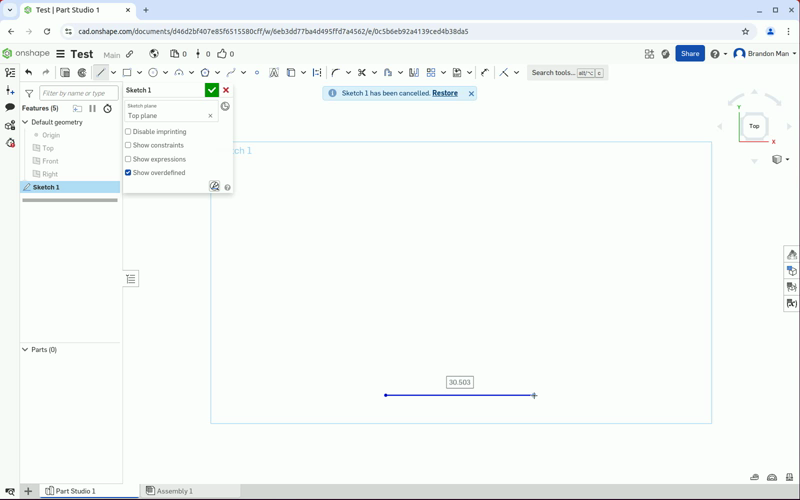
key_down(shift)
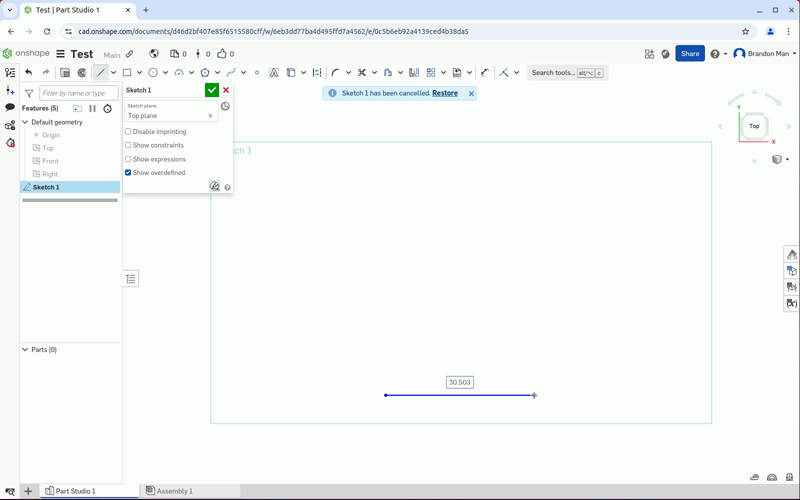
mouse_move(534, 171)
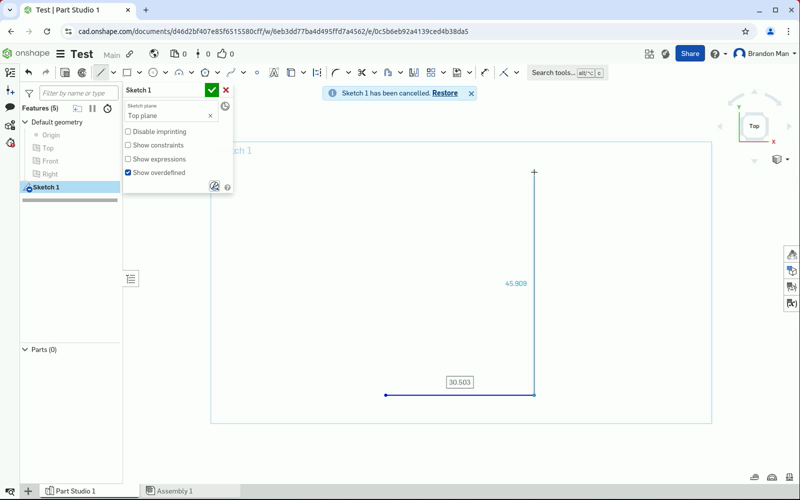
click(534, 171)
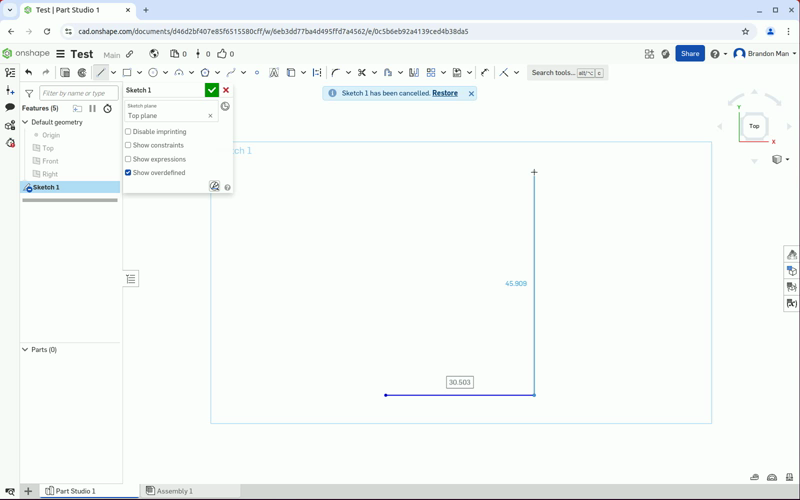
key_up(shift)
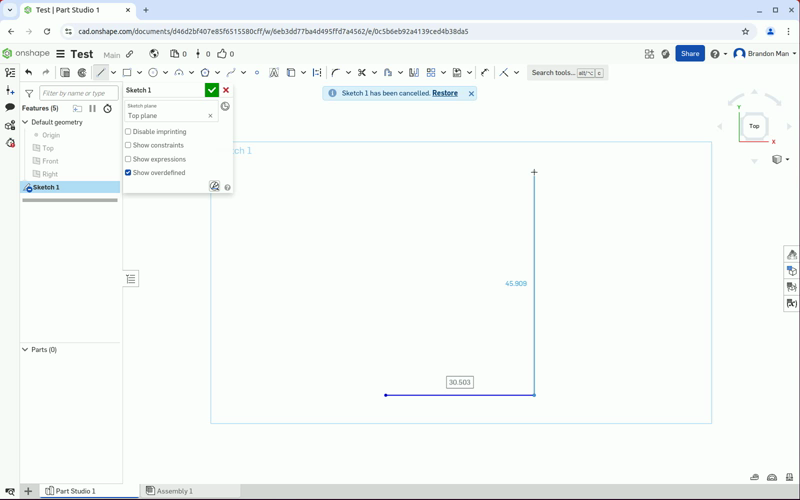
key_down(shift)
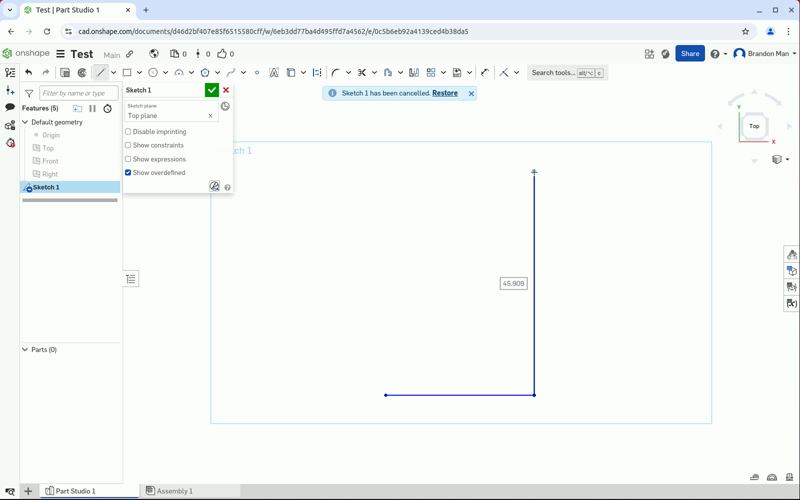
mouse_move(385, 171)
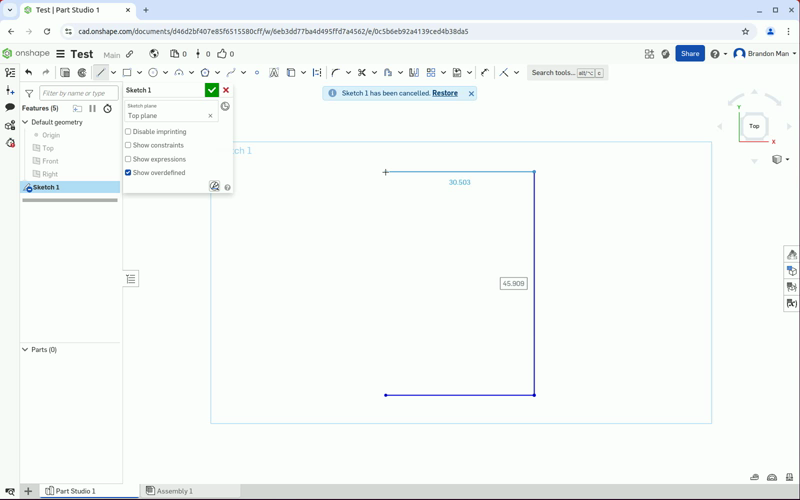
click(385, 171)
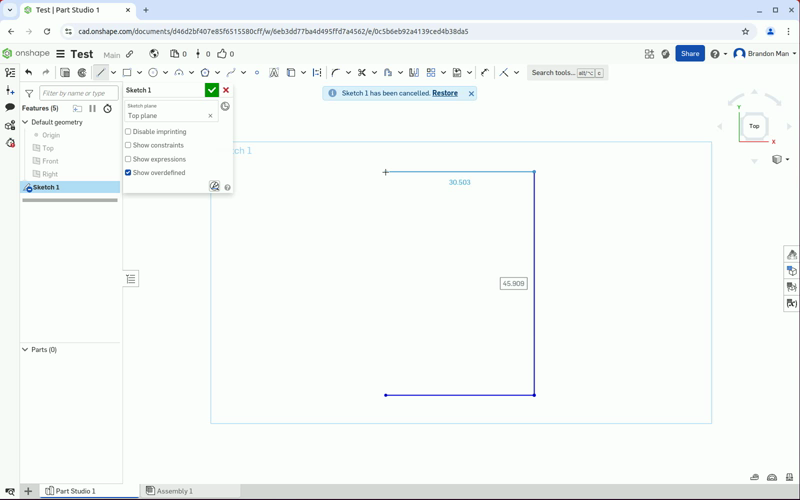
key_up(shift)
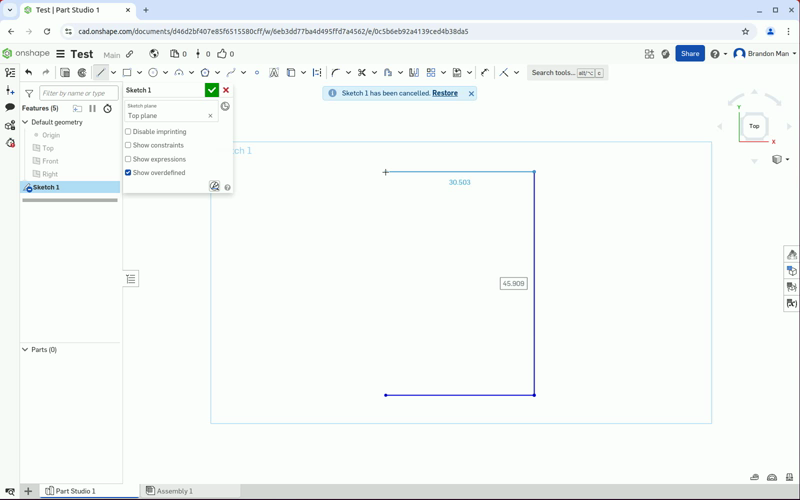
key_down(shift)
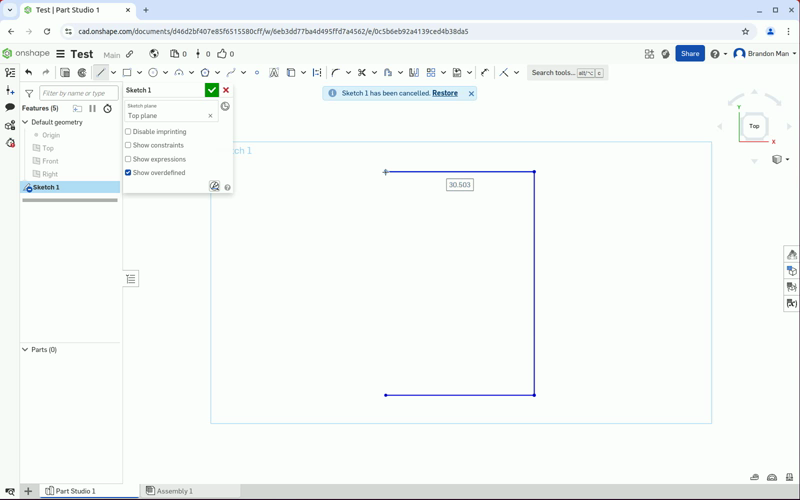
mouse_move(385, 395)
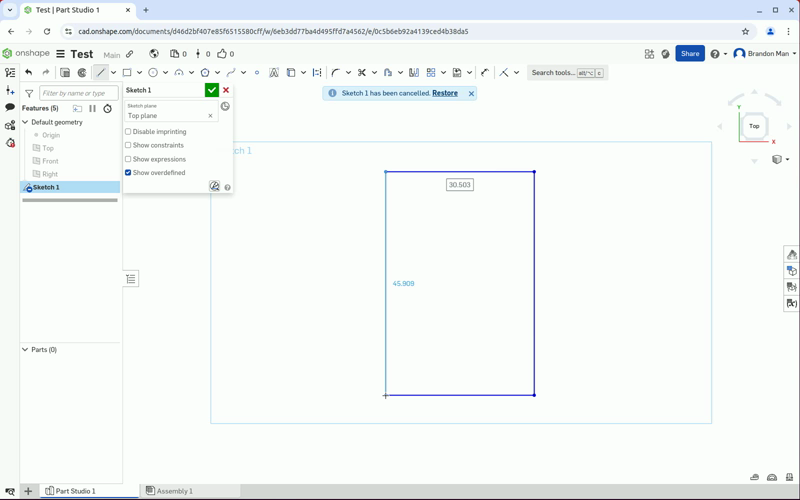
key_up(shift)
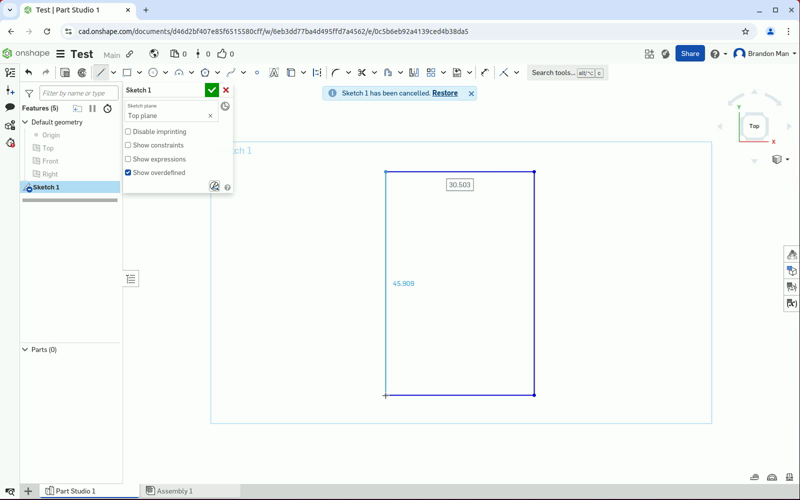
click(385, 395)
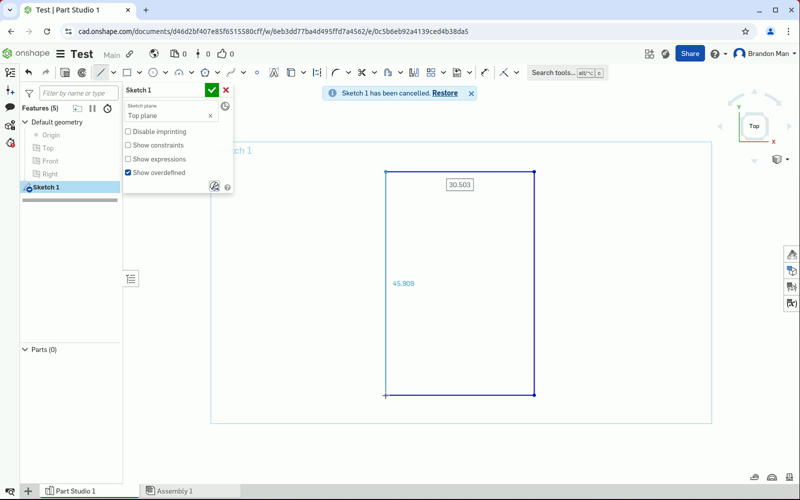
key(esc)
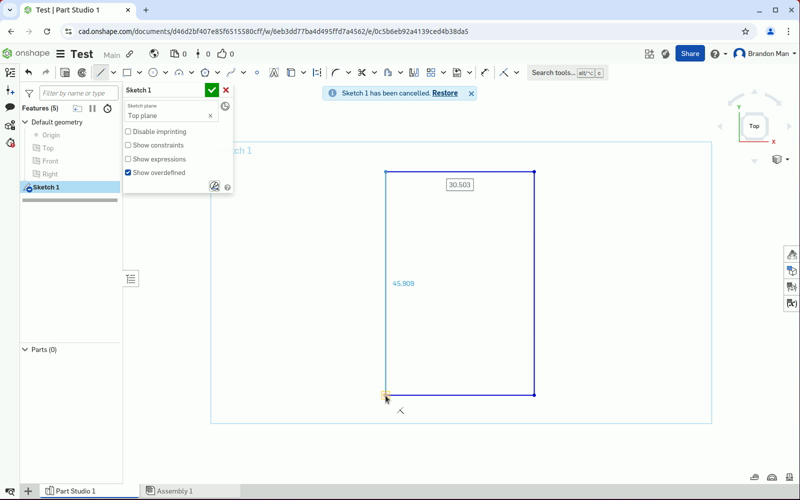
mouse_move(438, 235)
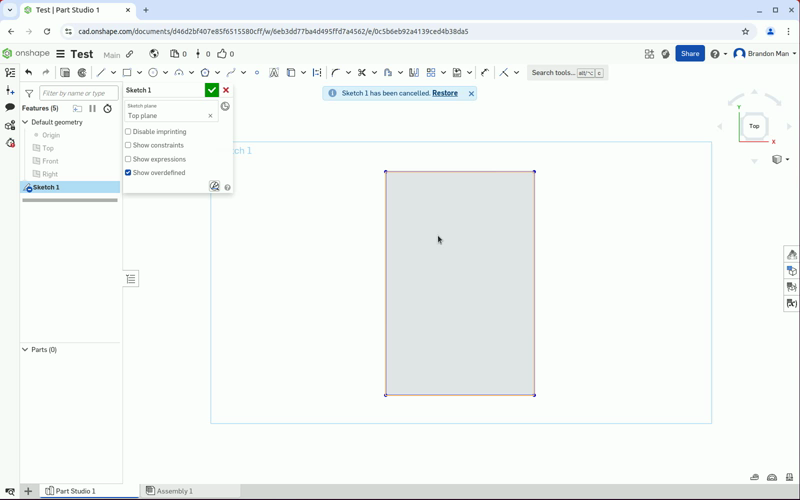
click(438, 235)
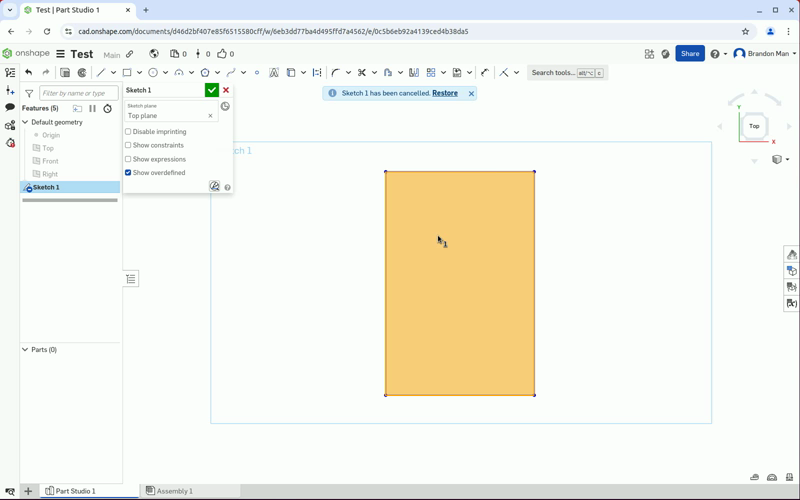
mouse_move(73, 352)
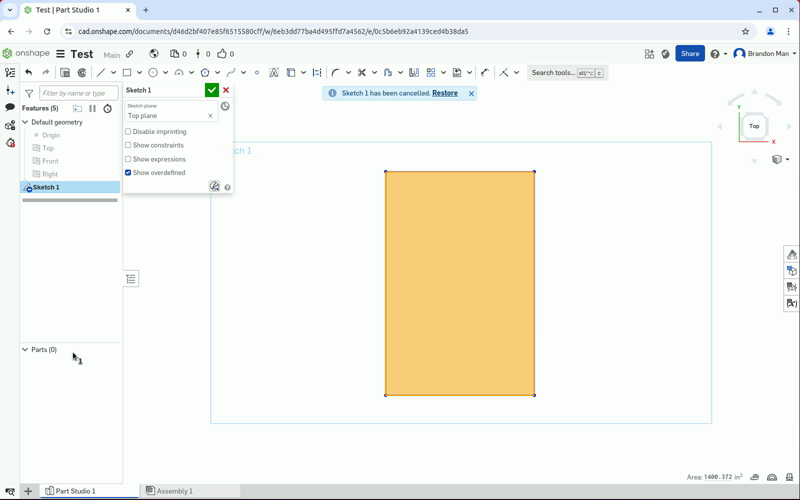
key(shift+y)
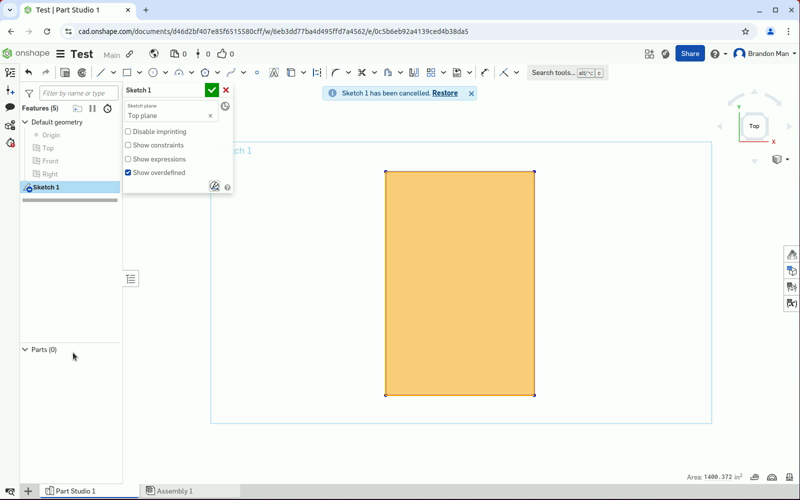
key(shift+e)
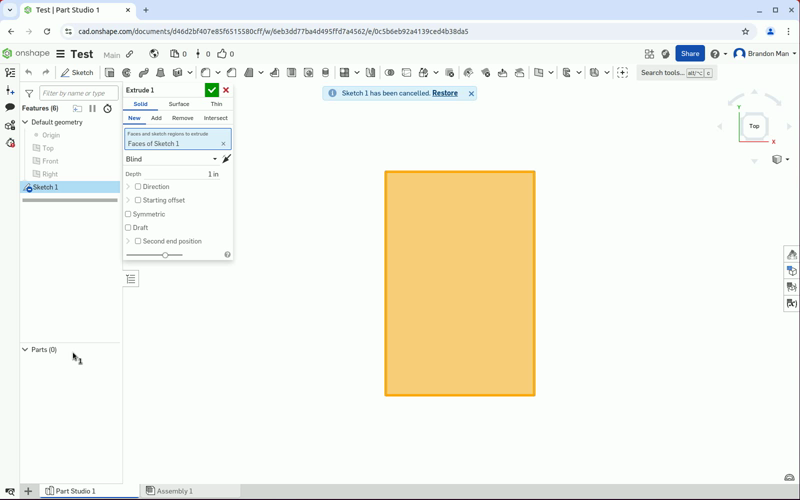
mouse_move(143, 106)
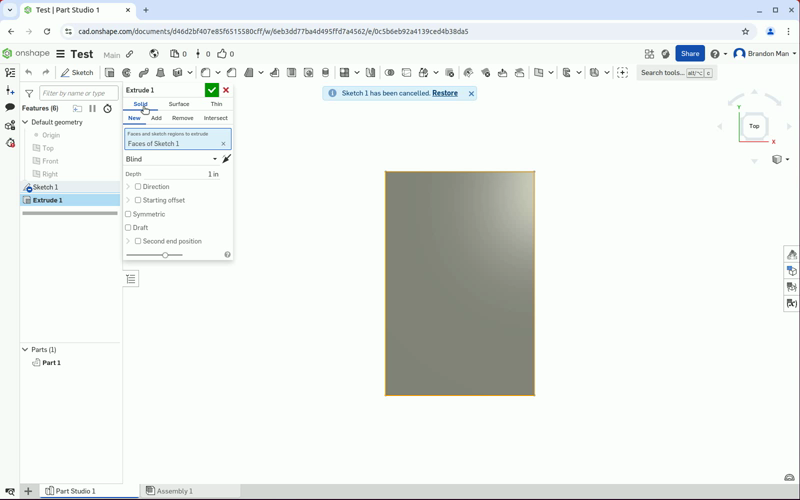
click(143, 106)
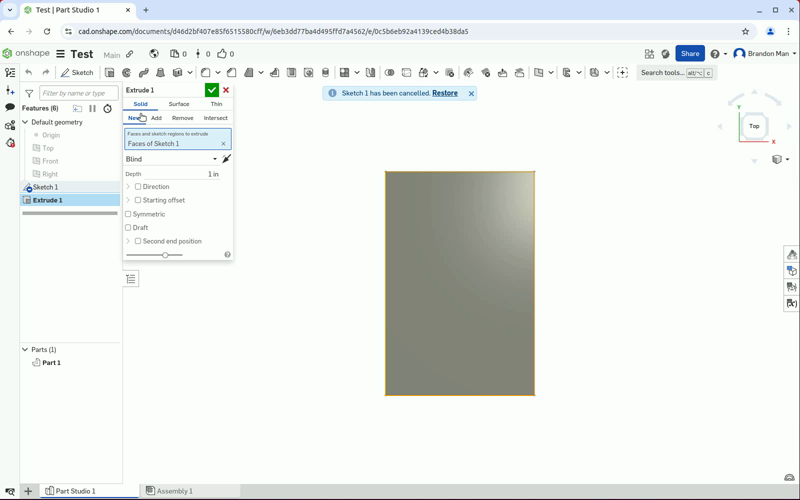
mouse_move(137, 120)
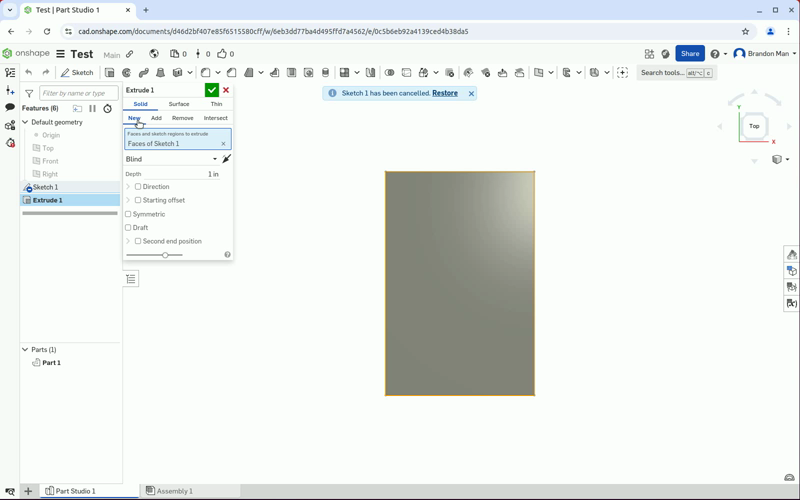
click(137, 120)
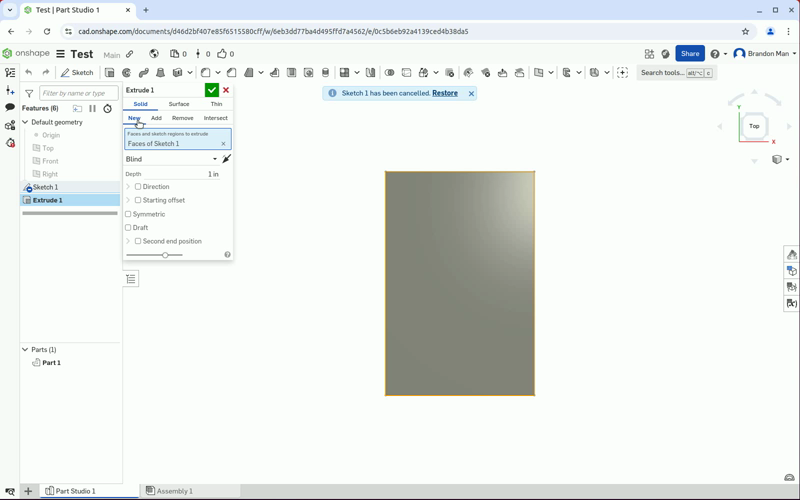
key(tab, 4)
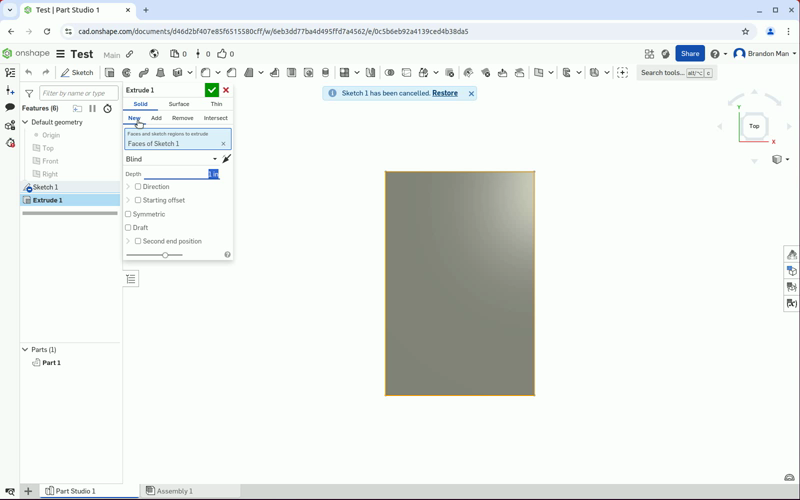
text(23.108)
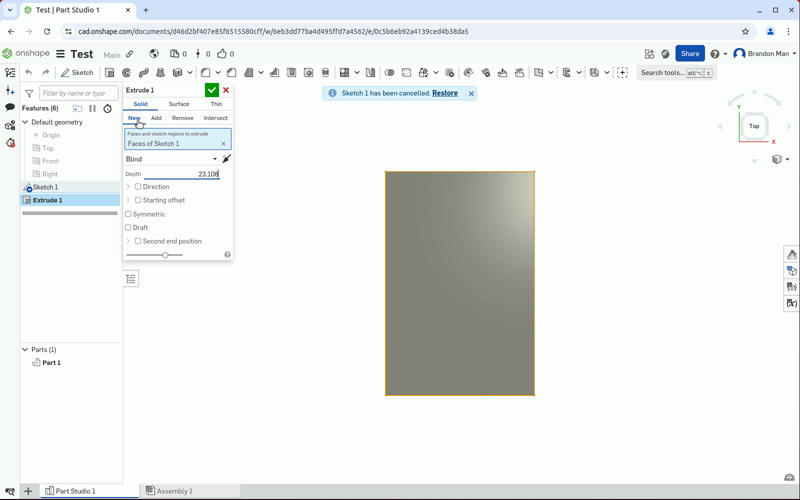
key(enter)
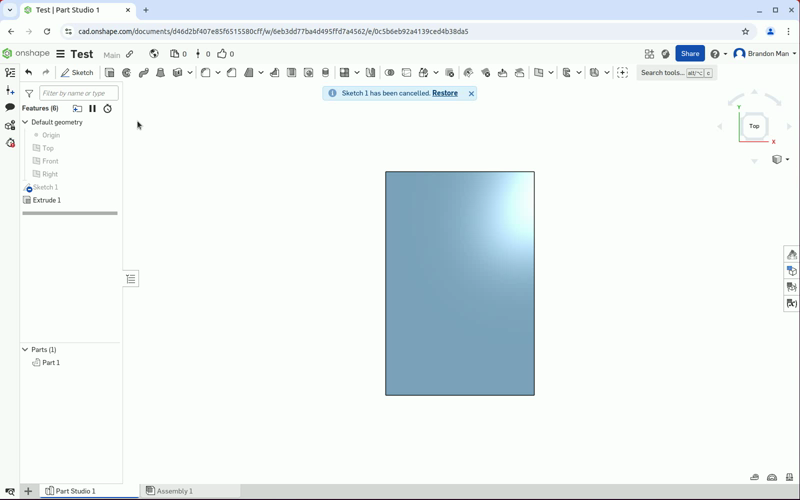
key(shift+h)
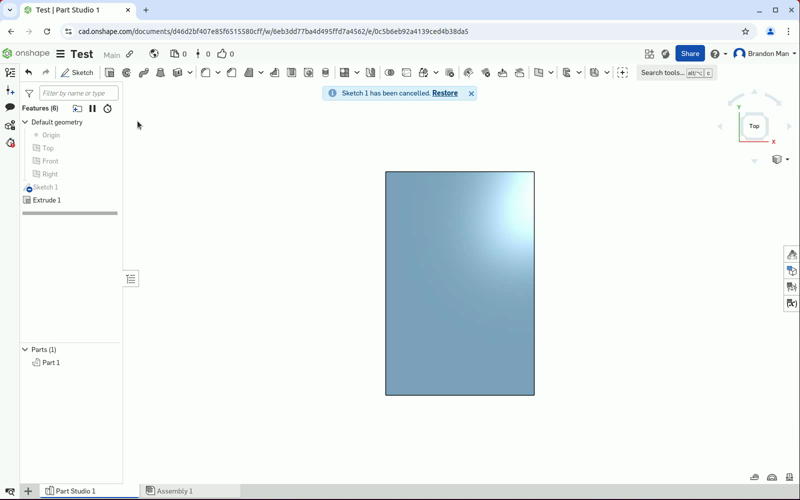
key(shift+h)
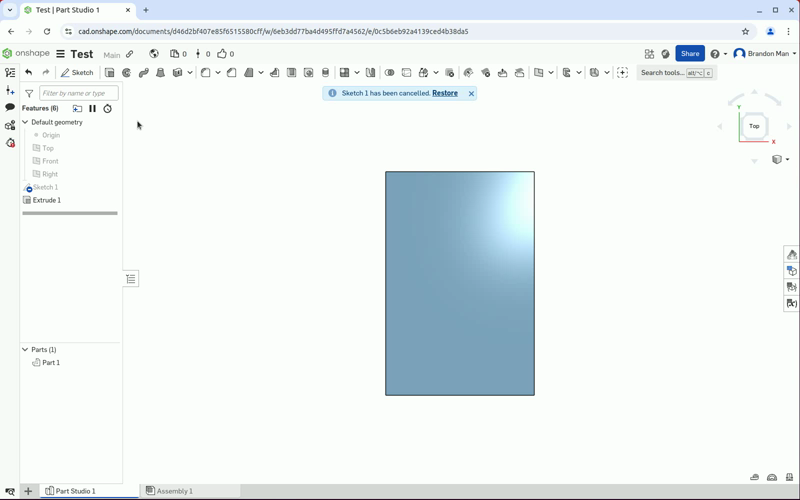
mouse_move(73, 189)
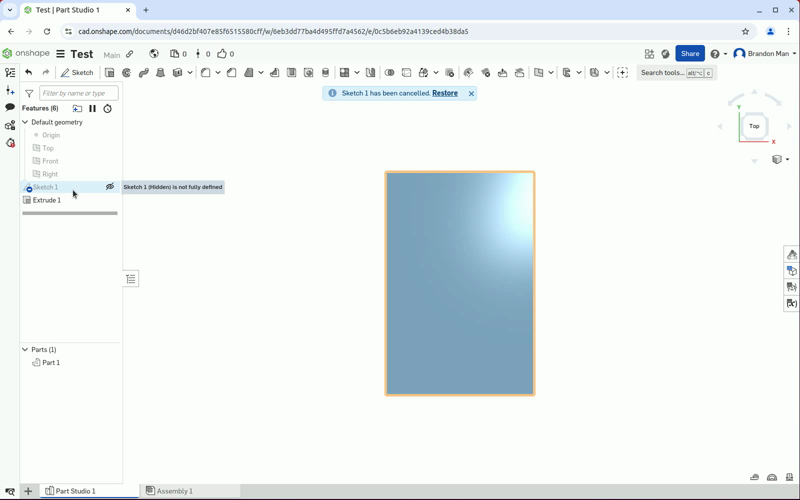
click(73, 189)
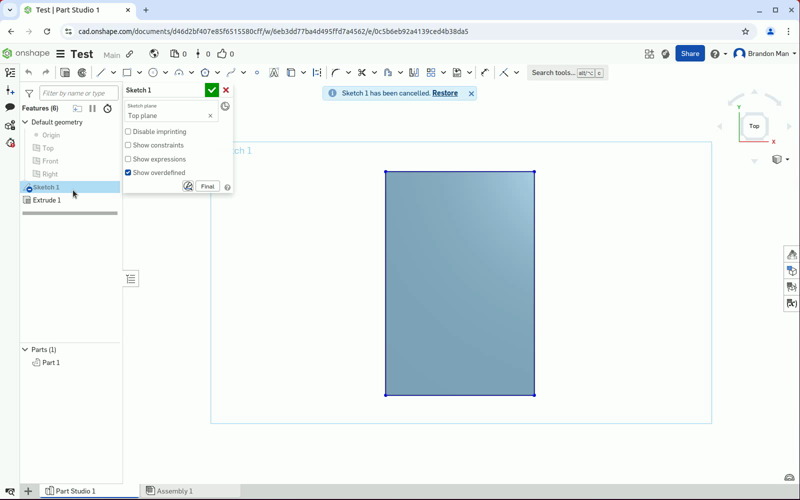
mouse_move(229, 92)
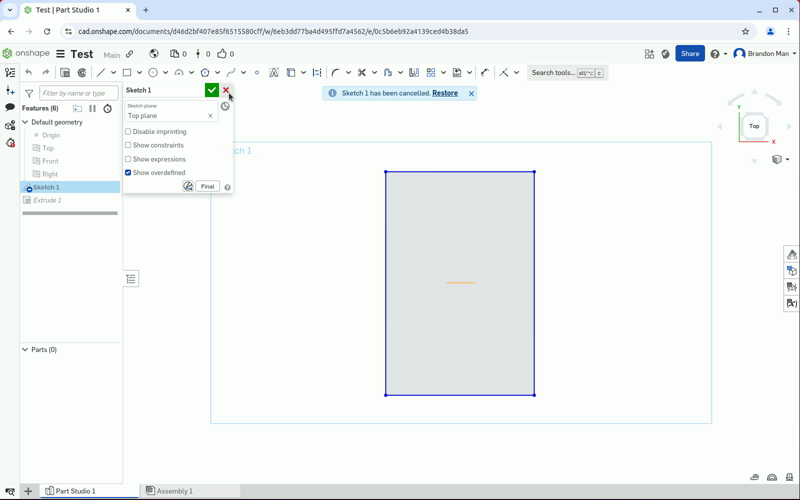
click(229, 92)
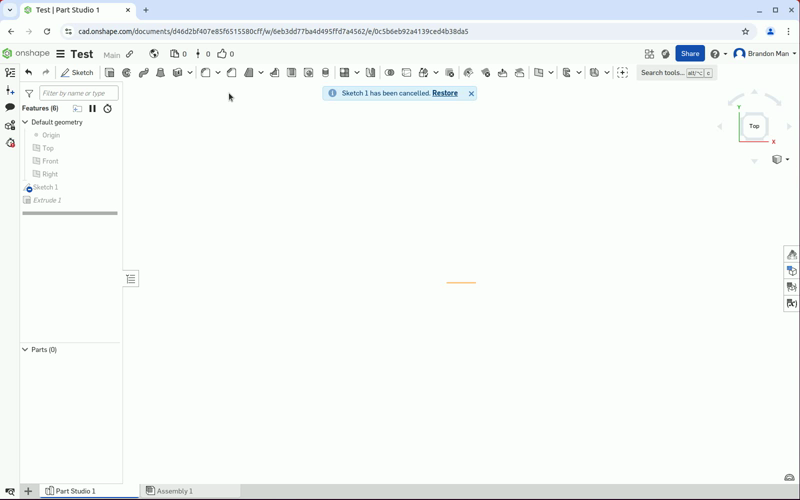
mouse_move(73, 352)
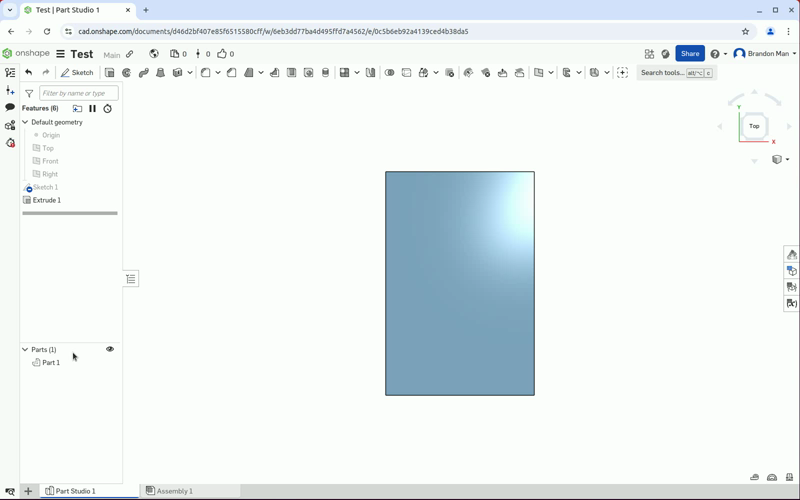
key(y)
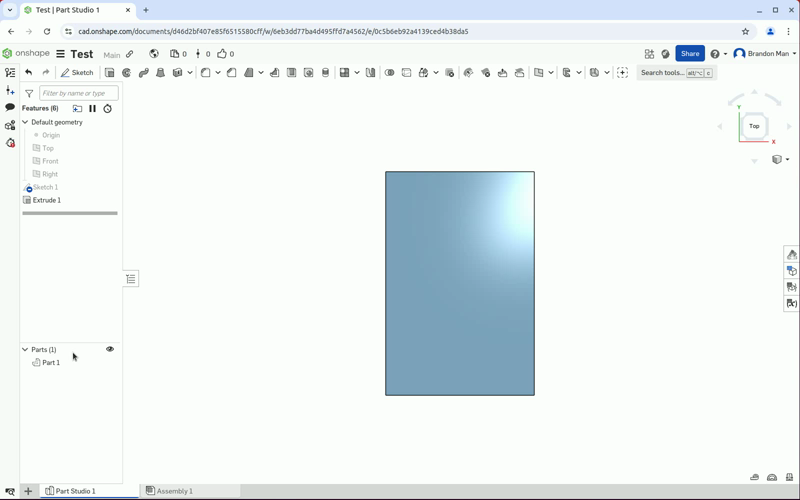
key(shift+p)
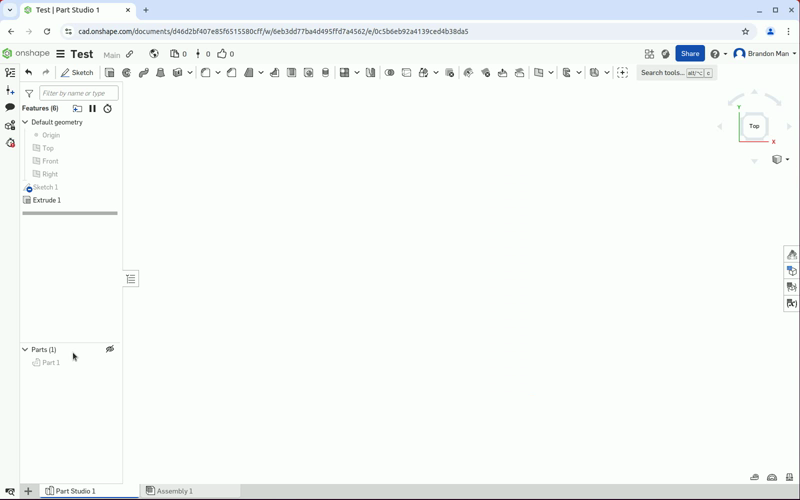
key(space)
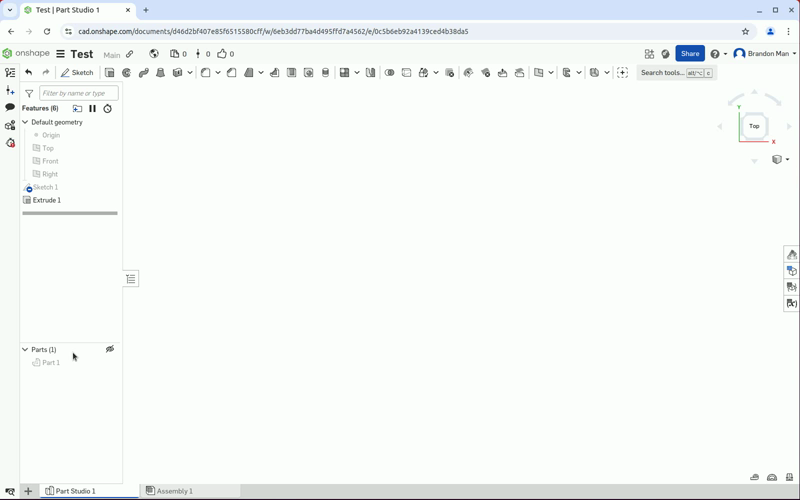
key_down(shift)
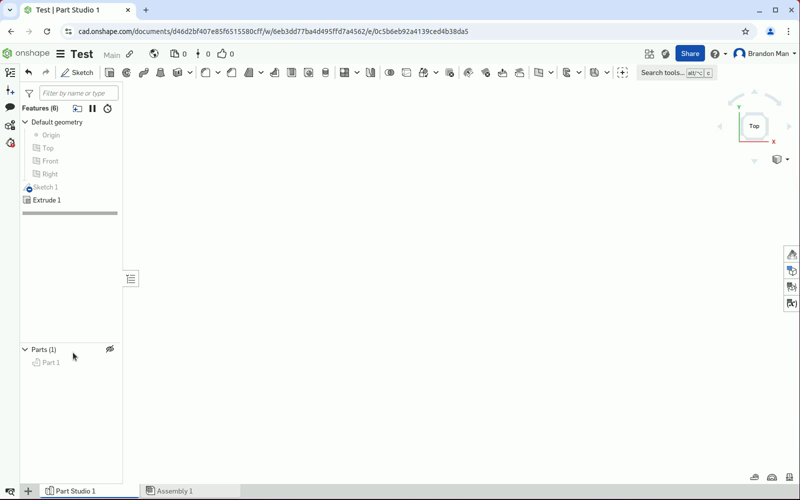
key(up)
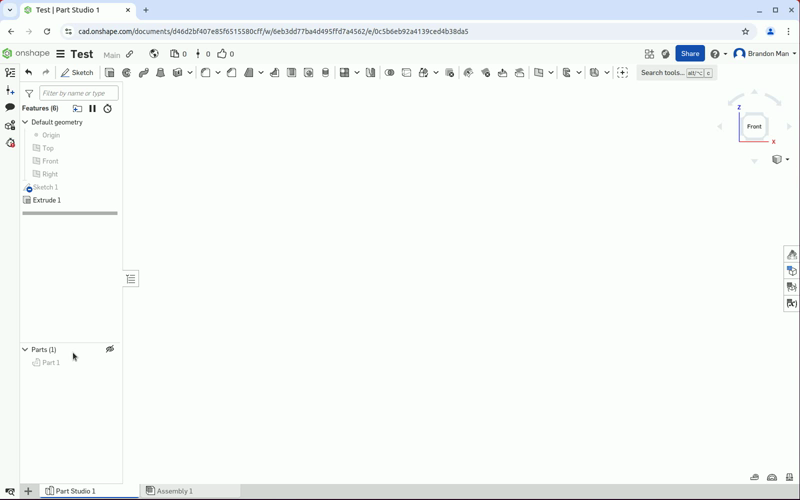
key_up(shift)
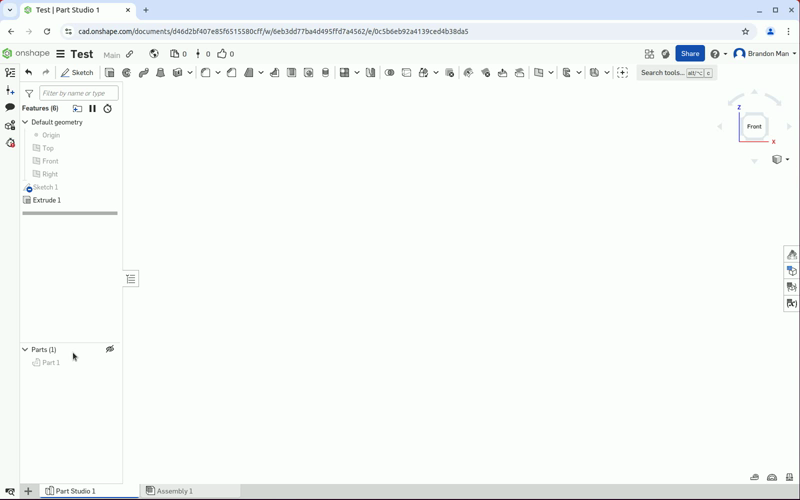
key(space)
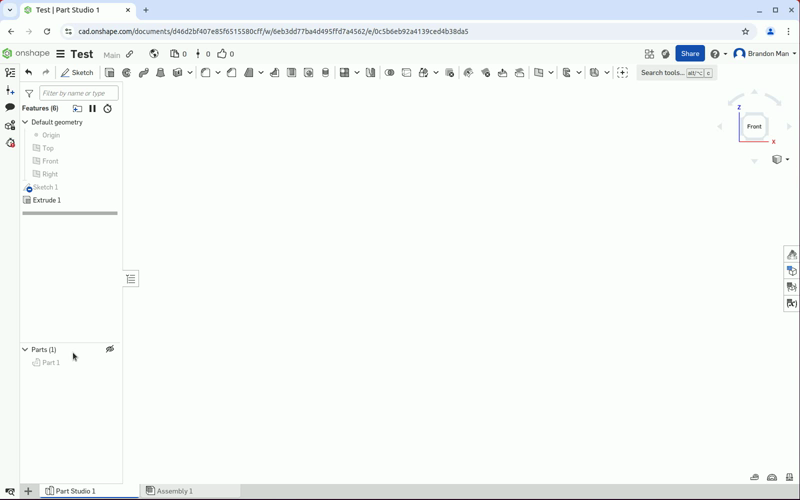
key_down(shift)
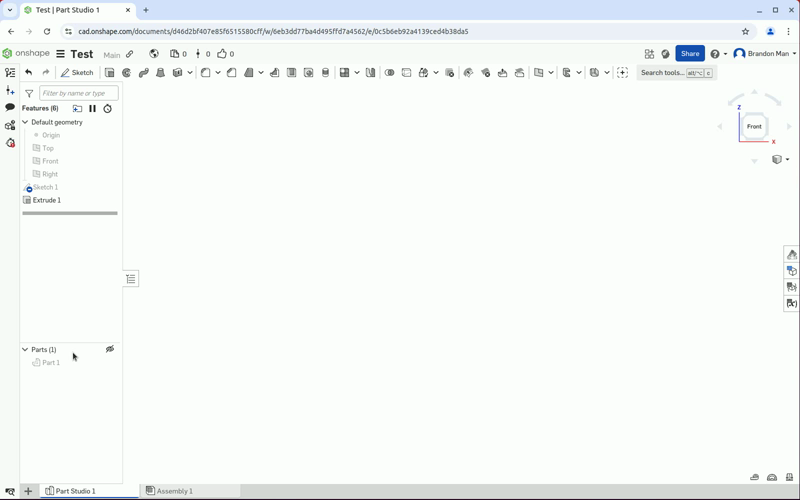
key(left)
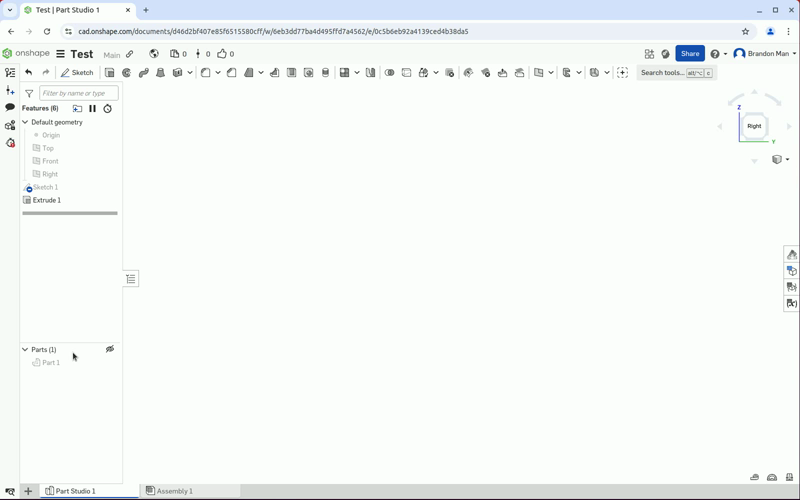
key_up(shift)
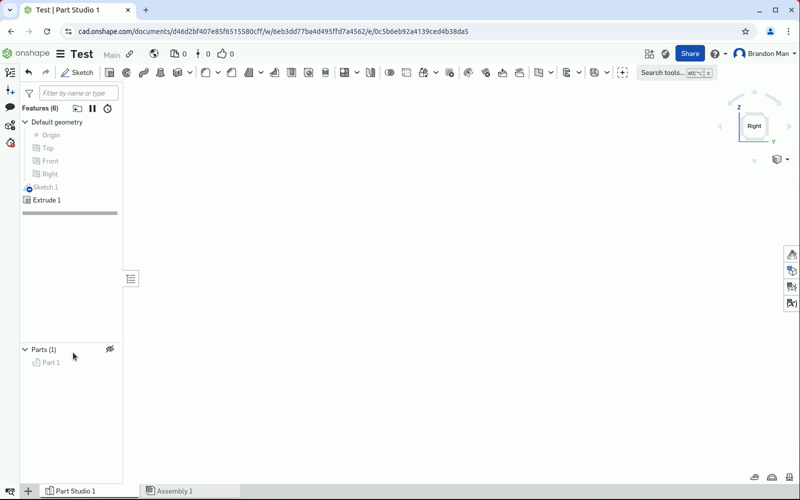
mouse_move(73, 352)
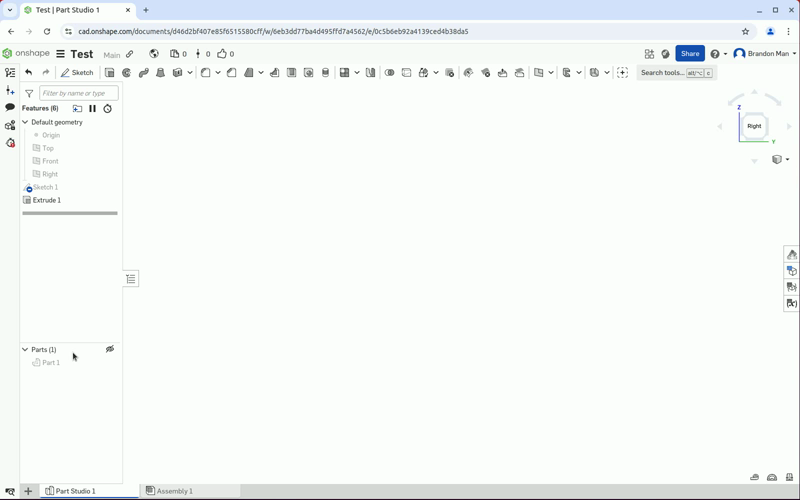
key(shift+y)
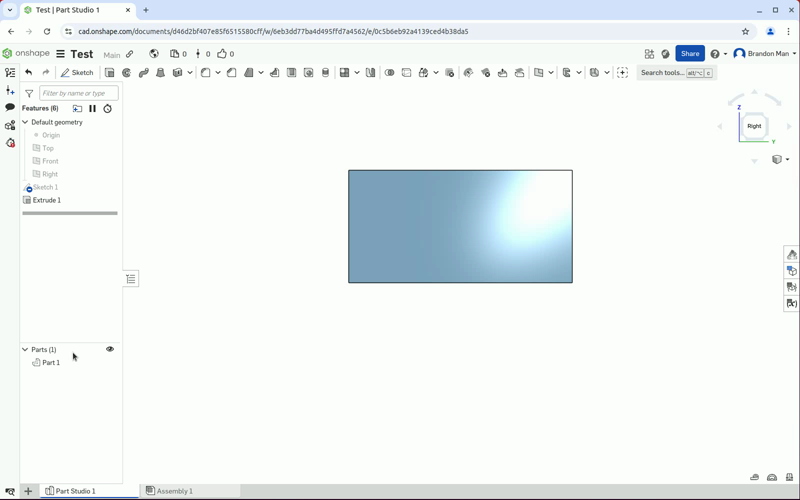
mouse_move(541, 75)
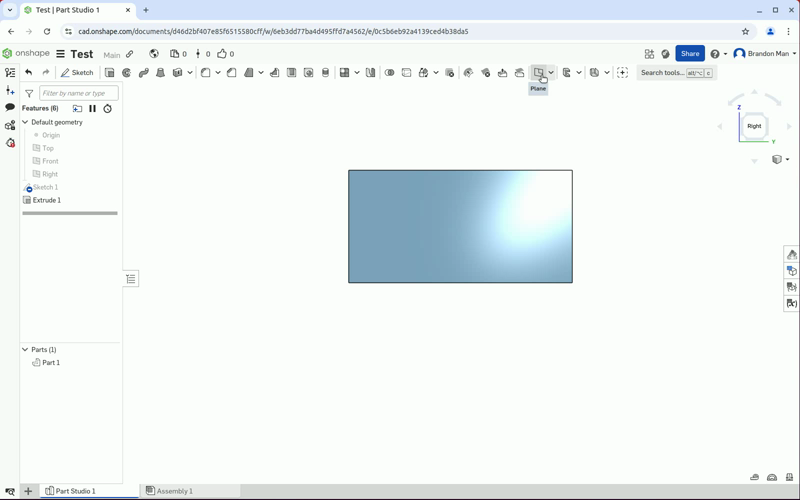
click(541, 75)
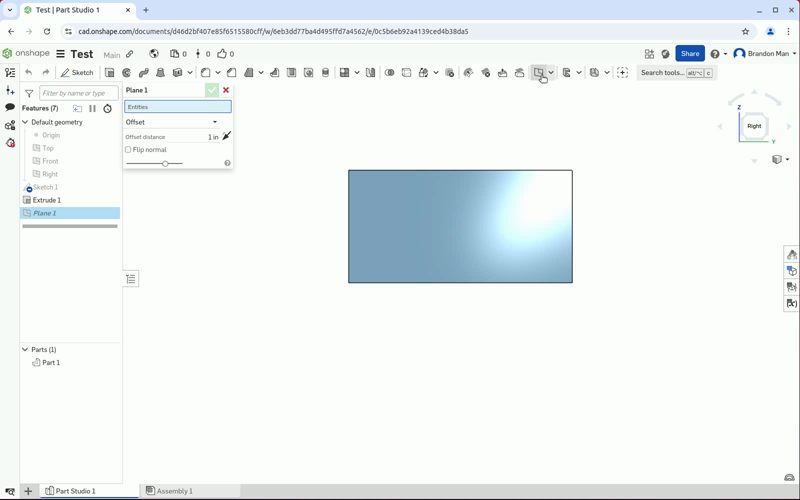
mouse_move(73, 176)
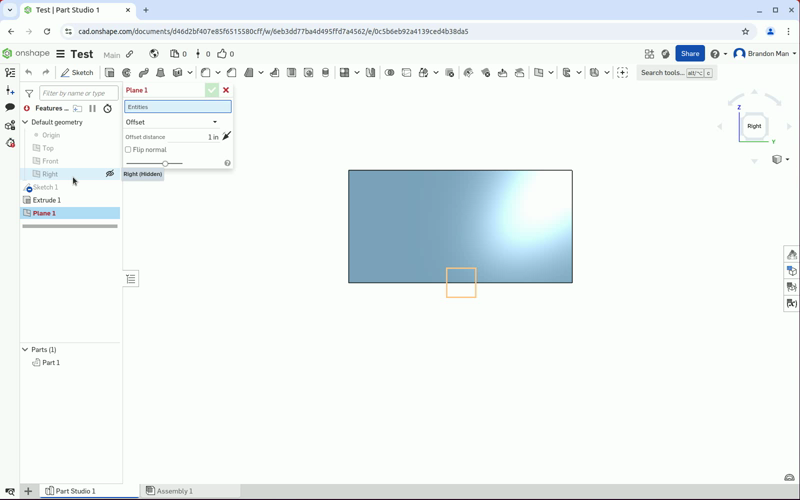
click(73, 176)
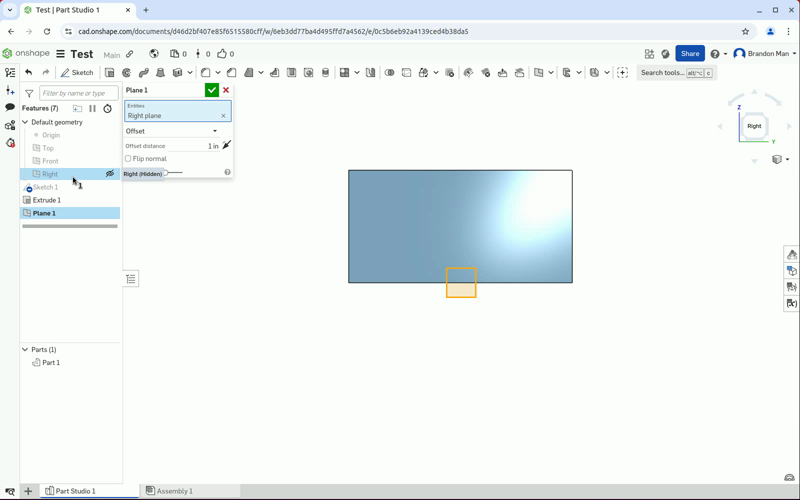
key(tab, 2)
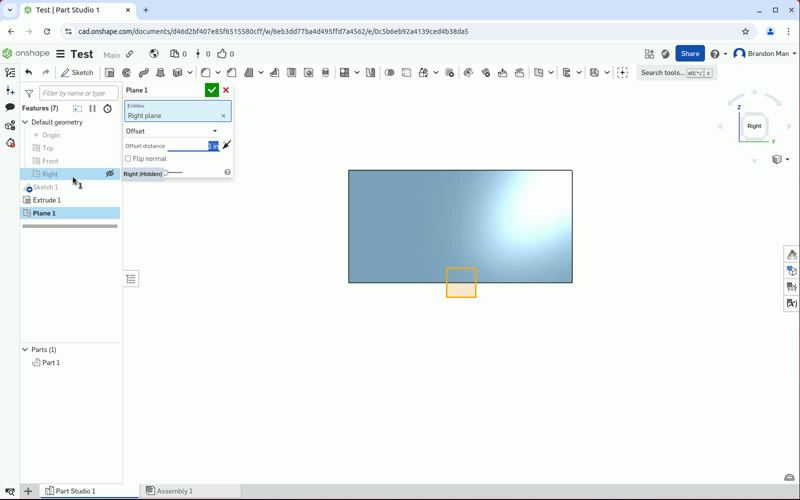
text(15.405)
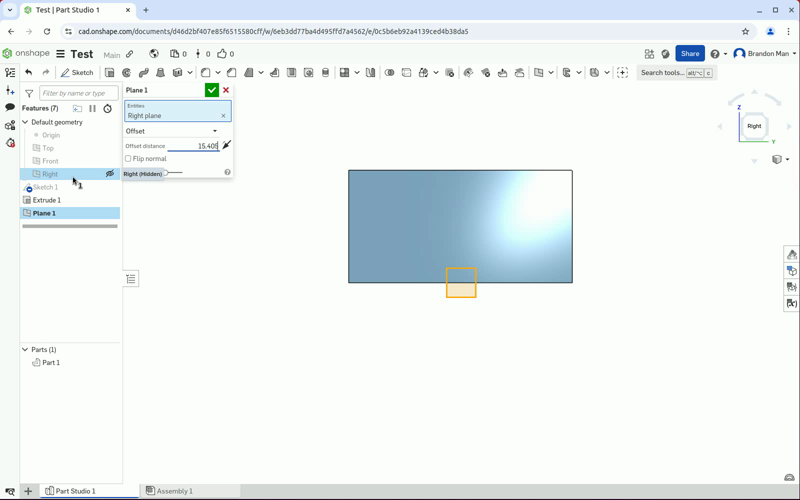
key(enter, 2)
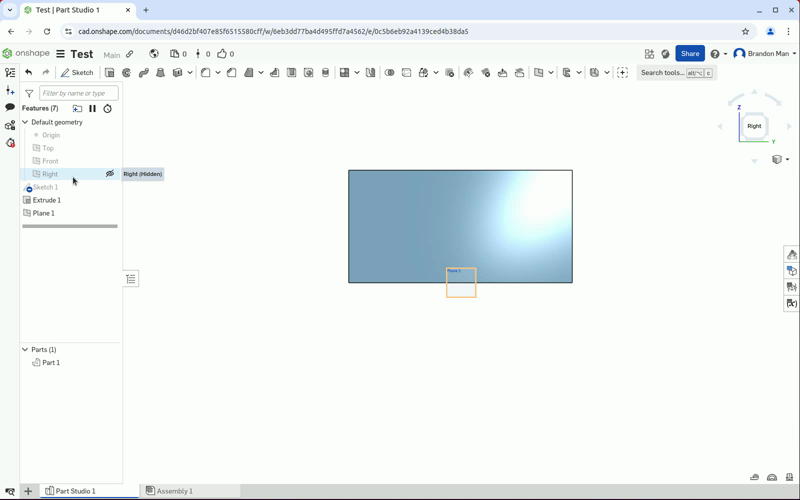
key(shift+s)
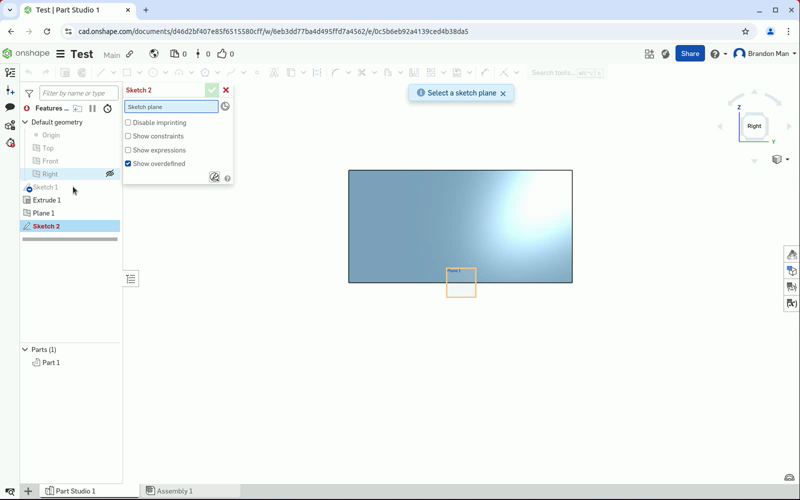
mouse_move(73, 215)
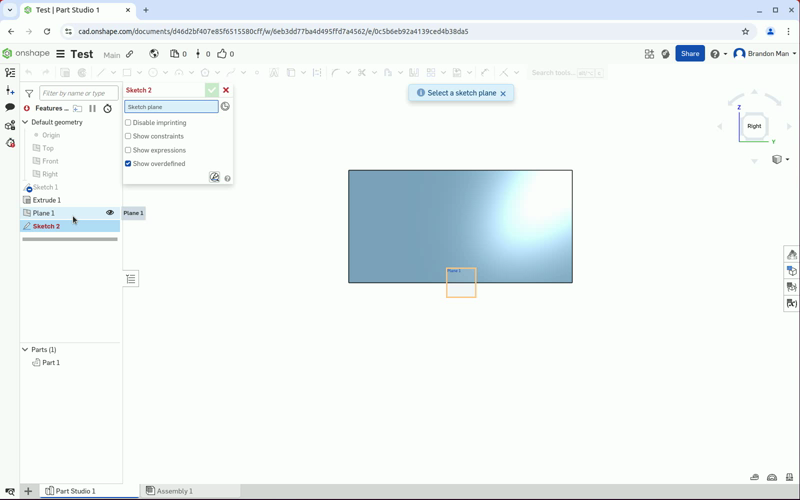
click(73, 215)
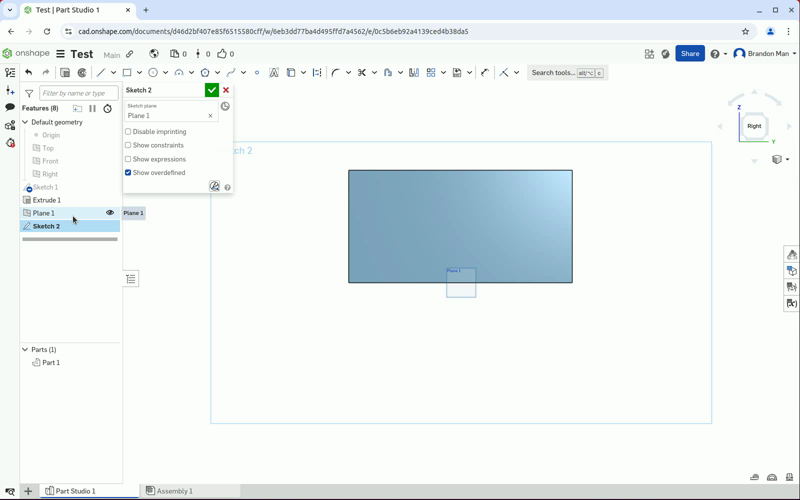
mouse_move(73, 352)
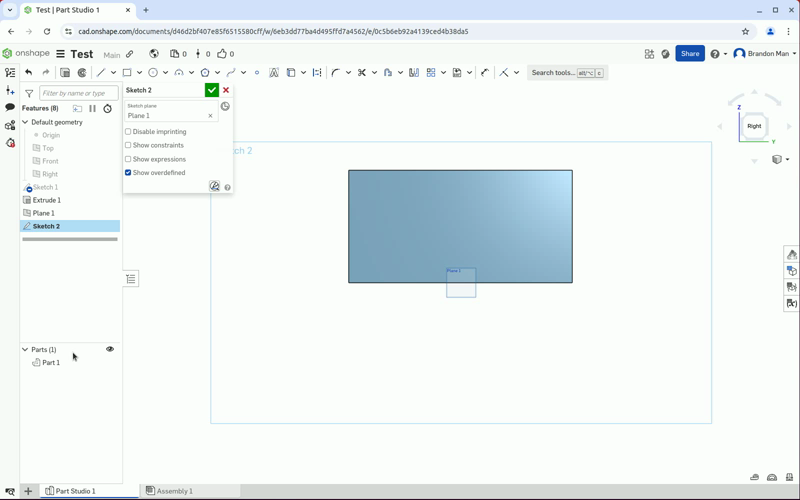
key(y)
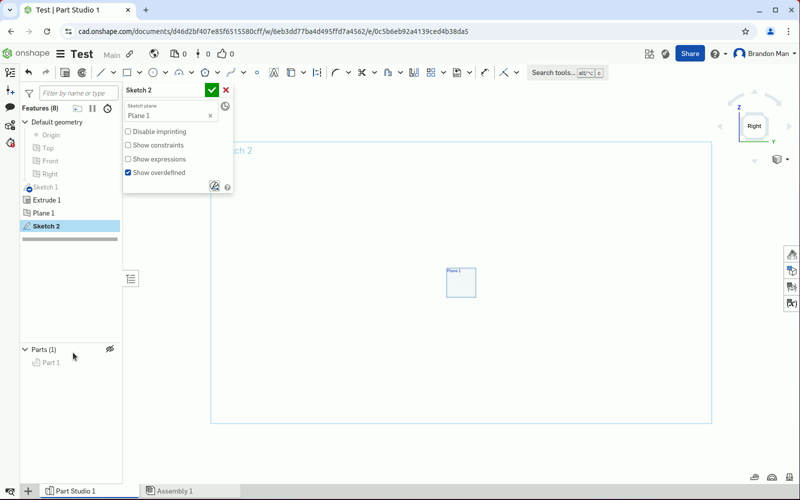
key(a)
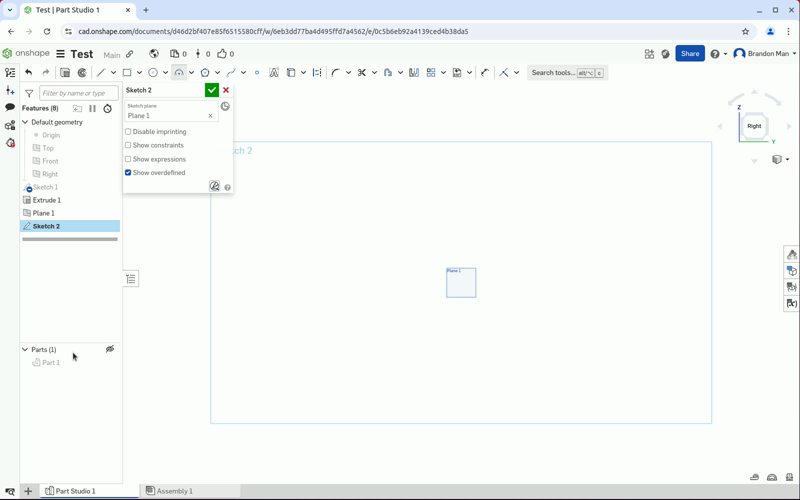
key_down(shift)
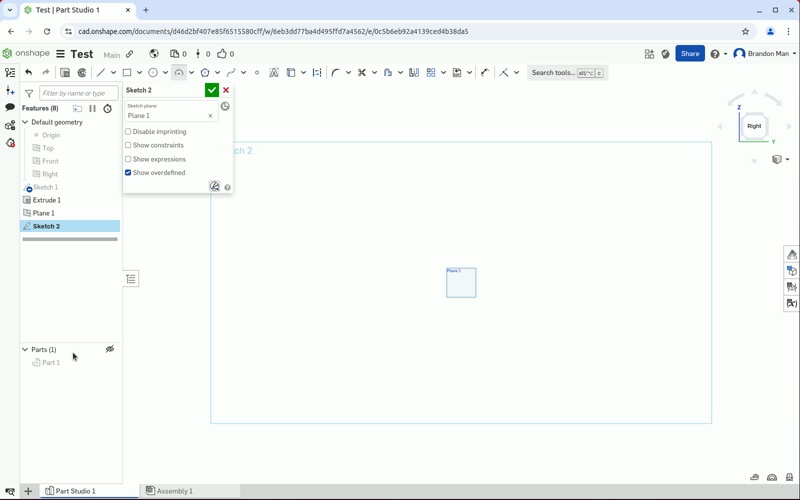
mouse_move(392, 170)
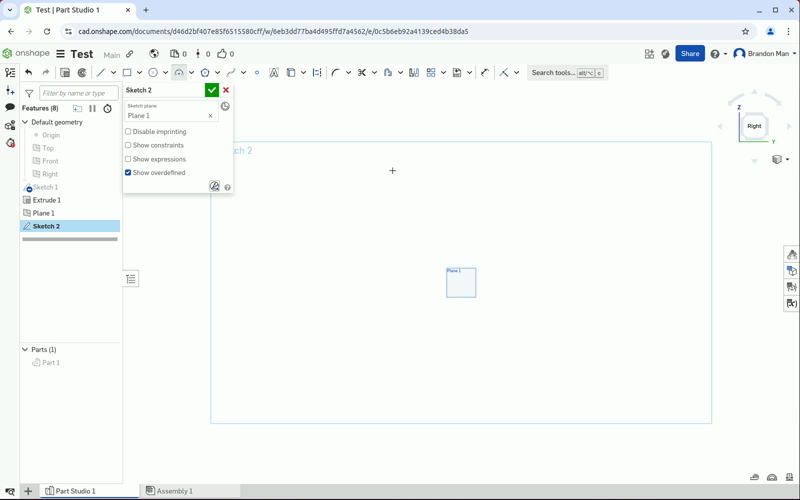
click(392, 170)
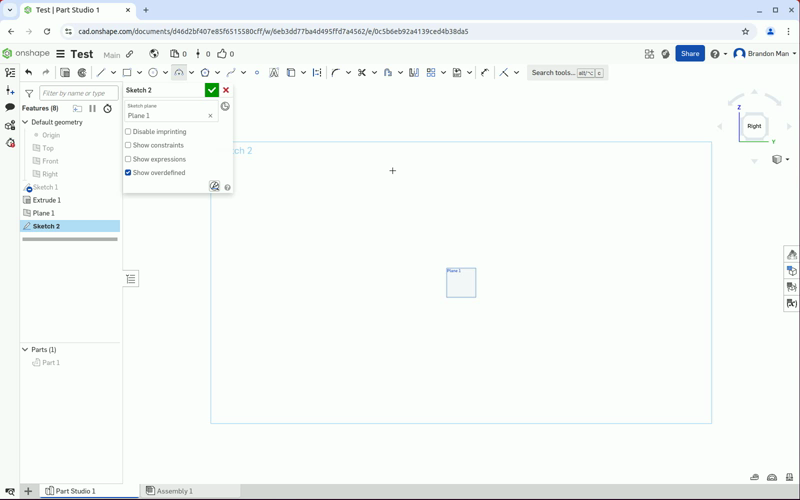
key_up(shift)
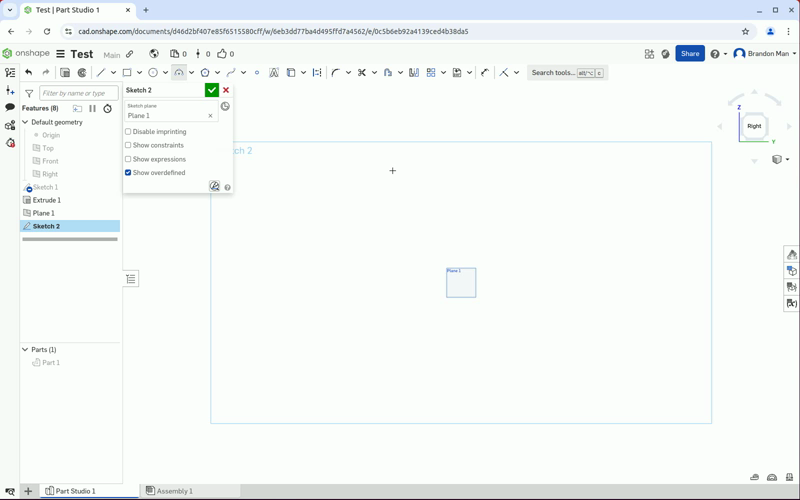
key_down(shift)
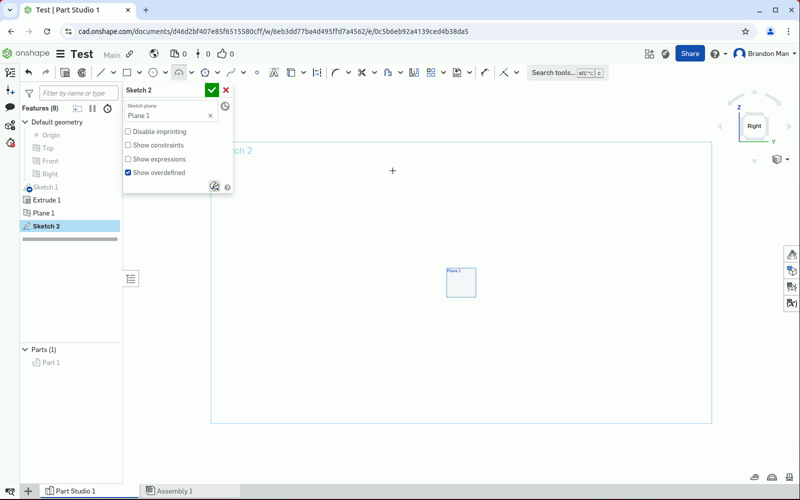
mouse_move(528, 170)
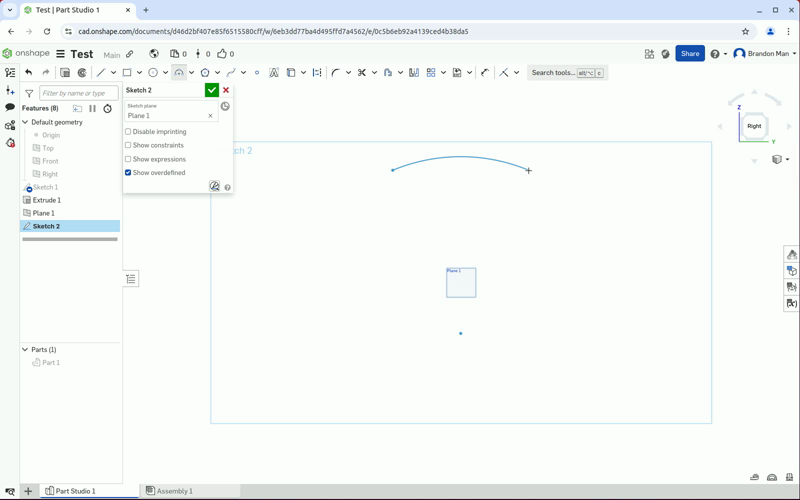
click(528, 170)
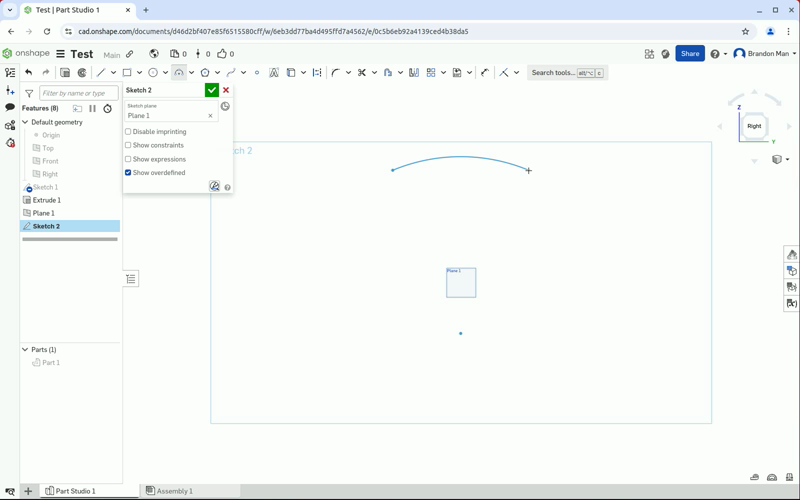
mouse_move(460, 238)
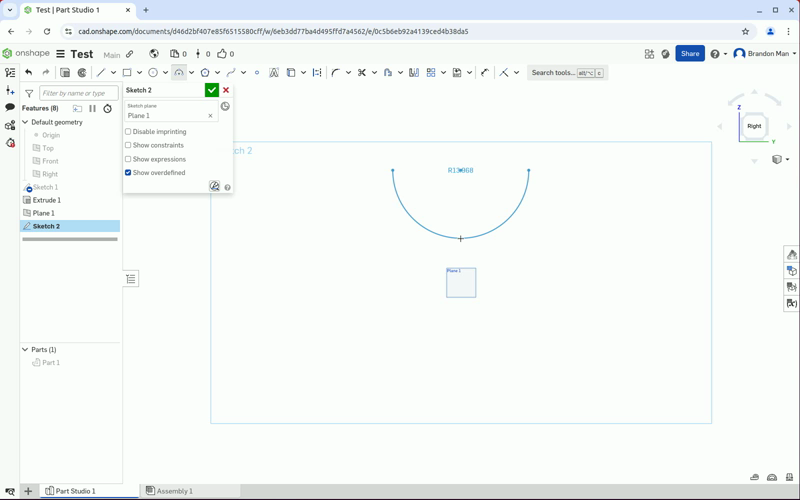
click(460, 238)
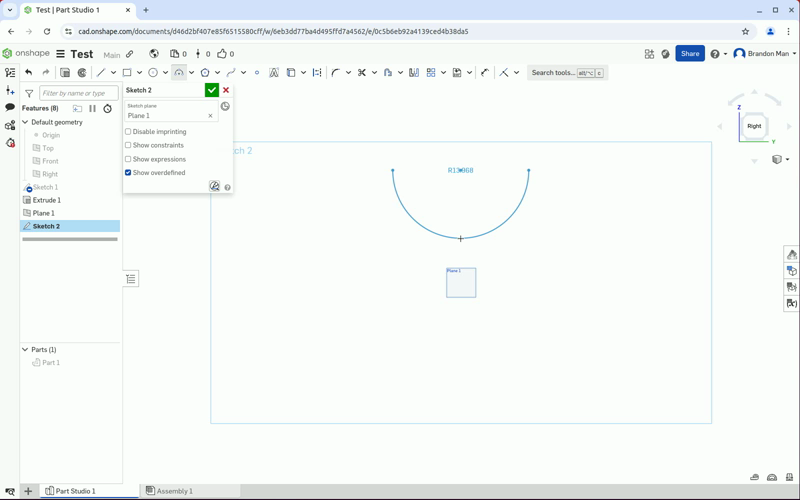
key_up(shift)
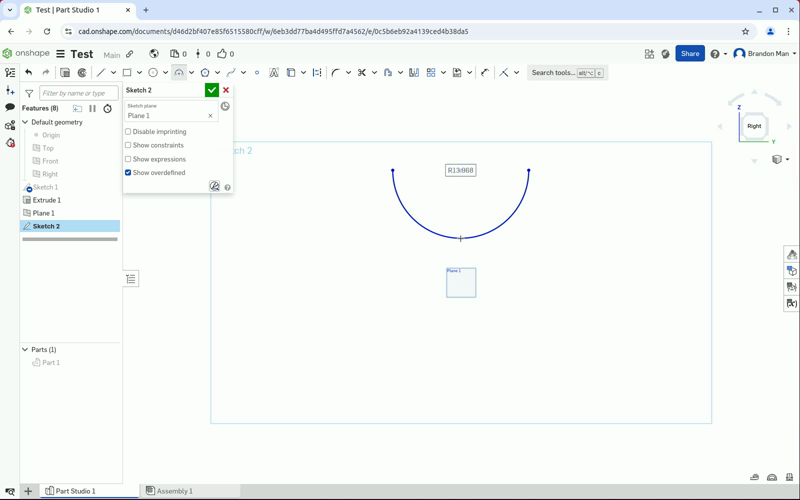
key(esc)
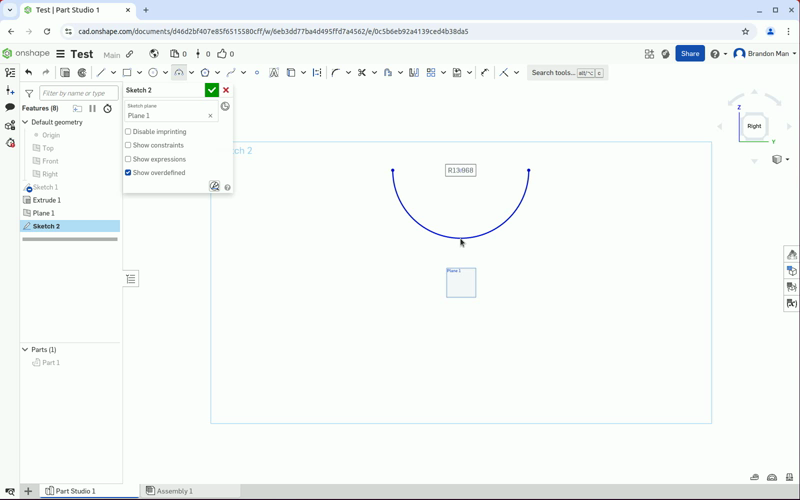
key(l)
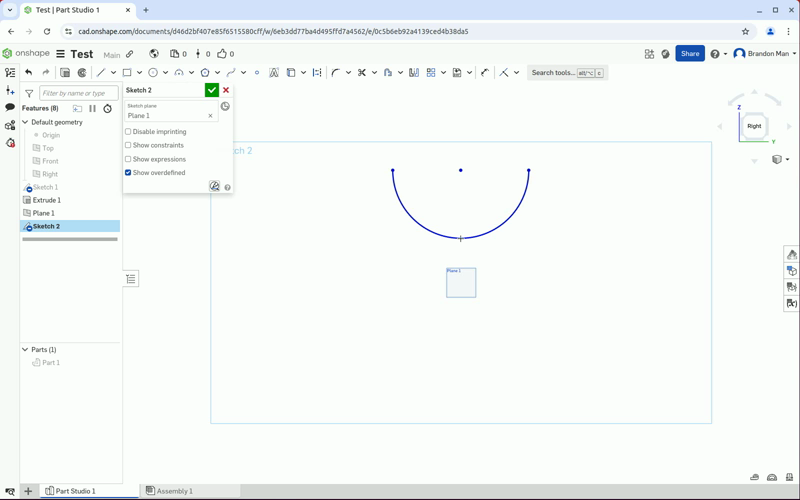
mouse_move(528, 170)
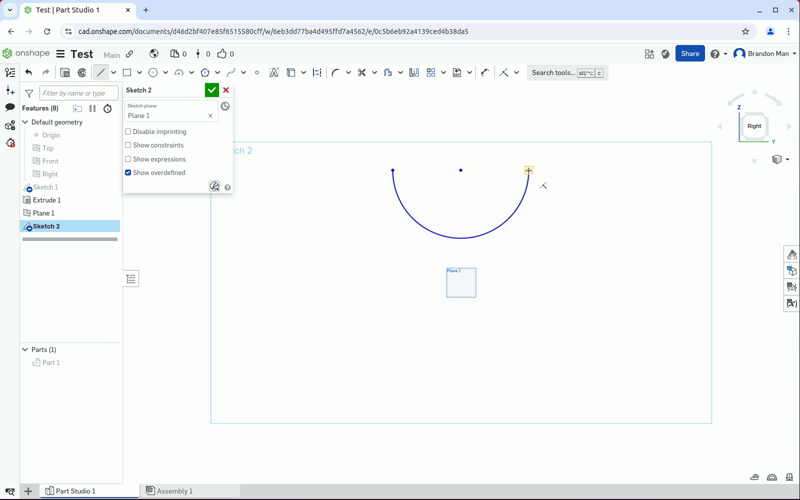
click(528, 170)
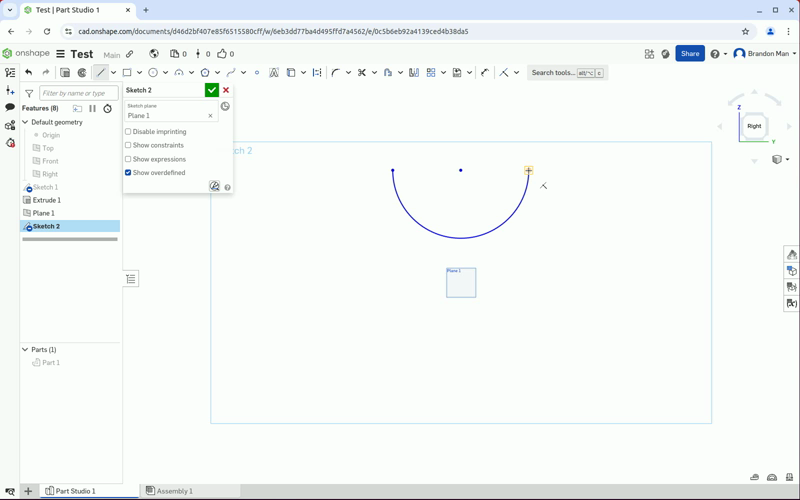
key_down(shift)
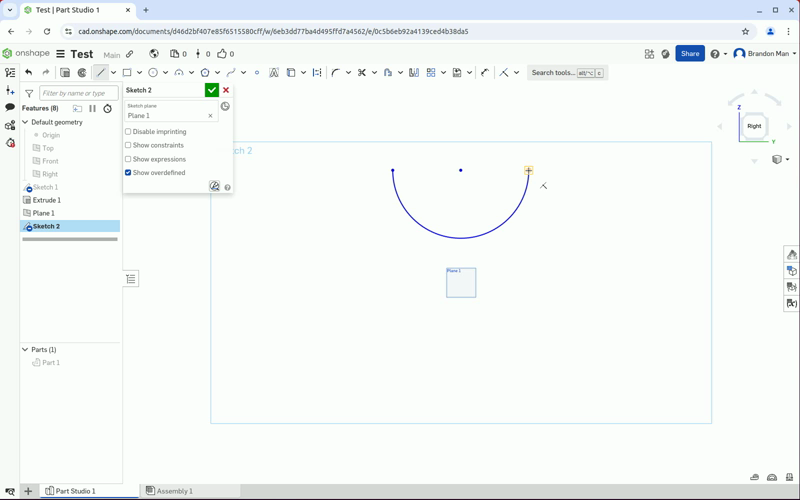
mouse_move(392, 170)
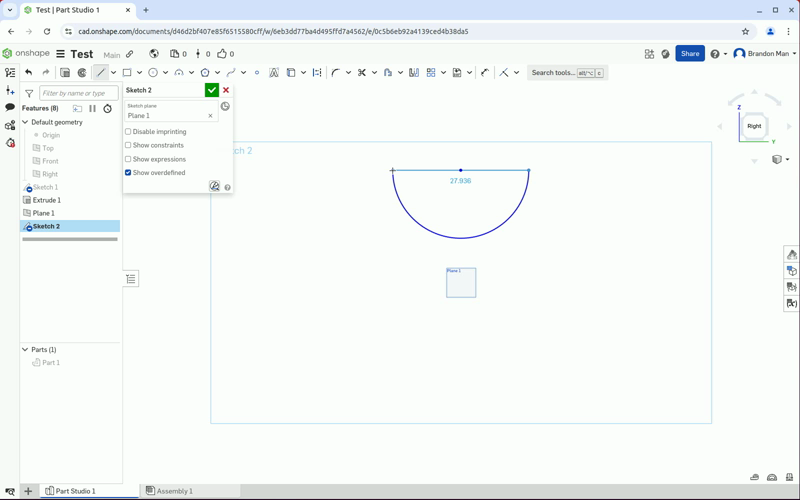
key_up(shift)
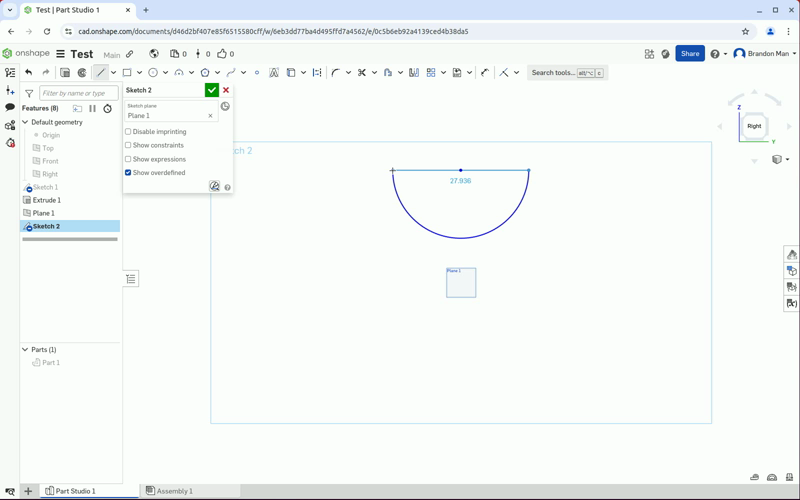
click(392, 170)
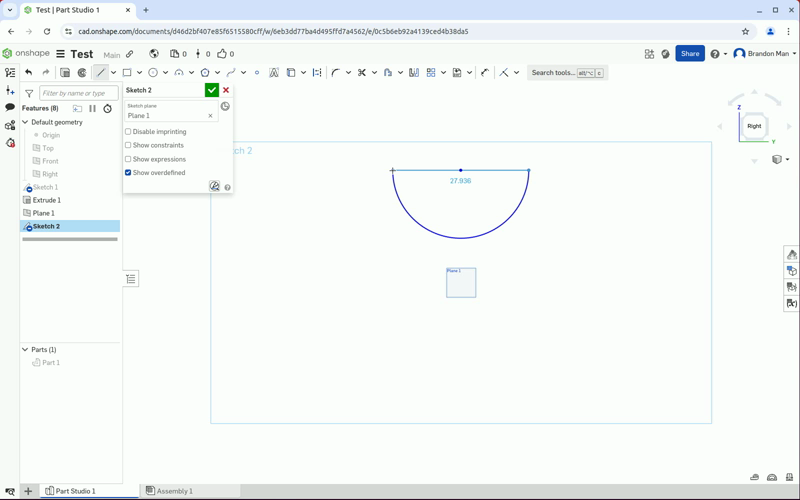
key(esc)
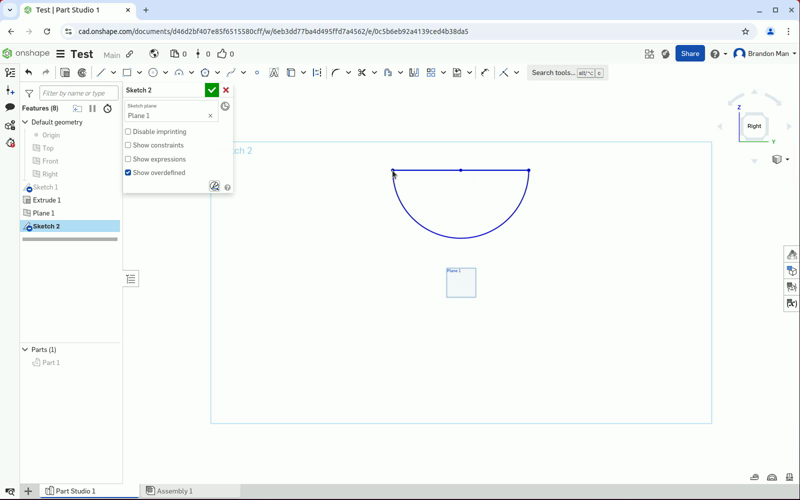
mouse_move(444, 219)
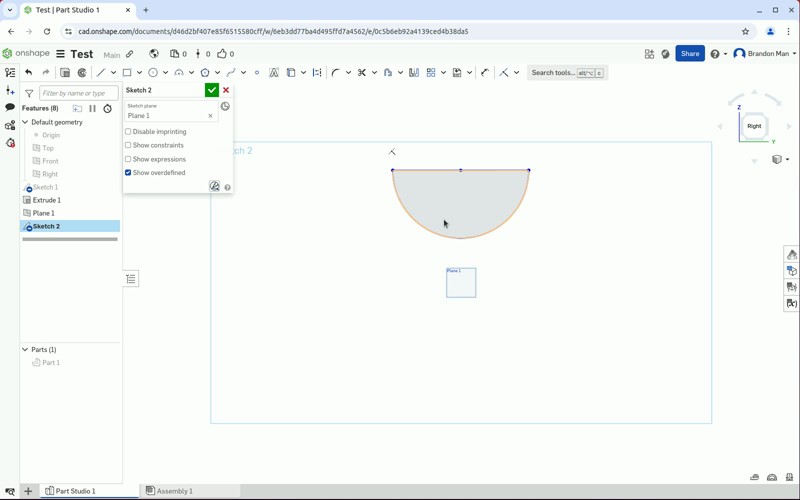
scroll(6)
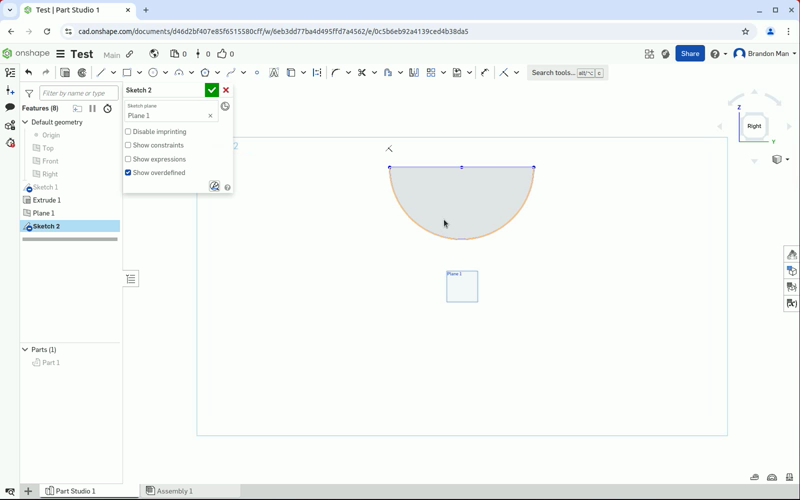
scroll(6)
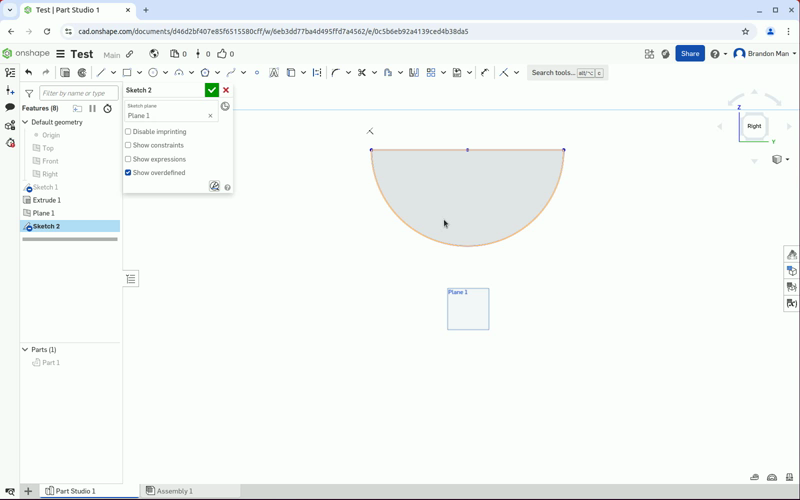
scroll(6)
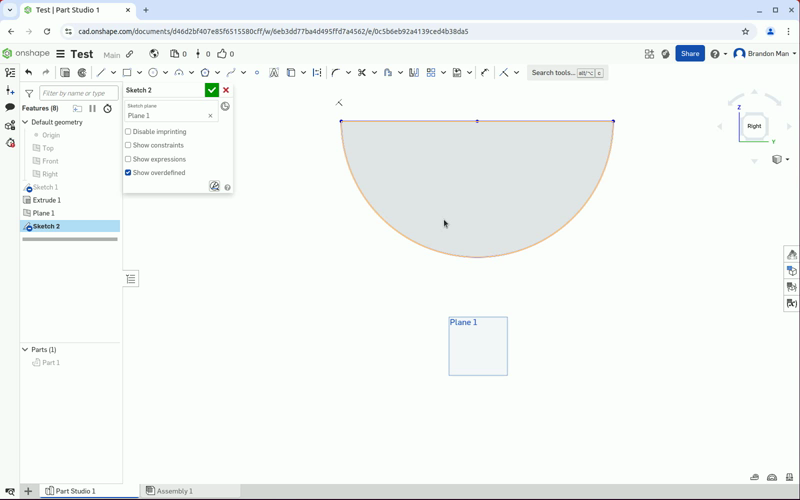
scroll(6)
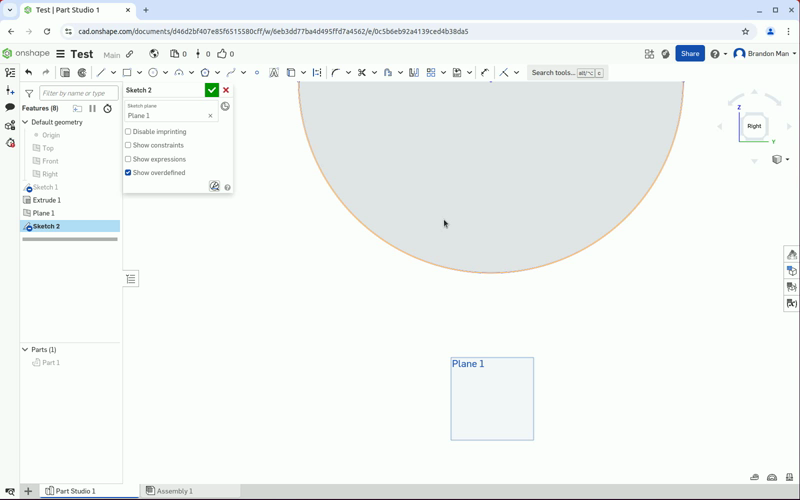
scroll(6)
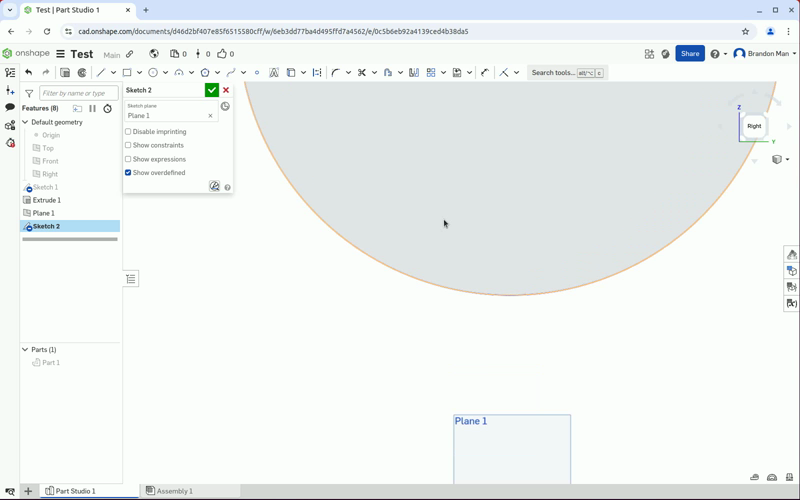
scroll(6)
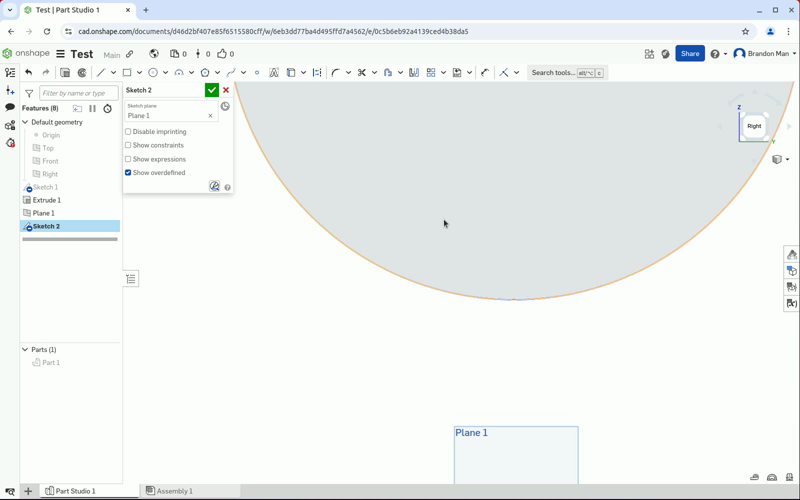
scroll(6)
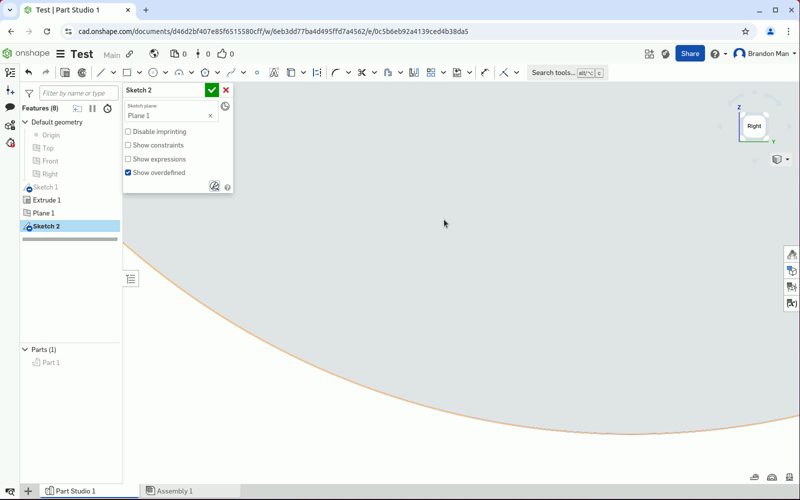
click(444, 219)
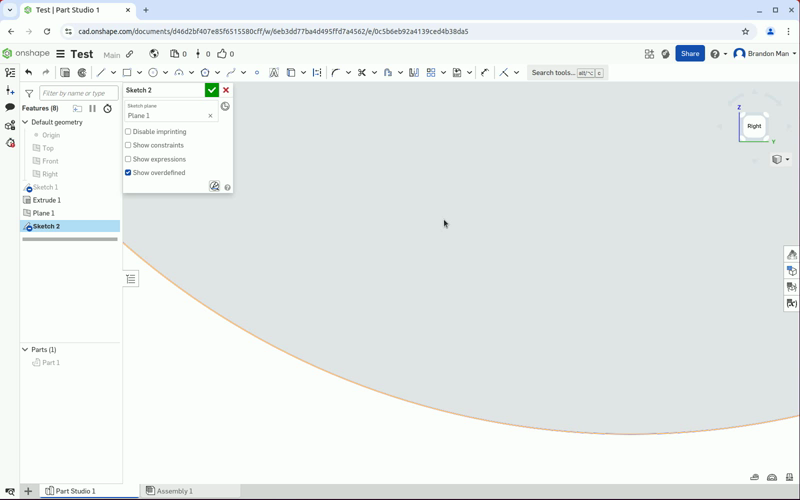
scroll(-6)
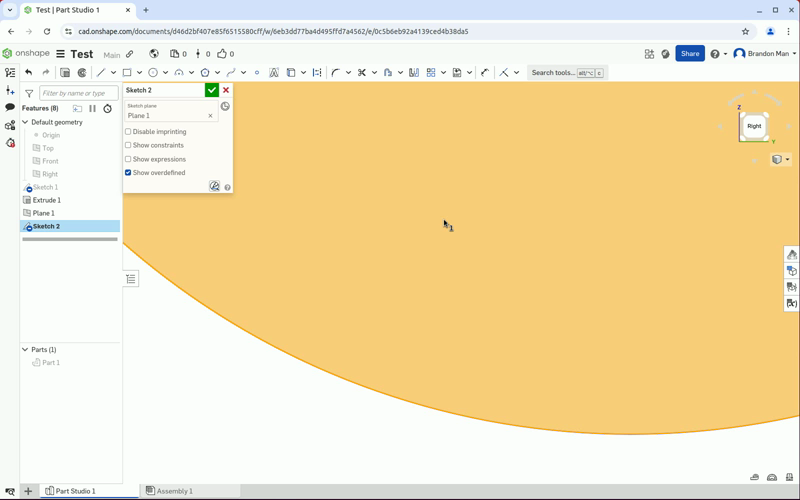
scroll(-6)
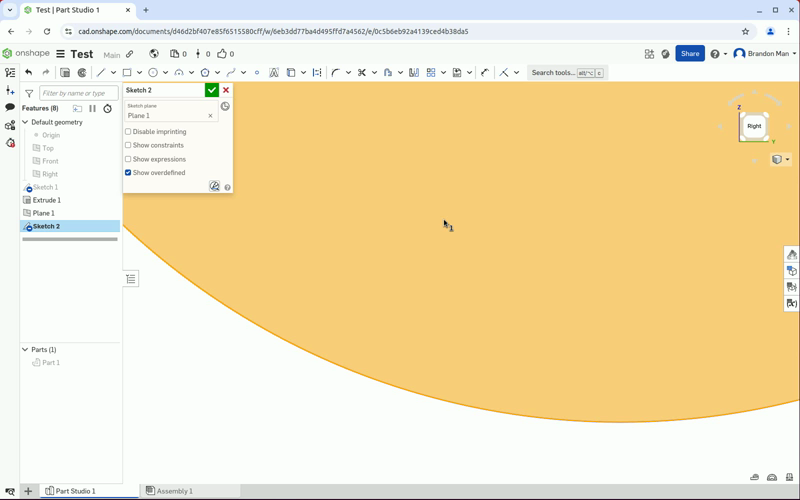
scroll(-6)
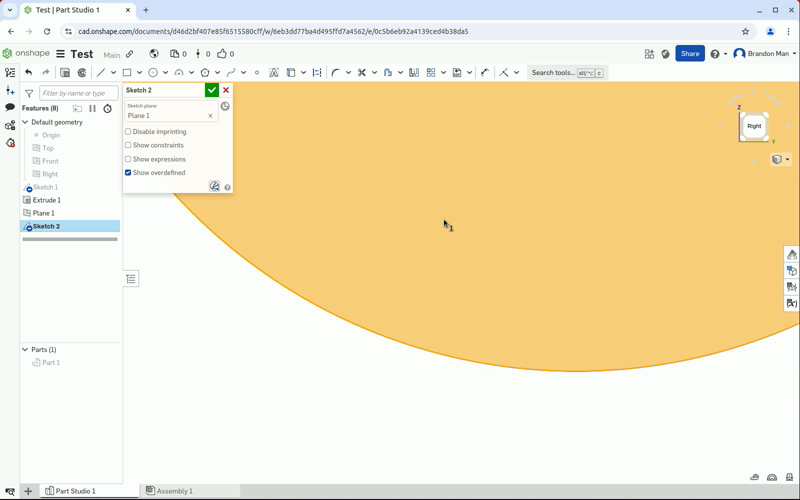
scroll(-6)
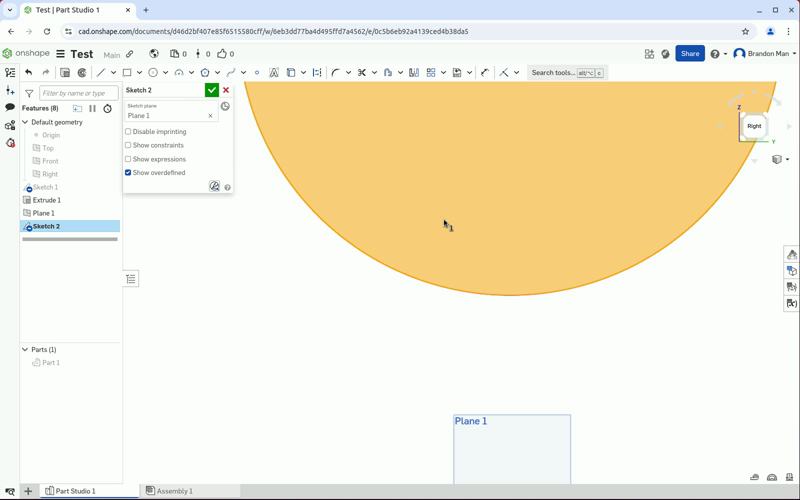
scroll(-6)
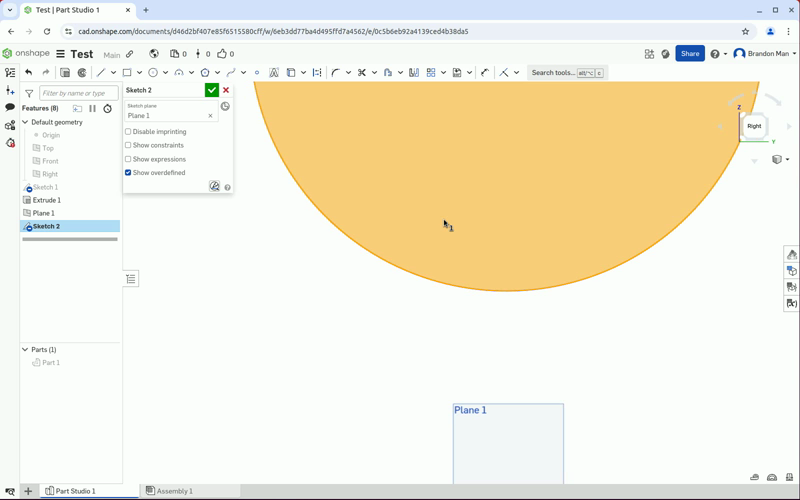
scroll(-6)
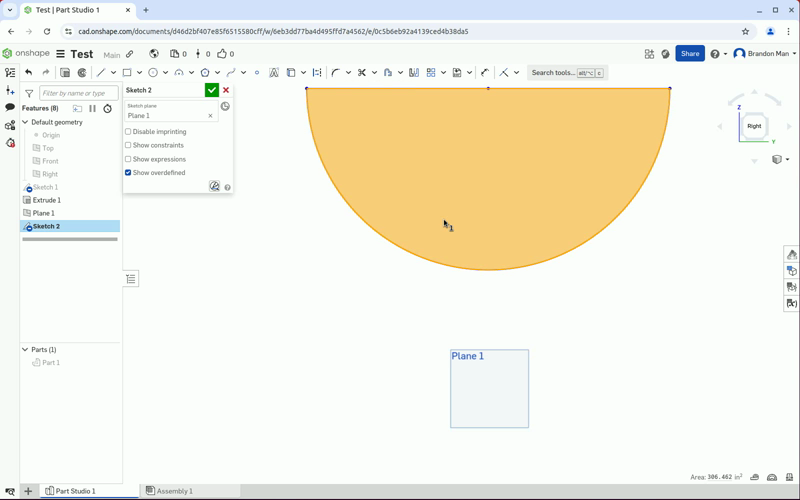
scroll(-6)
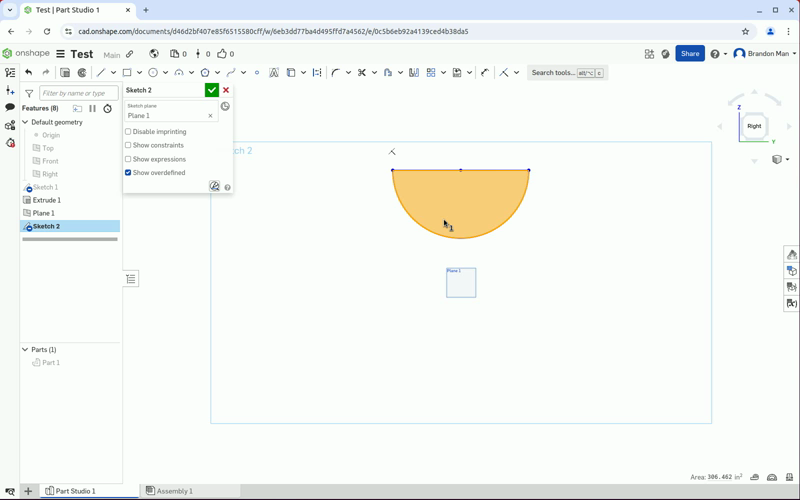
mouse_move(73, 352)
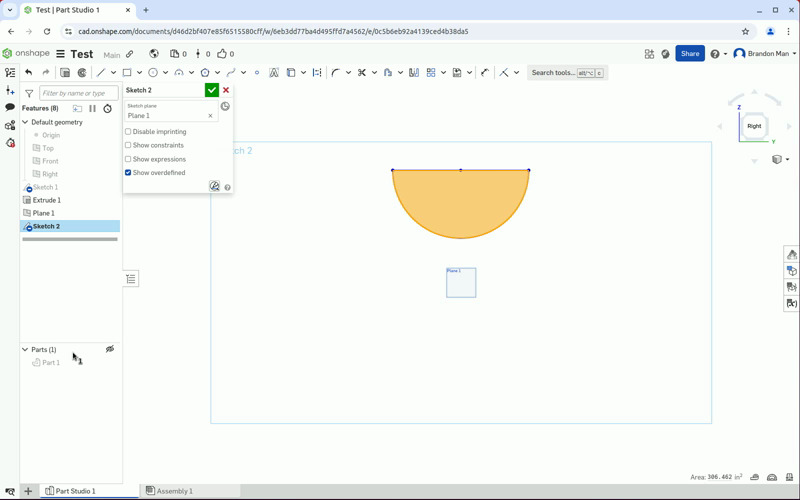
key(shift+y)
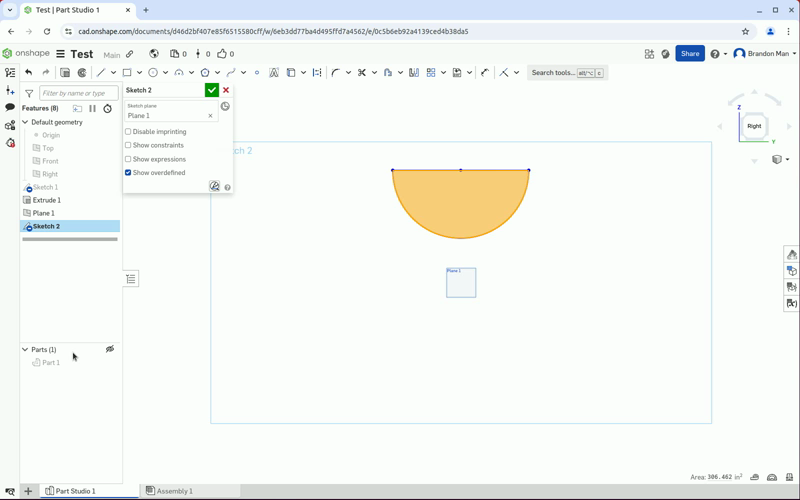
key(shift+e)
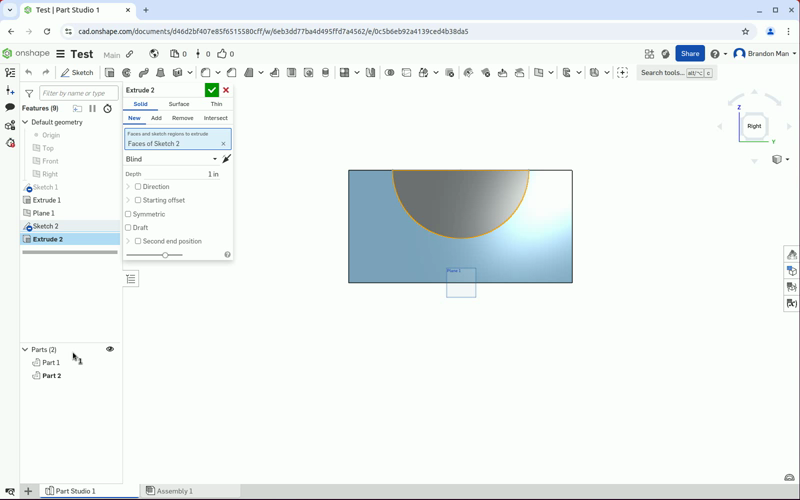
mouse_move(143, 106)
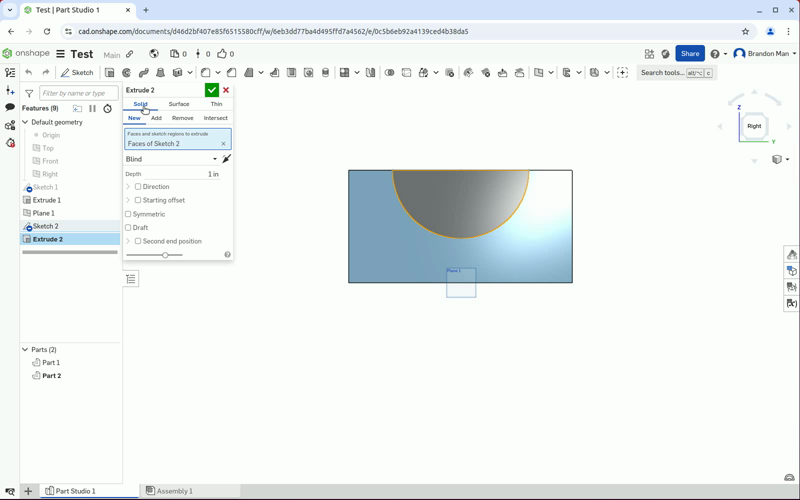
click(143, 106)
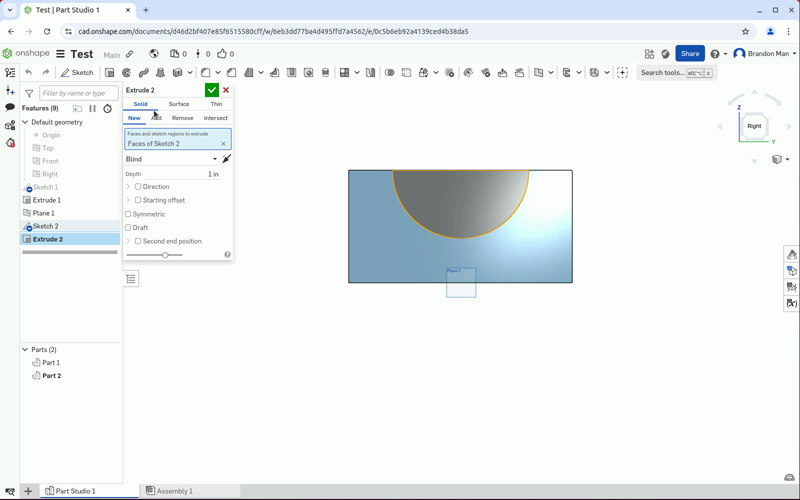
mouse_move(186, 120)
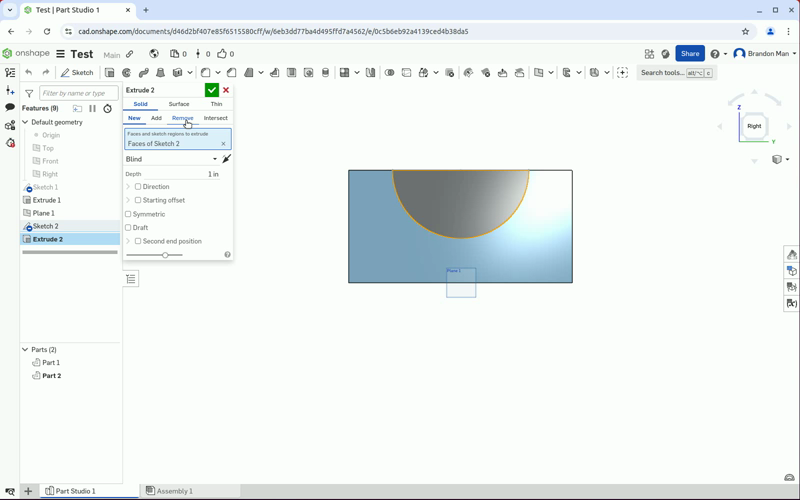
click(186, 120)
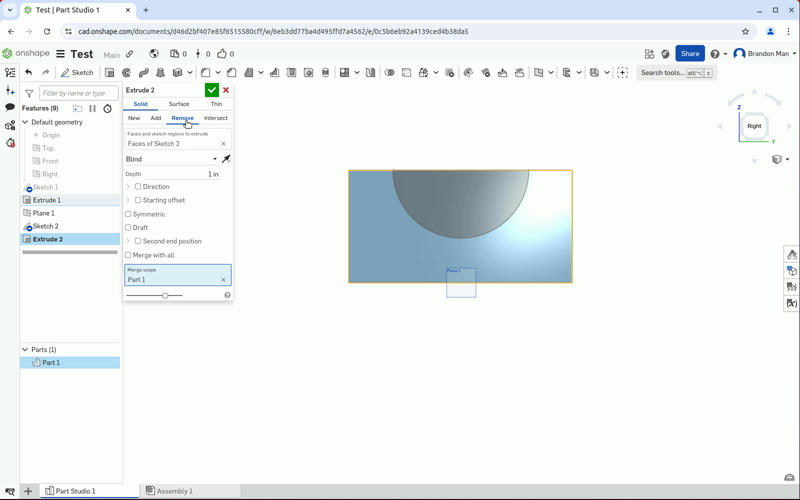
key(tab, 4)
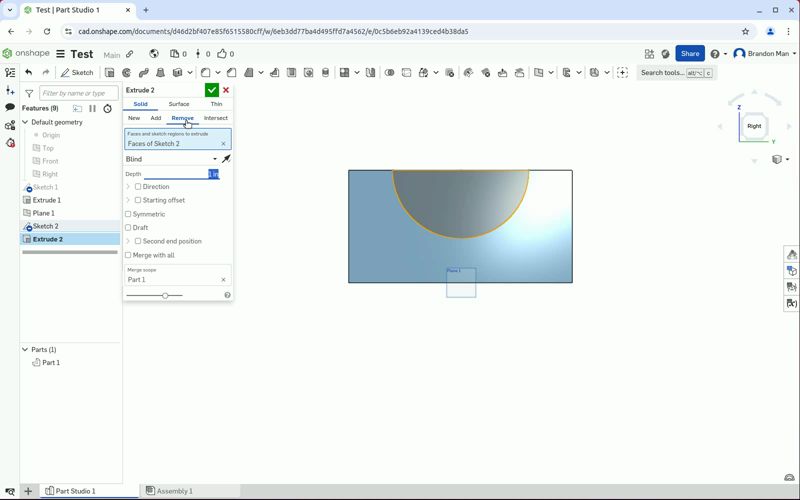
text(30.811)
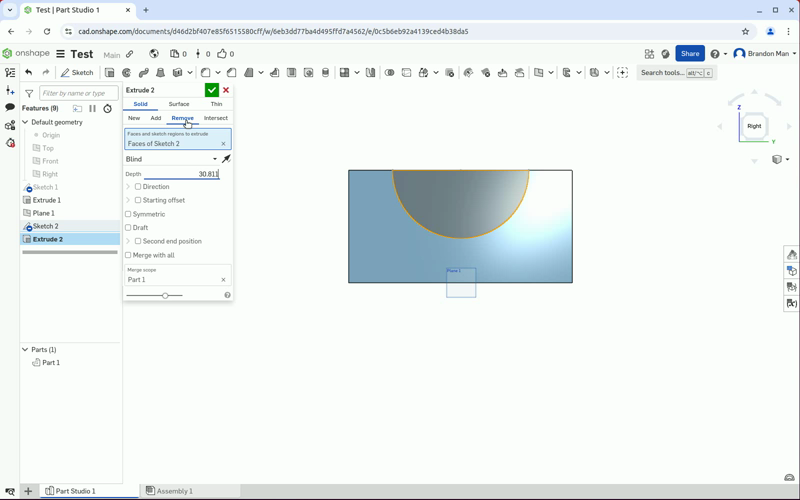
key(tab, 6)
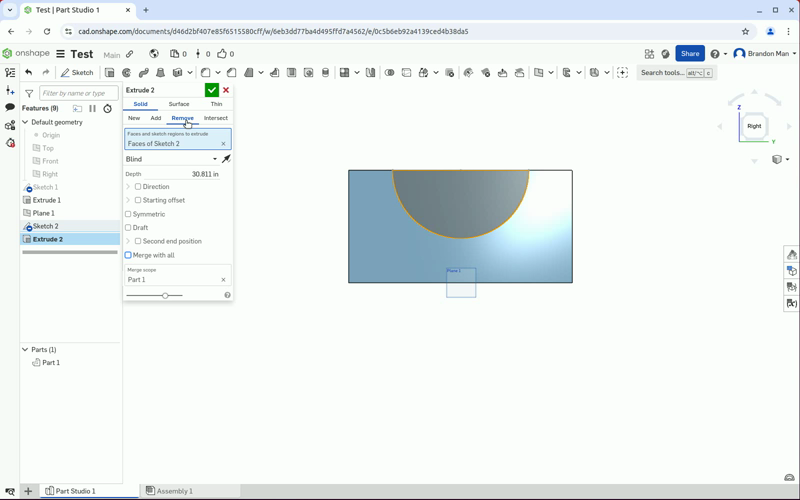
key(space)
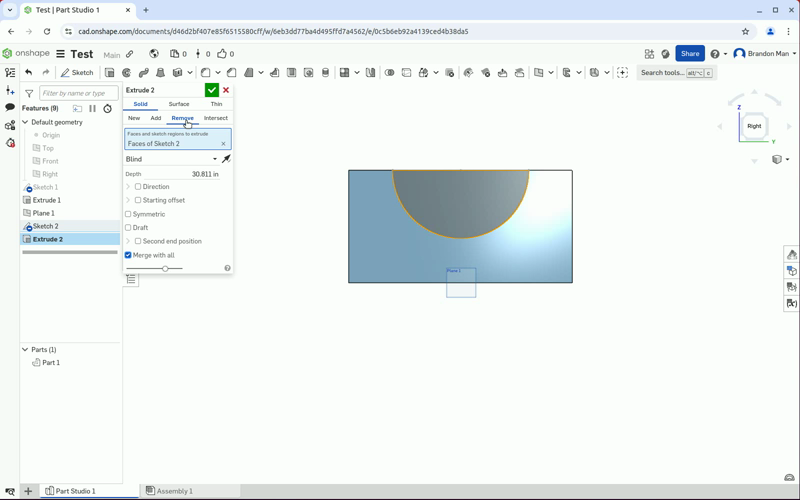
key(enter)
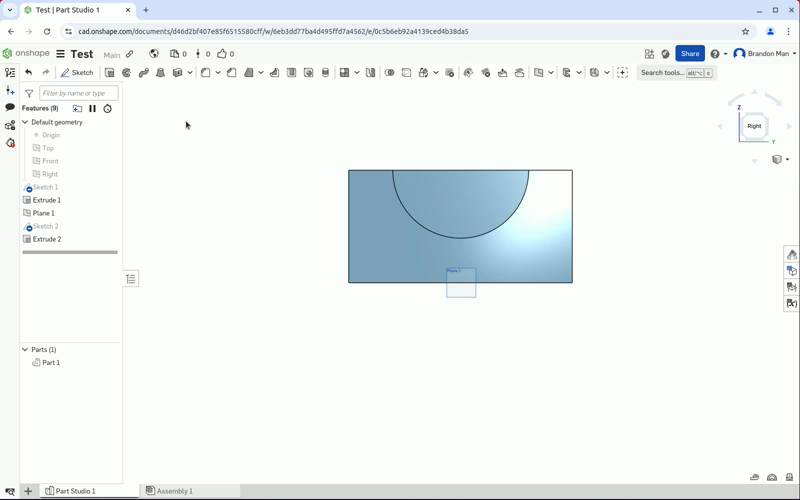
key(shift+h)
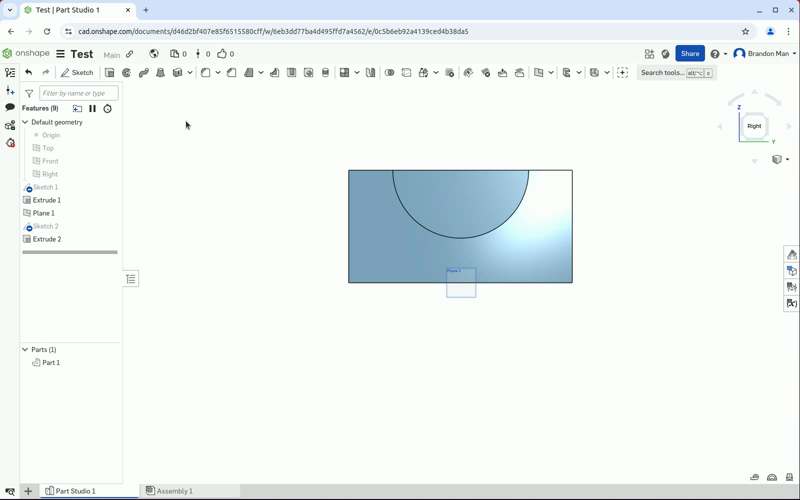
key(shift+h)
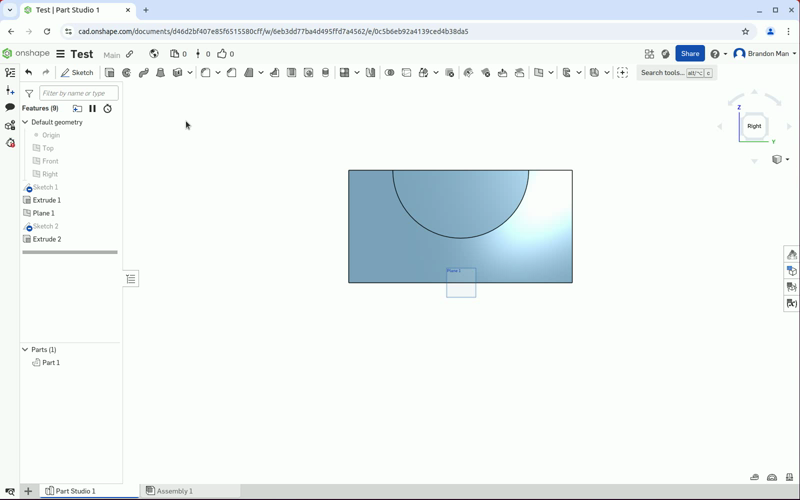
mouse_move(73, 189)
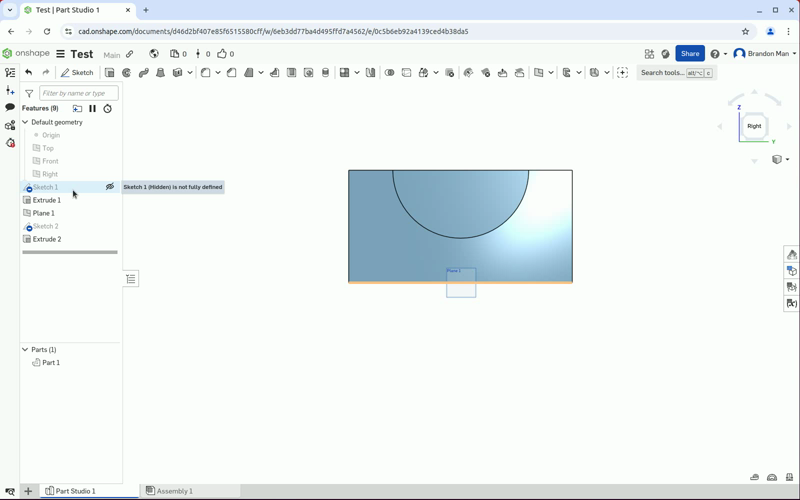
click(73, 189)
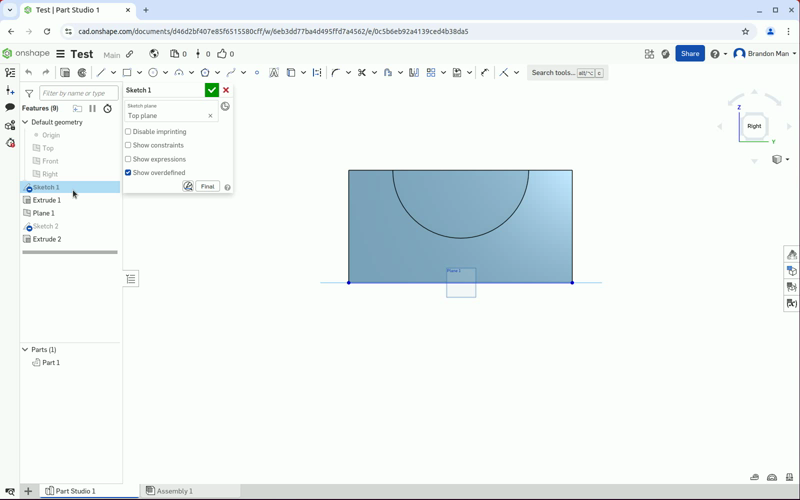
mouse_move(229, 92)
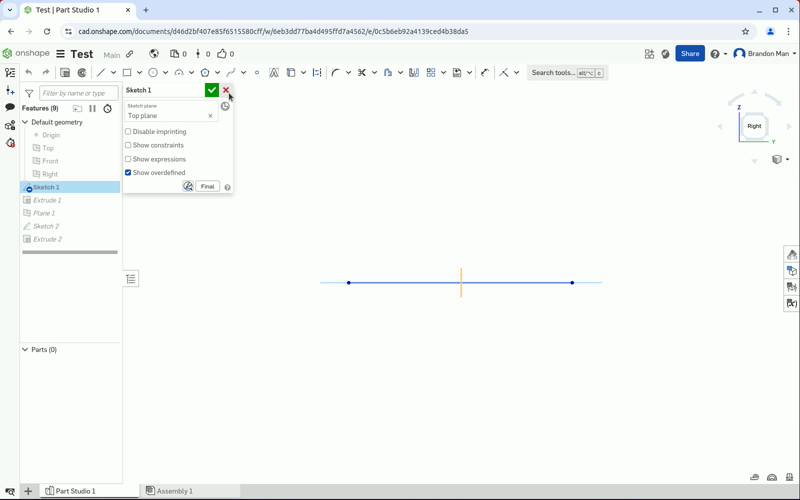
click(229, 92)
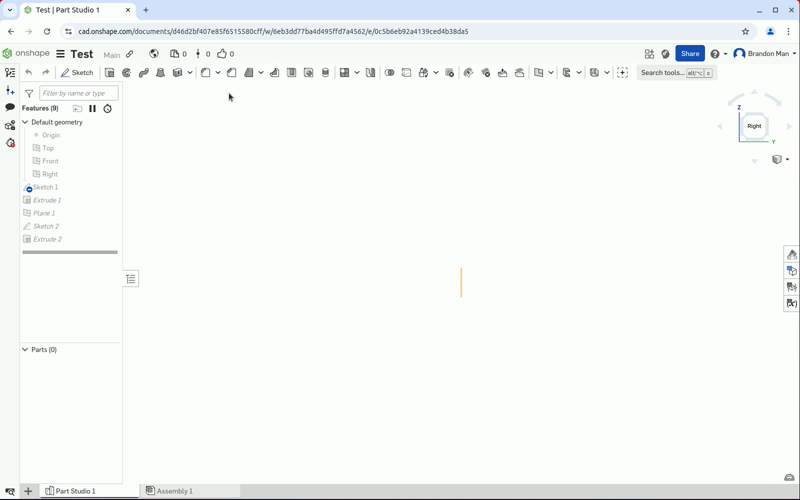
key(shift+s)
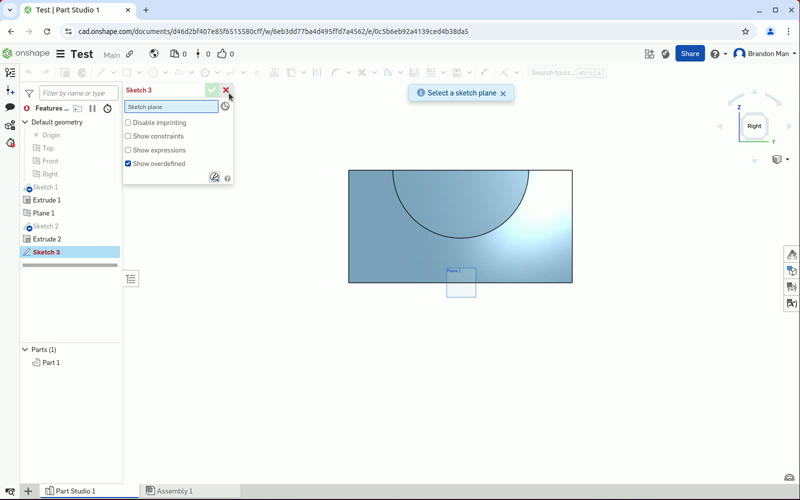
mouse_move(73, 215)
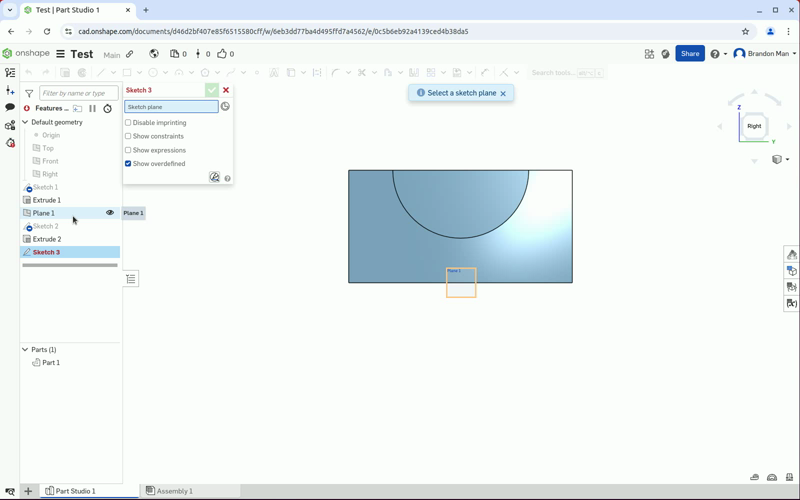
click(73, 215)
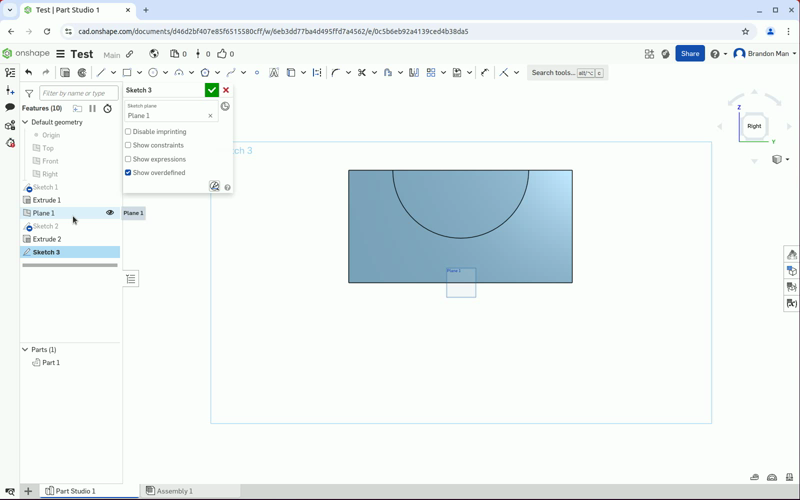
mouse_move(73, 352)
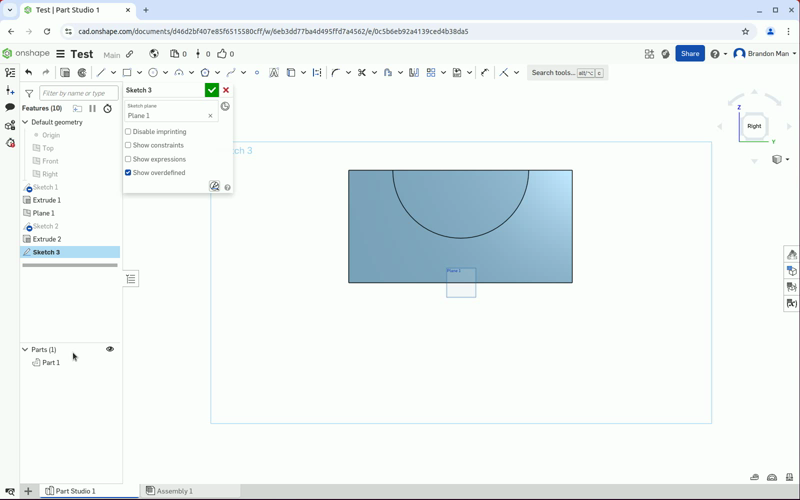
key(y)
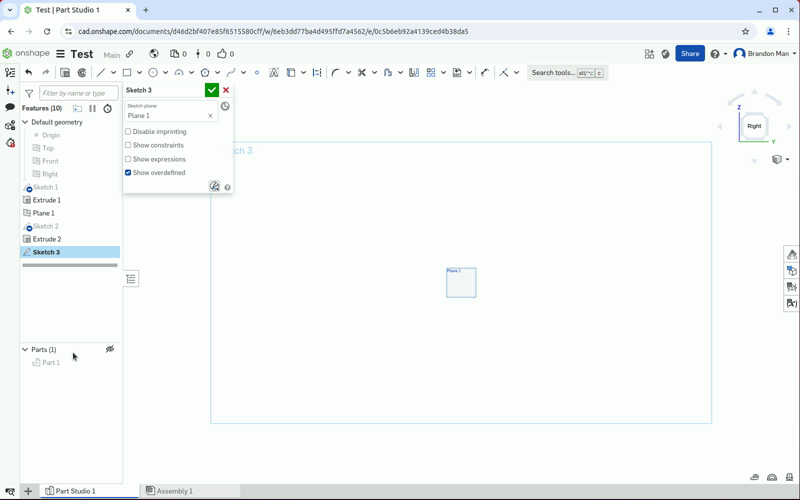
key(l)
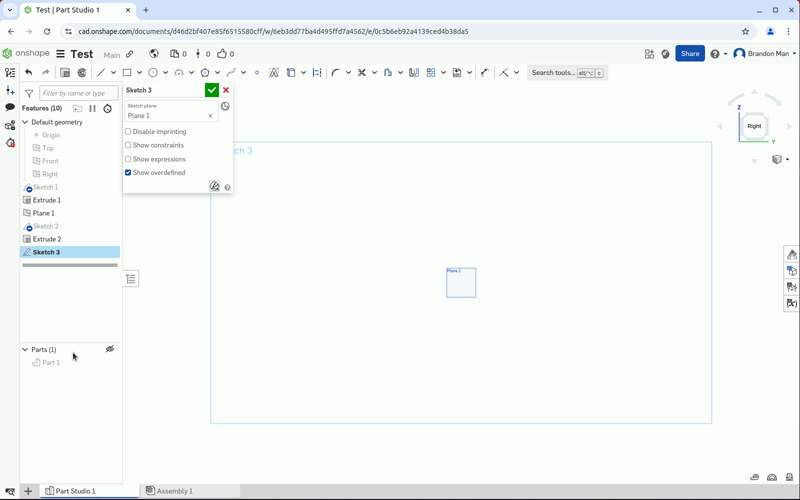
key_down(shift)
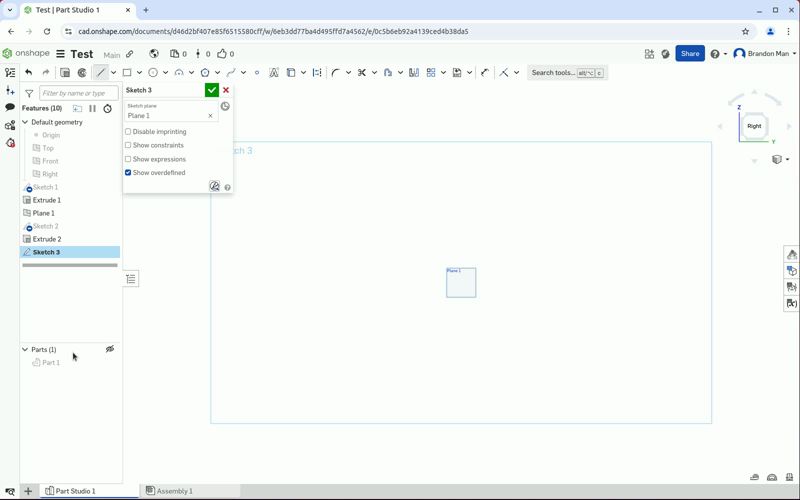
mouse_move(392, 170)
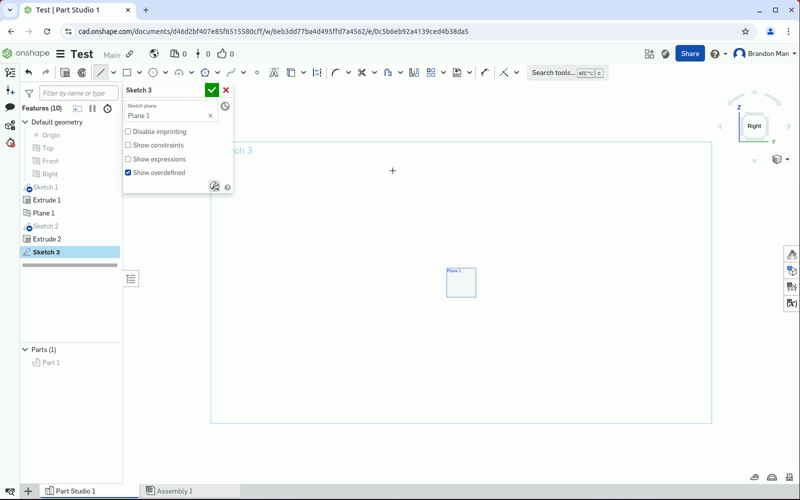
click(392, 170)
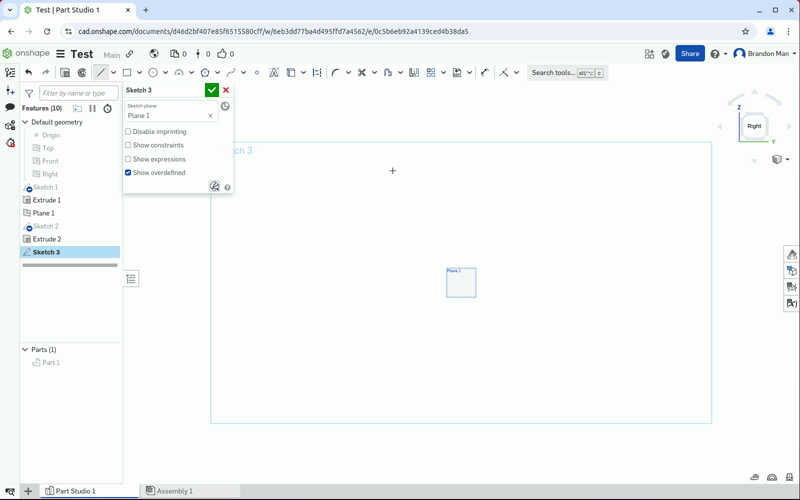
key_up(shift)
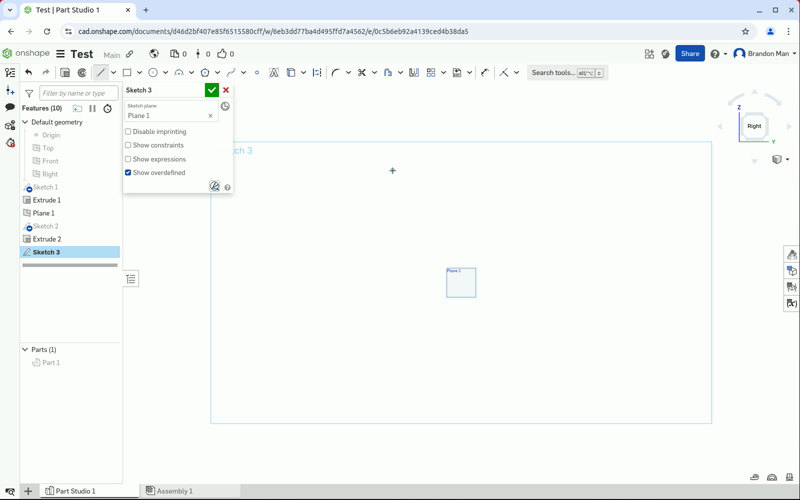
key_down(shift)
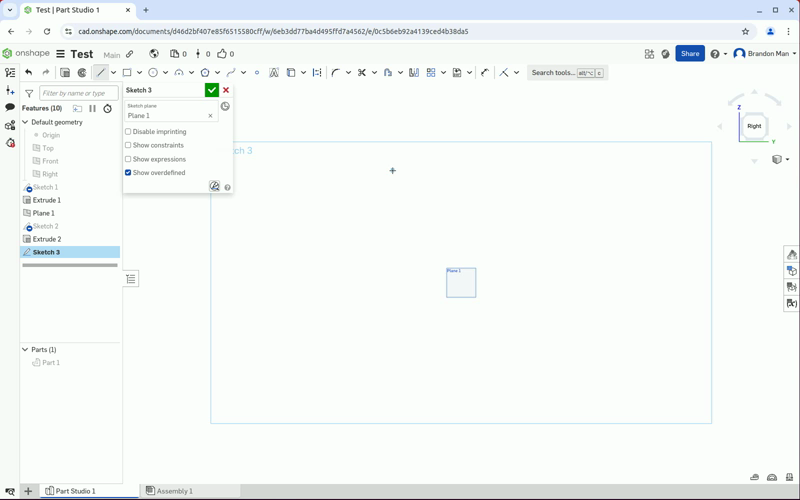
mouse_move(528, 170)
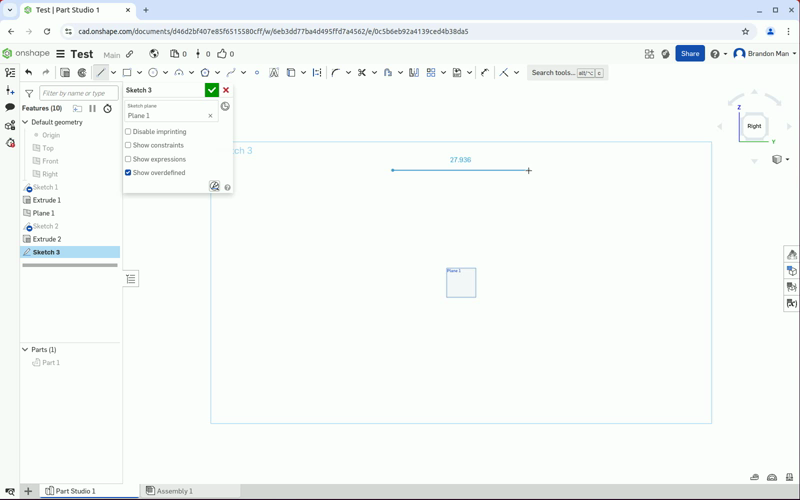
click(528, 170)
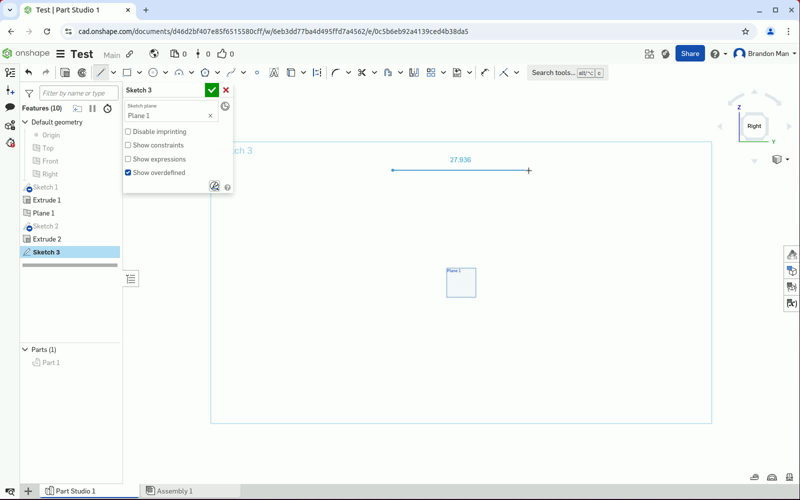
key_up(shift)
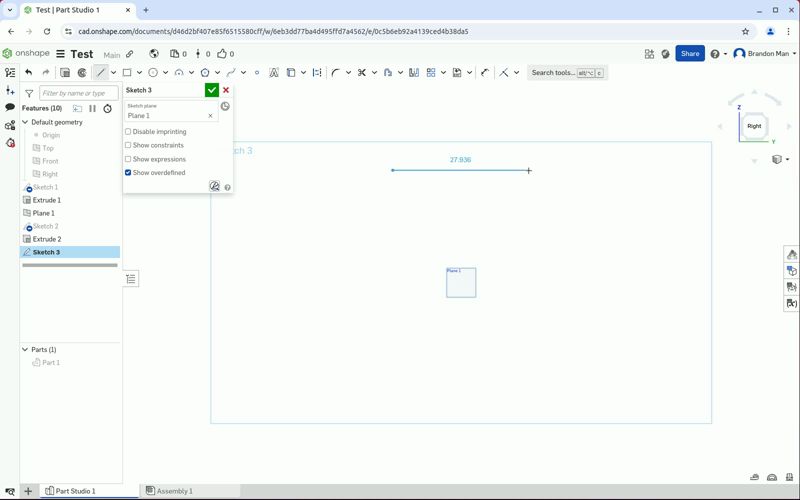
key(esc)
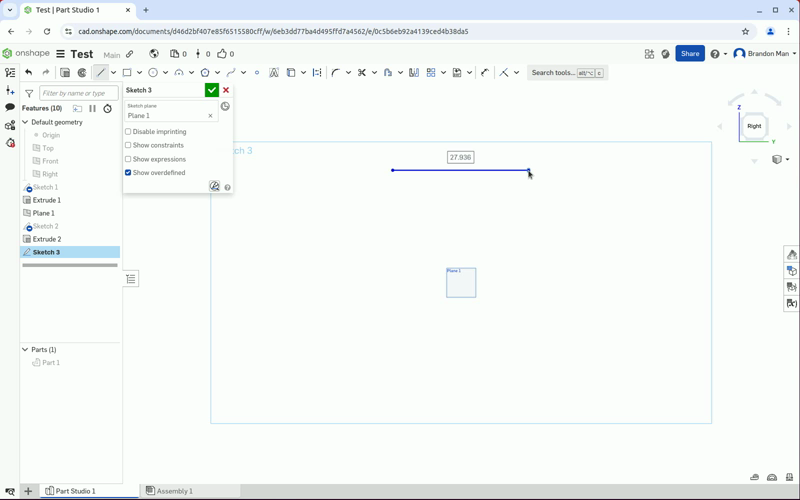
key(a)
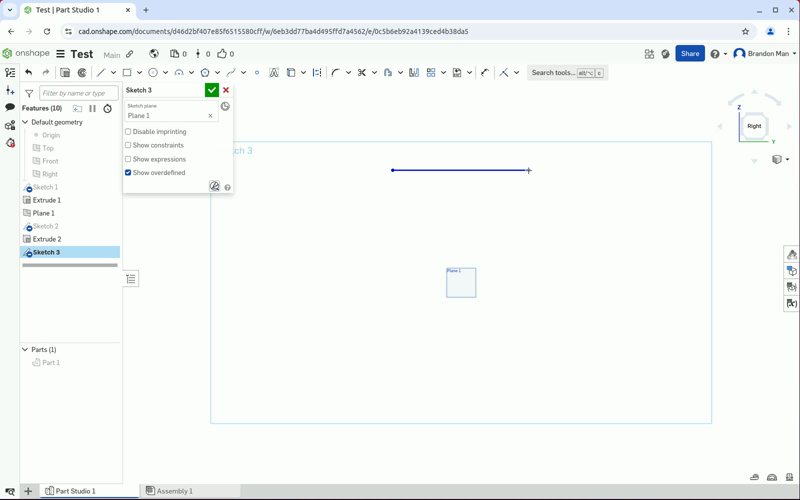
mouse_move(528, 170)
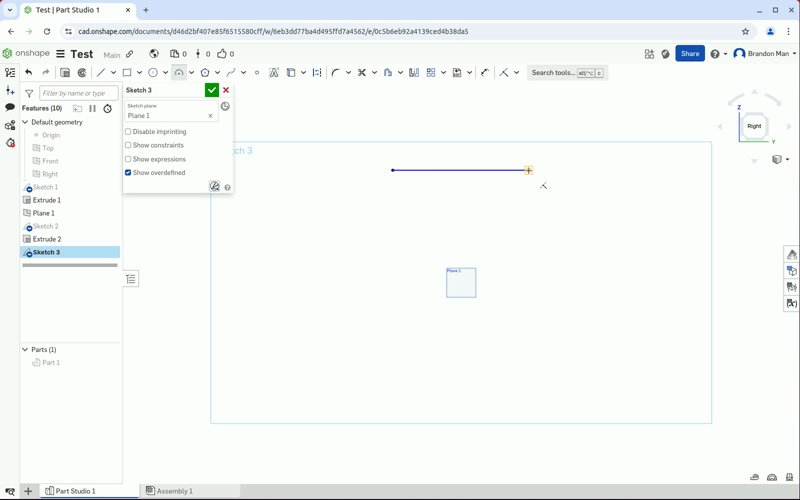
click(528, 170)
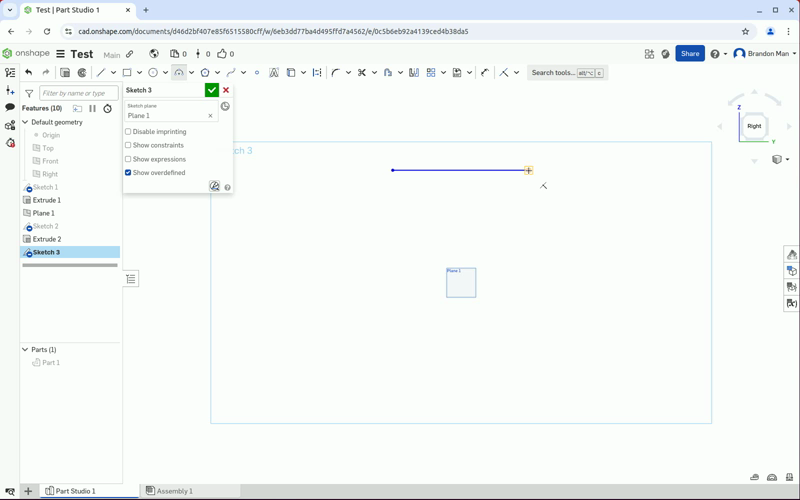
mouse_move(392, 170)
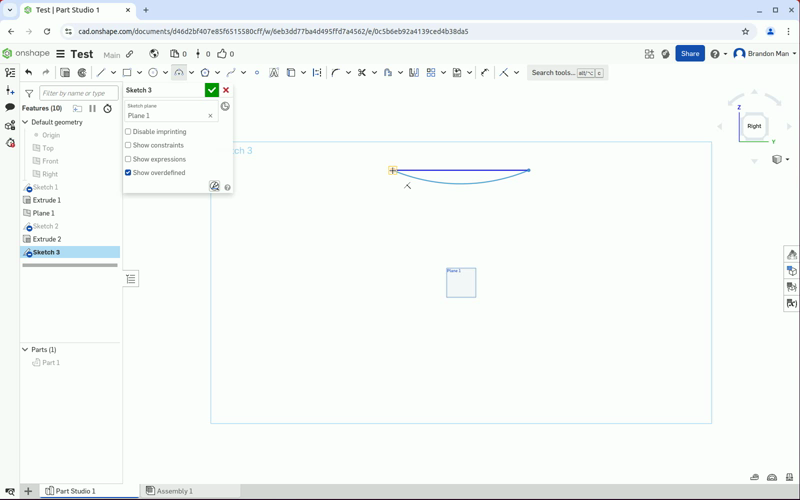
click(392, 170)
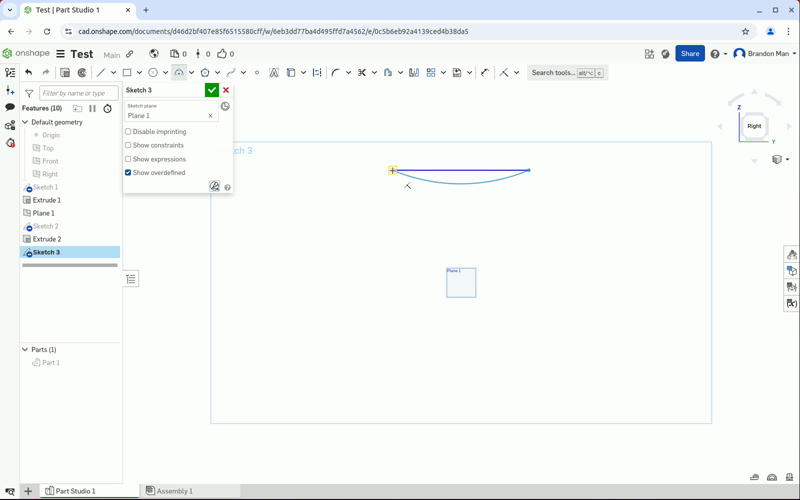
key_down(shift)
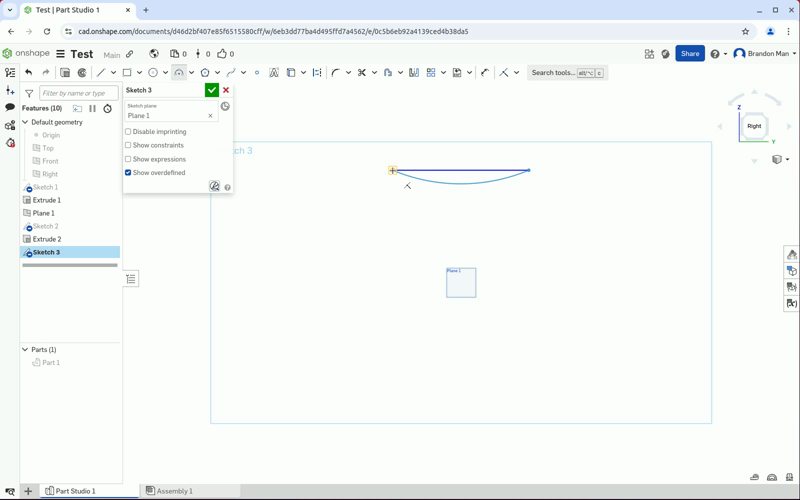
mouse_move(460, 114)
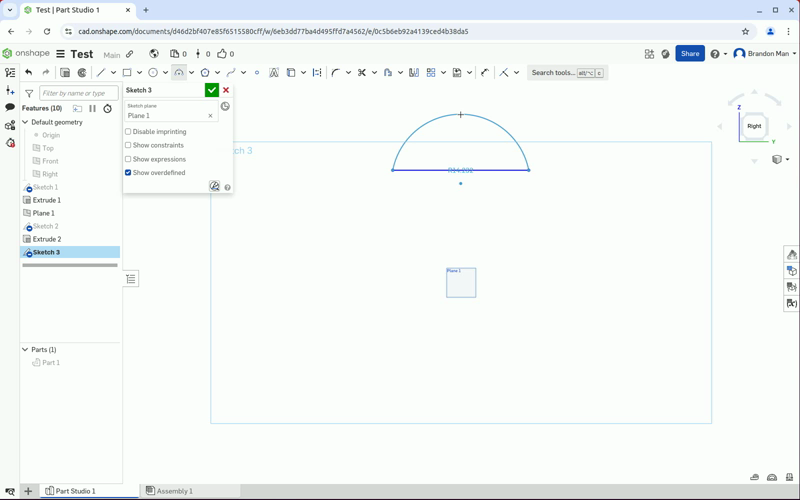
click(460, 114)
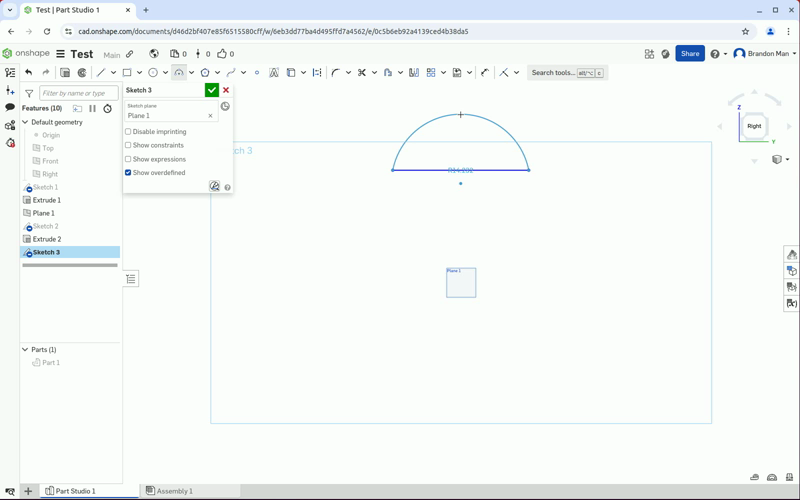
key_up(shift)
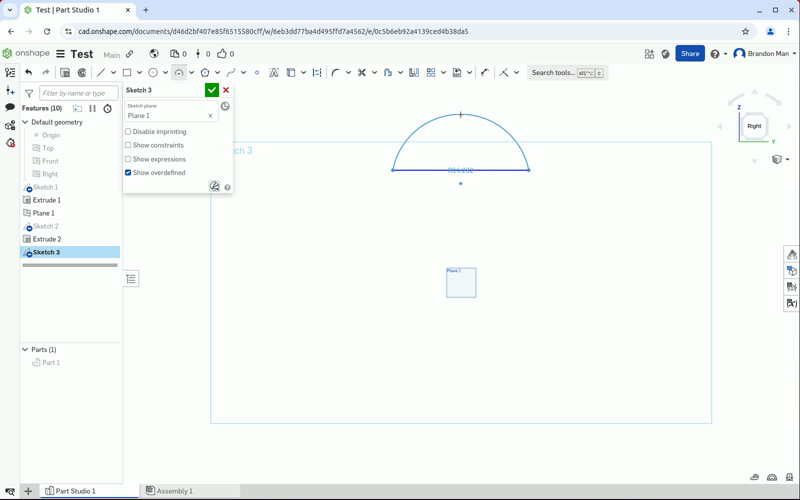
key(esc)
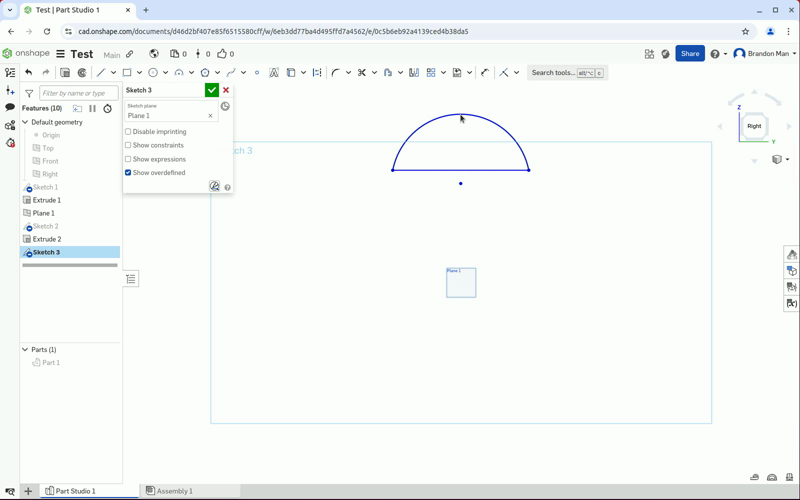
mouse_move(510, 154)
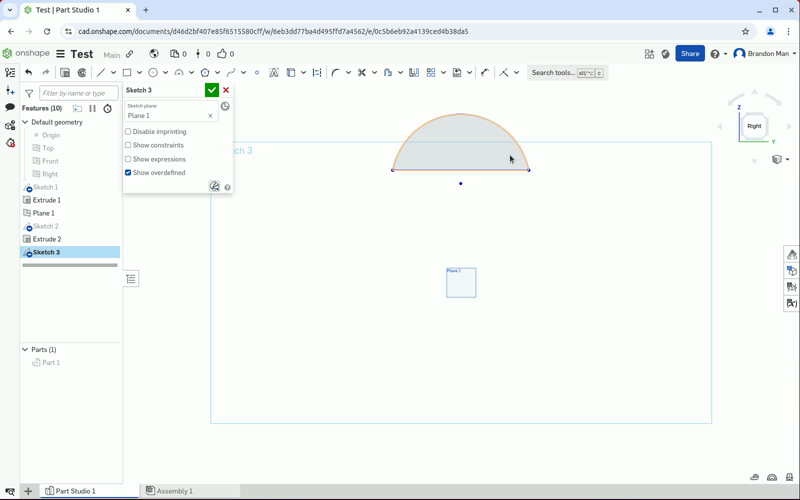
scroll(6)
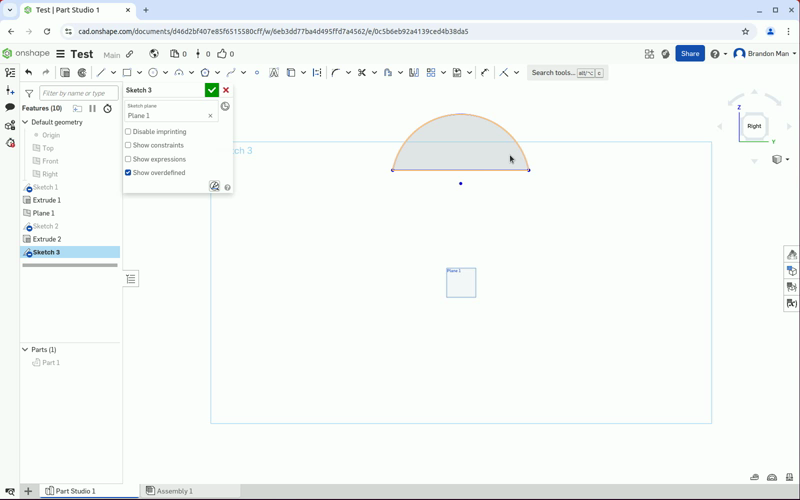
scroll(6)
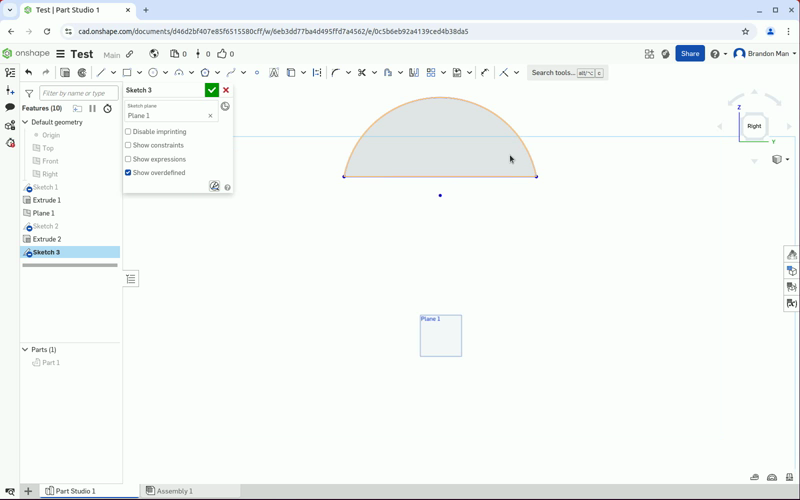
scroll(6)
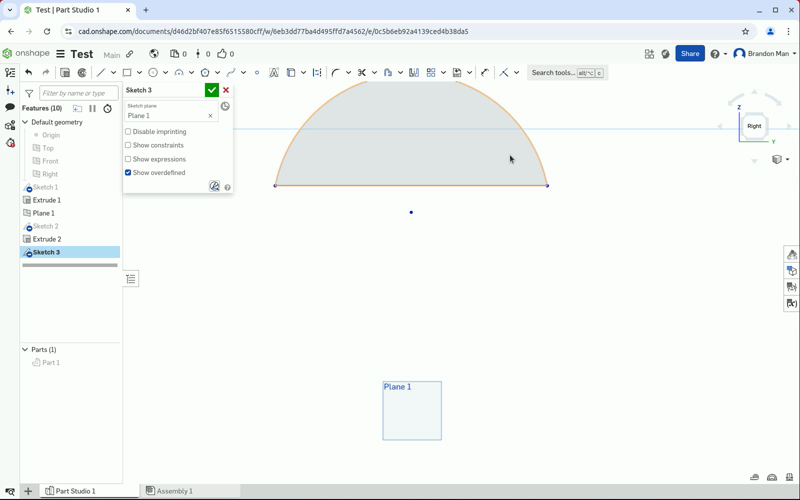
scroll(6)
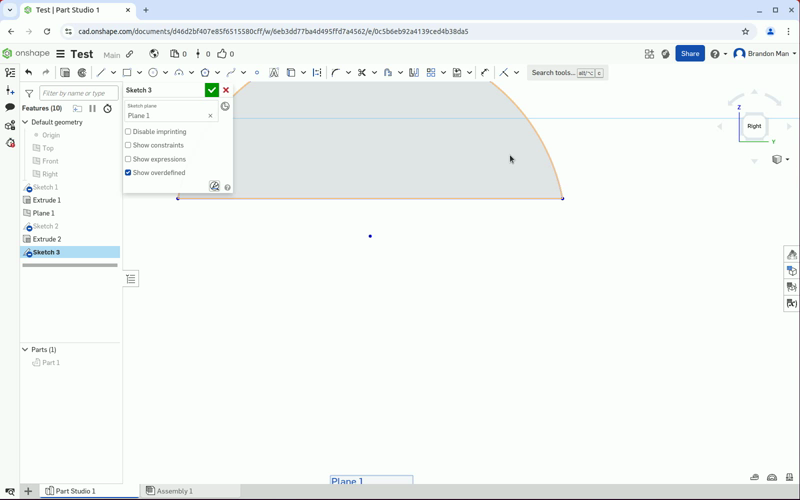
scroll(6)
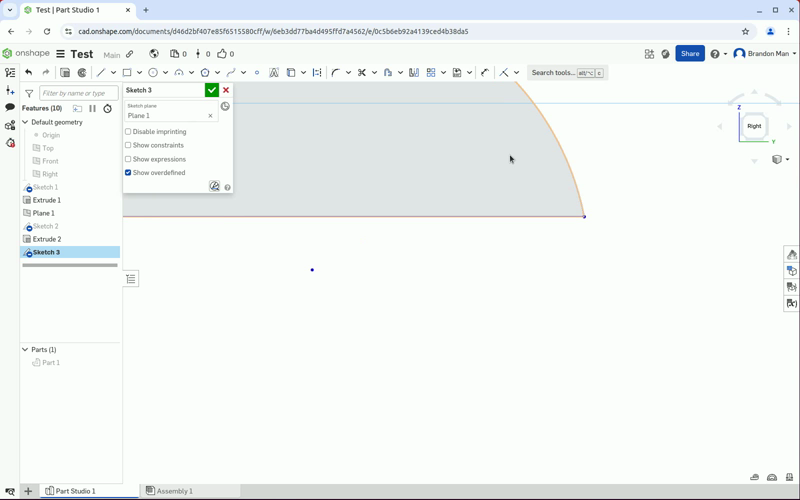
scroll(6)
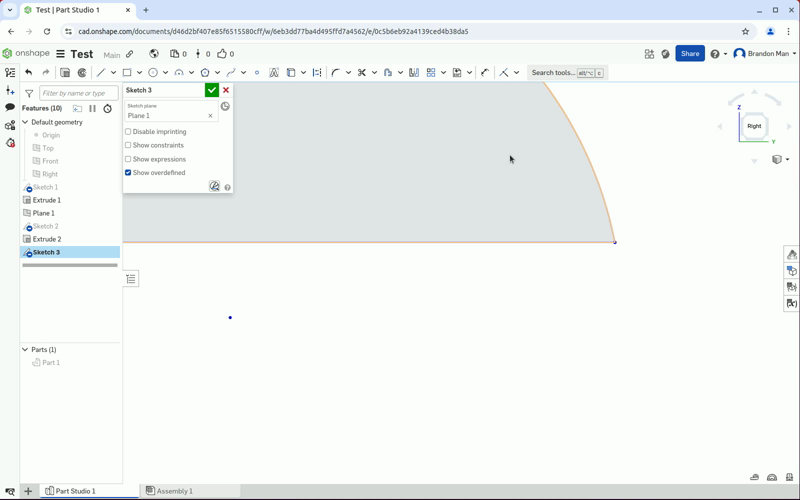
scroll(6)
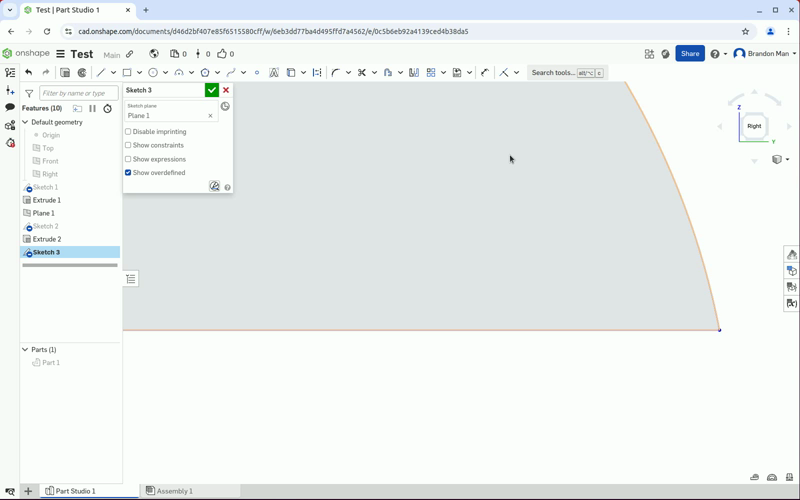
click(510, 154)
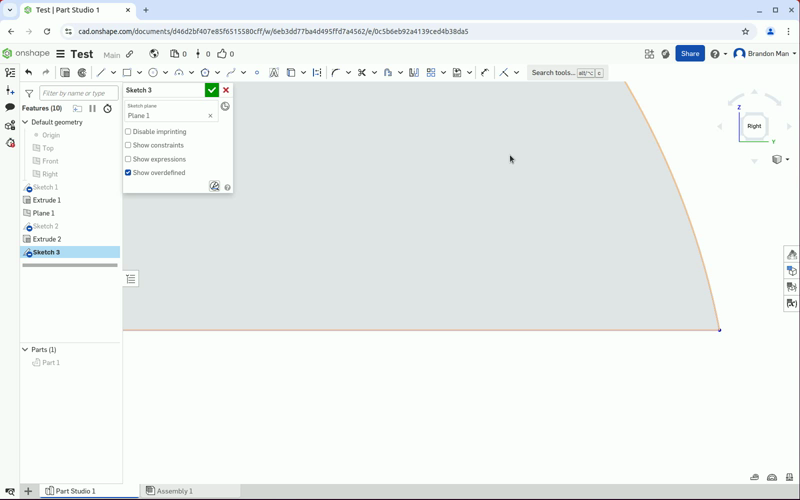
scroll(-6)
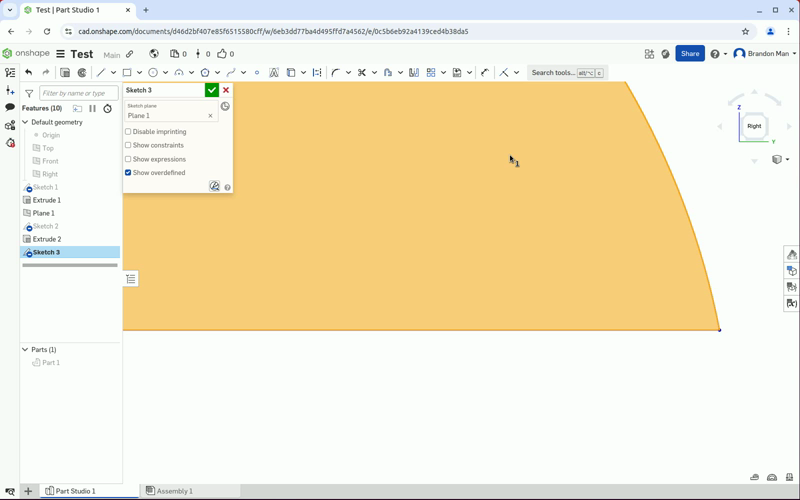
scroll(-6)
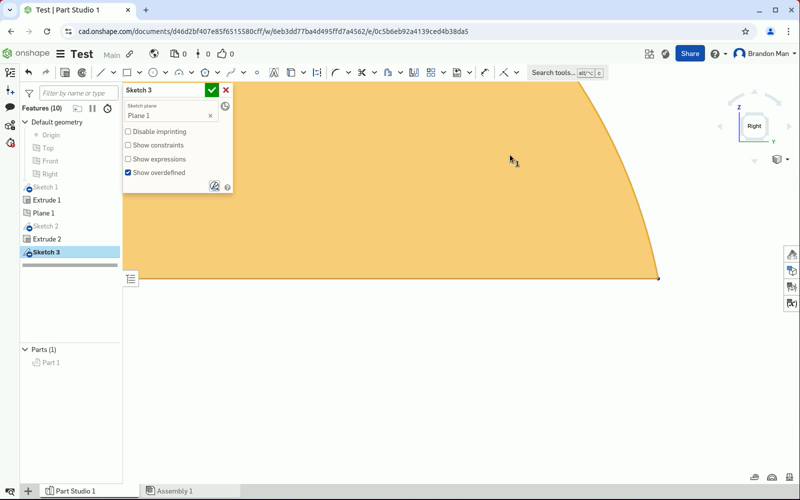
scroll(-6)
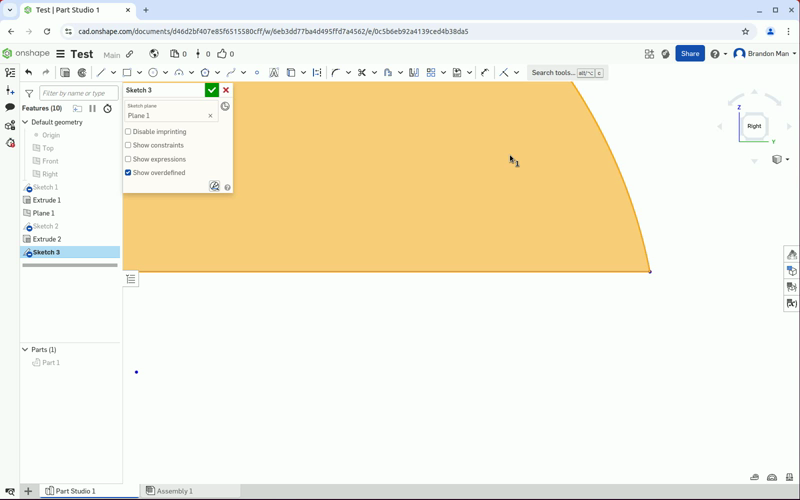
scroll(-6)
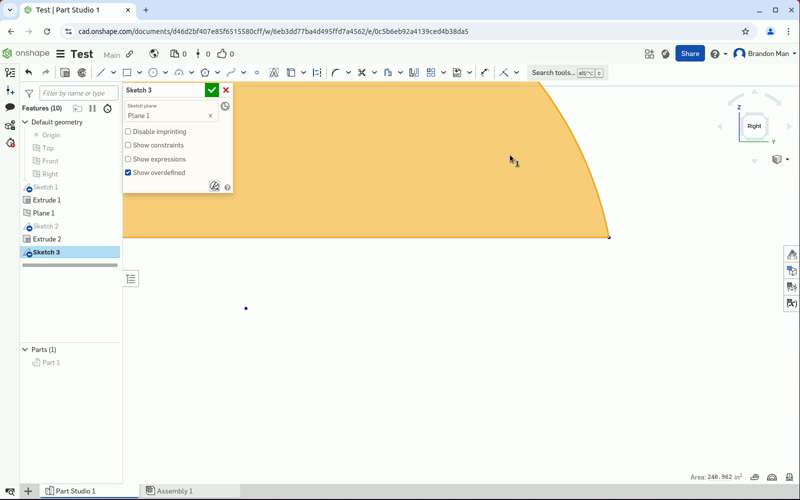
scroll(-6)
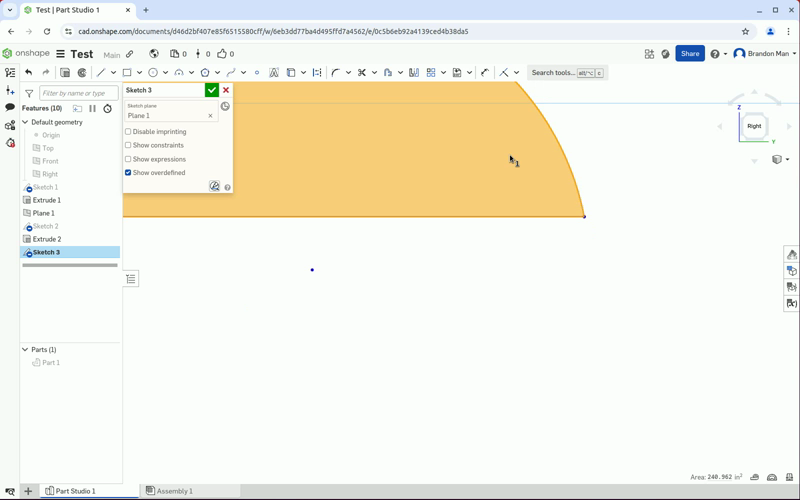
scroll(-6)
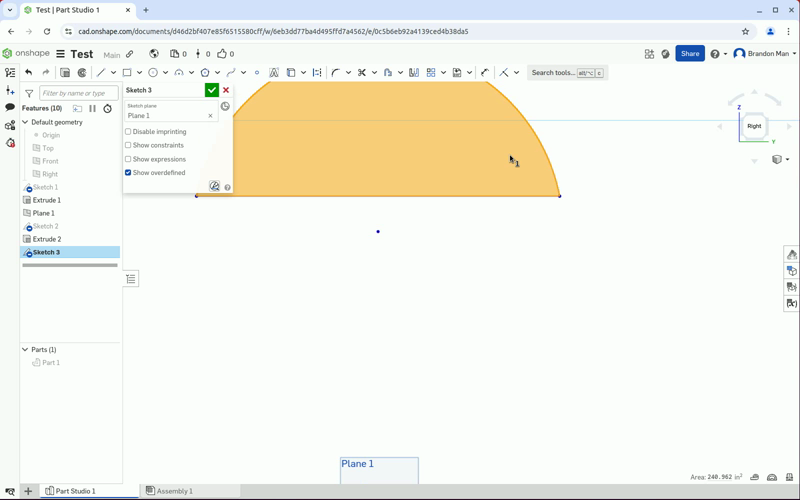
scroll(-6)
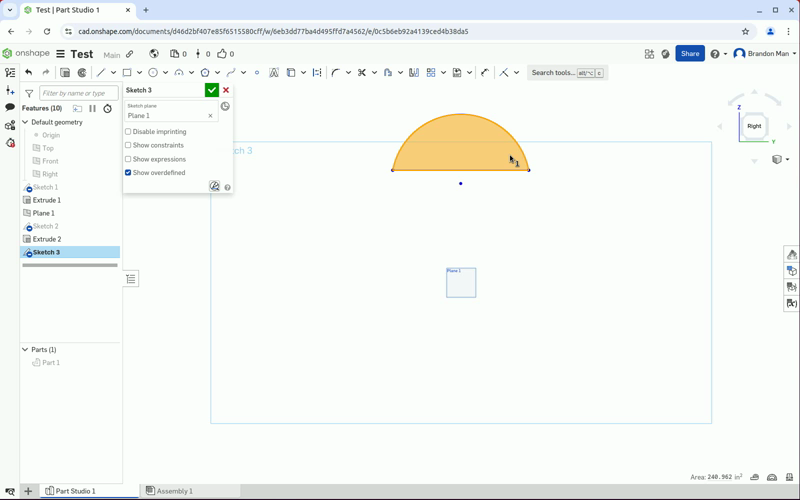
mouse_move(73, 352)
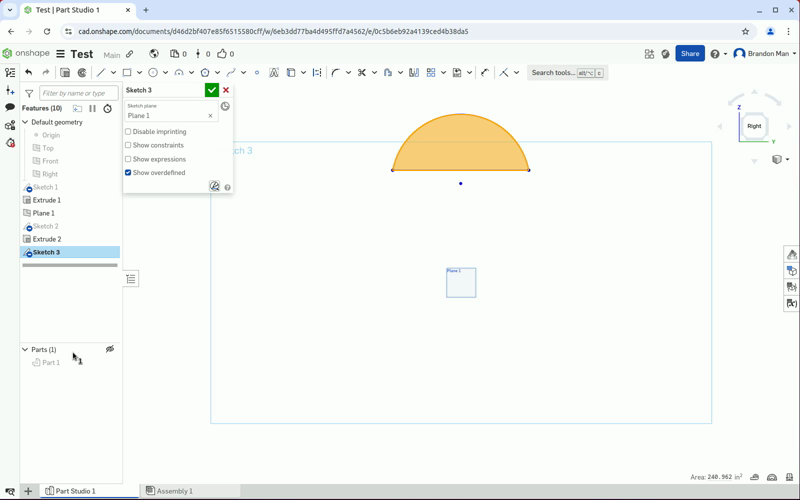
key(shift+y)
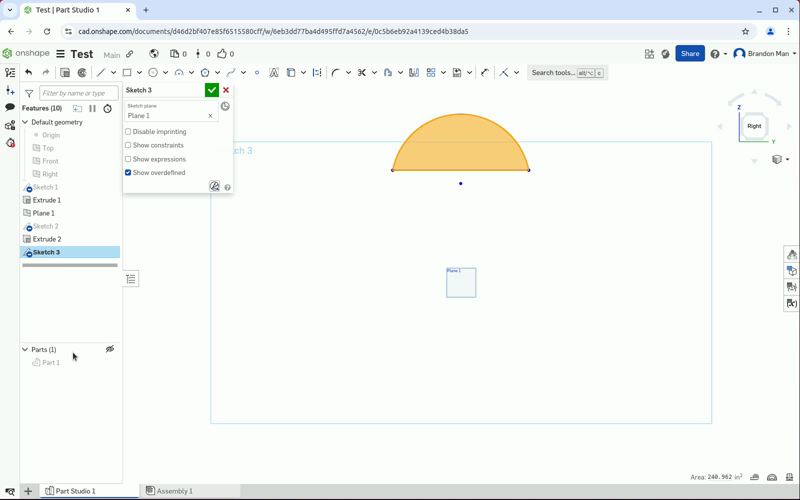
key(shift+e)
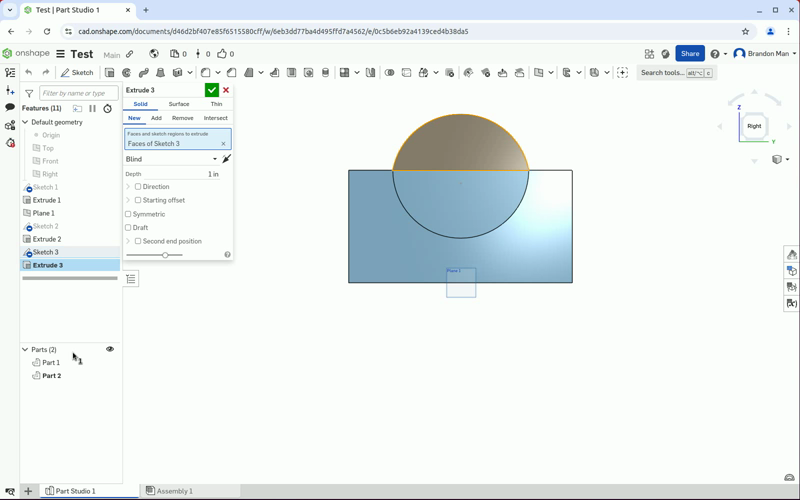
mouse_move(143, 106)
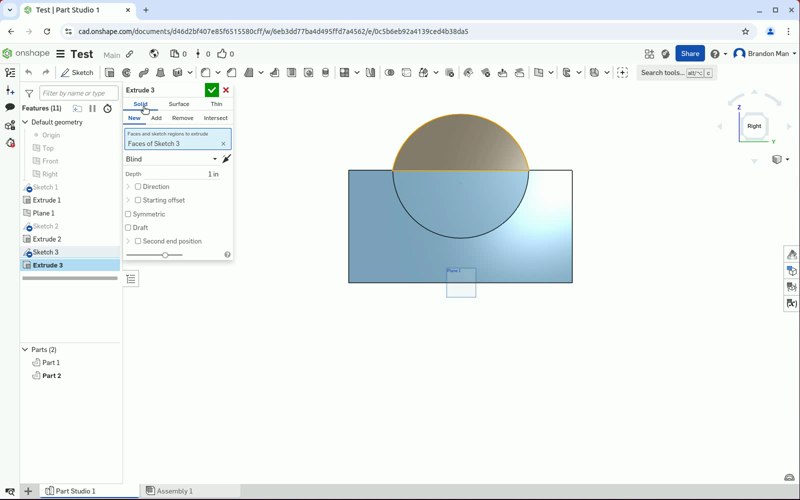
click(143, 106)
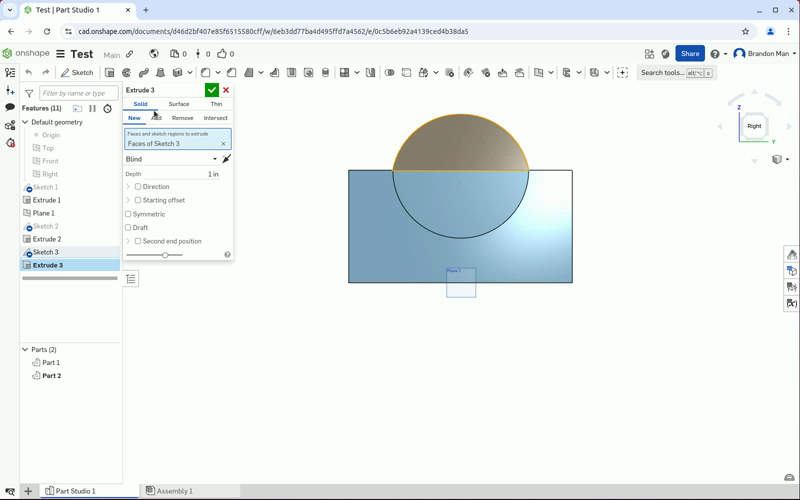
mouse_move(186, 120)
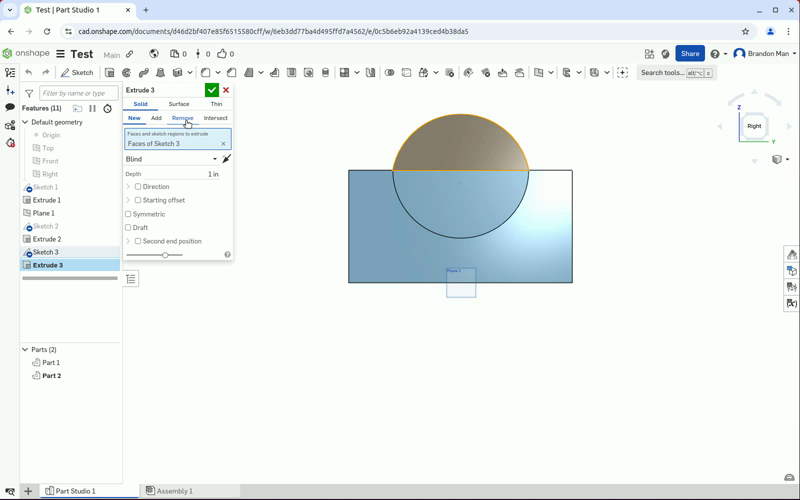
click(186, 120)
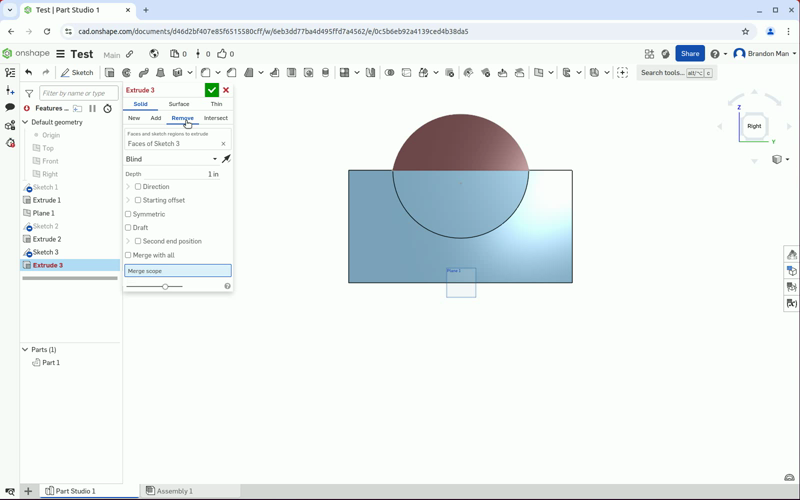
key(tab, 4)
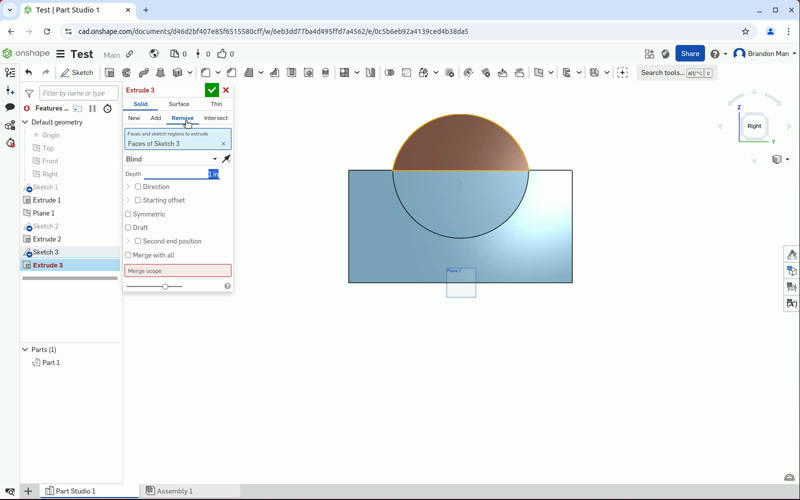
text(30.811)
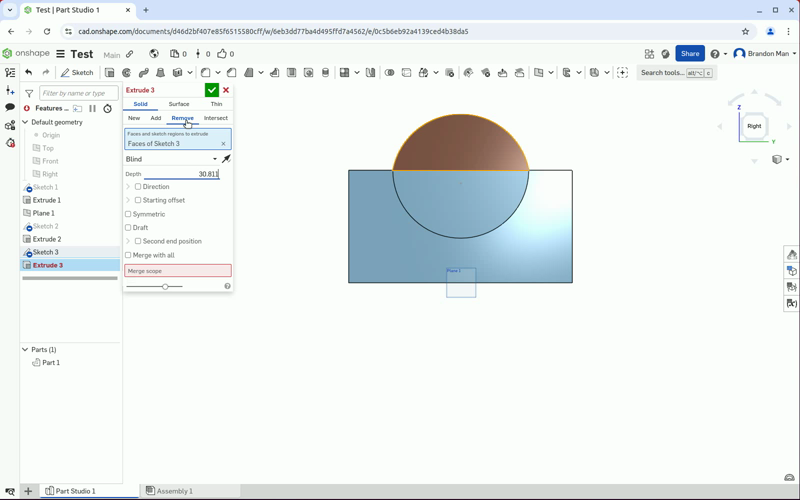
key(tab, 6)
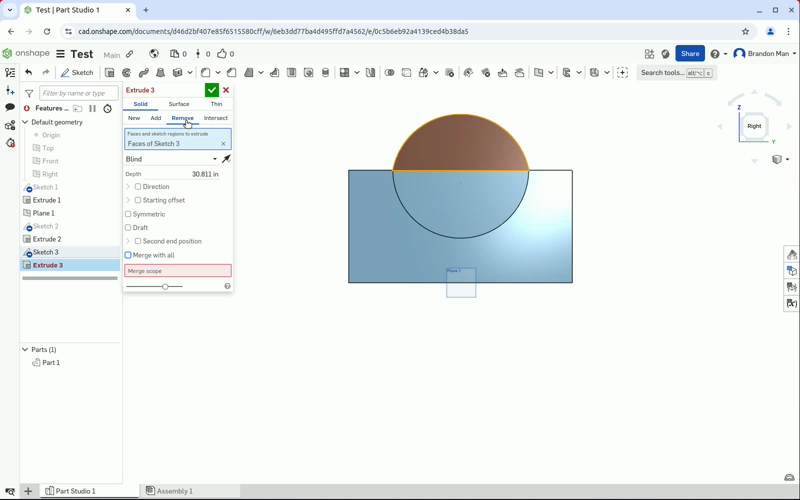
key(space)
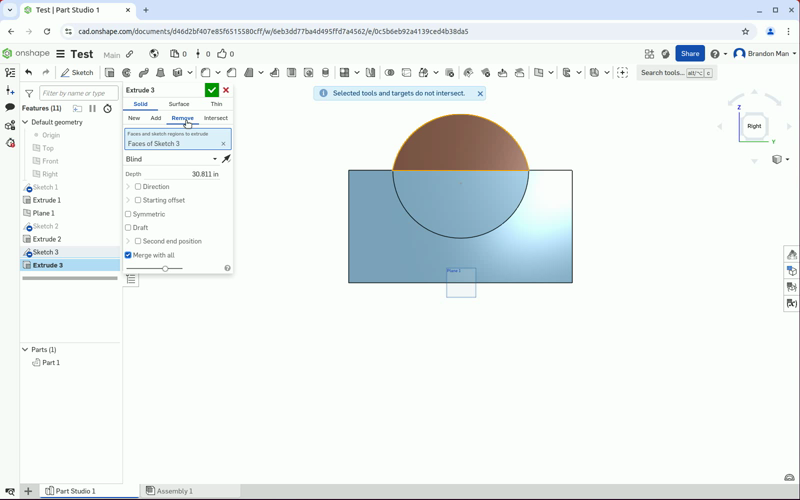
key(enter)
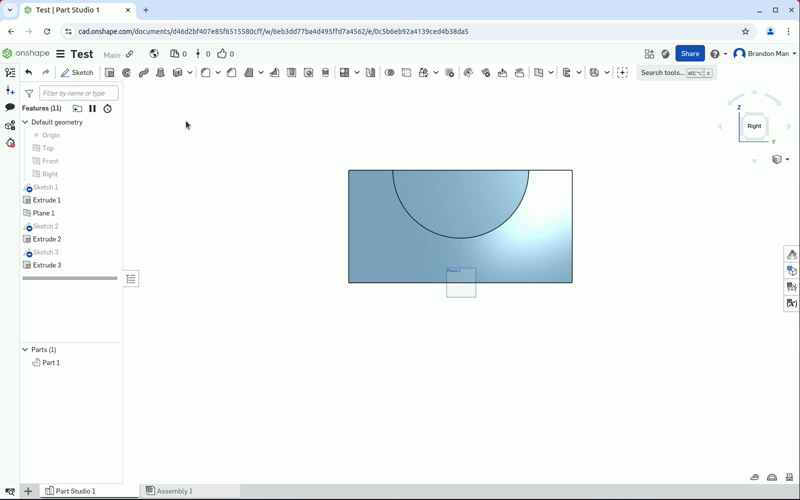
key(shift+h)
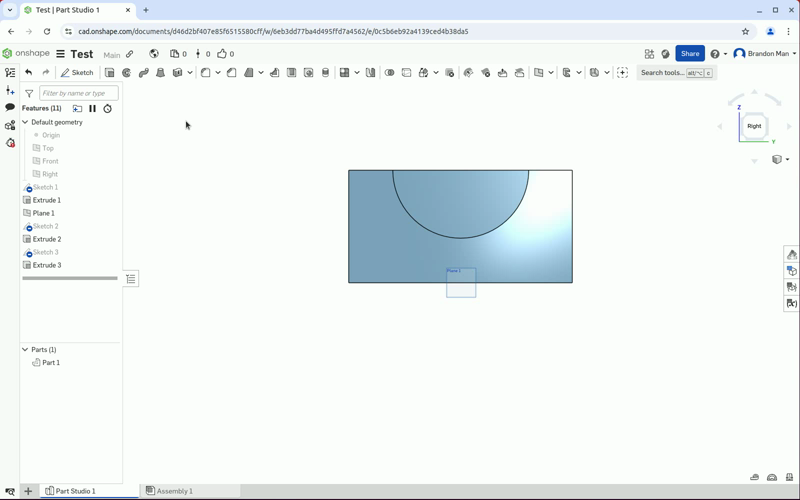
key(shift+h)
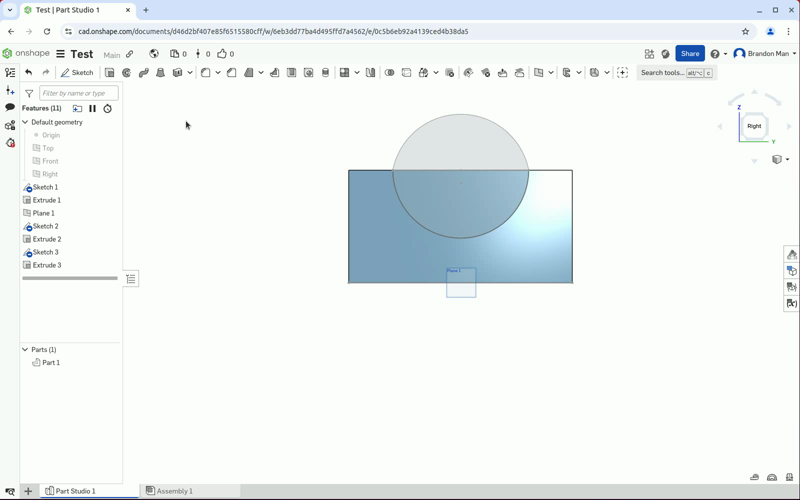
key(shift+7)
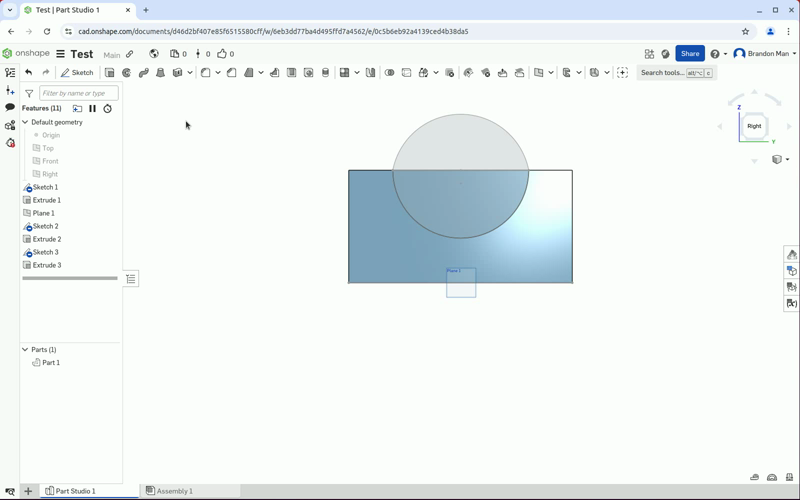
key(right, 2)
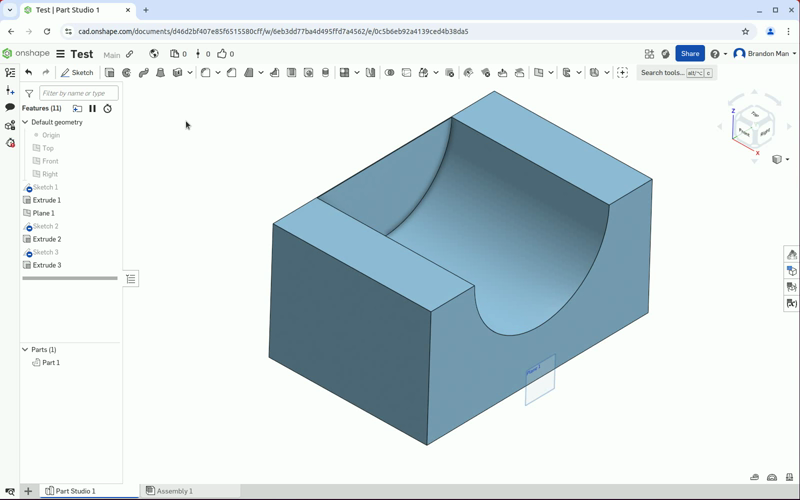
key(down, 2)
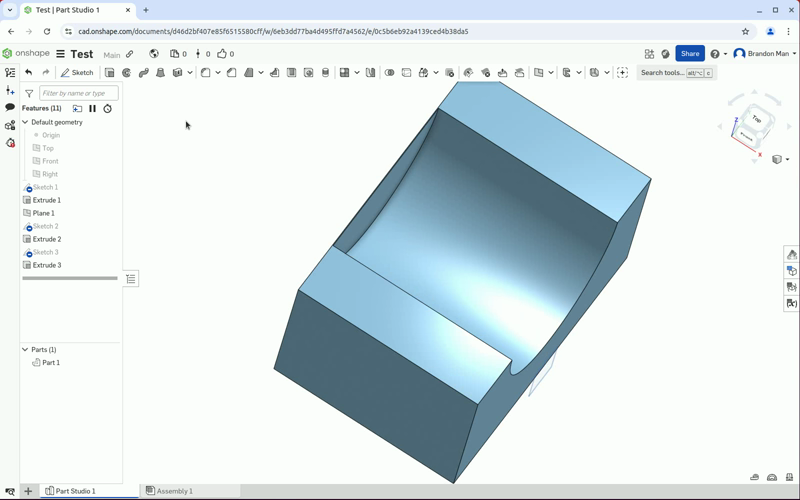
key(up, 2)
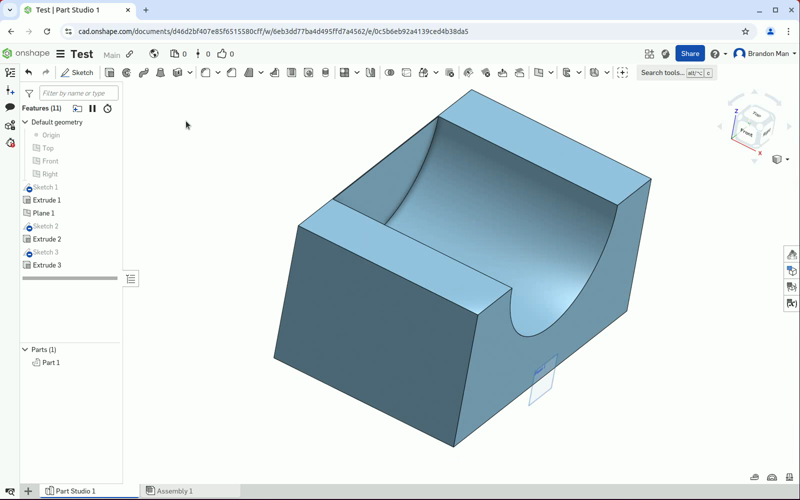
key(left, 2)
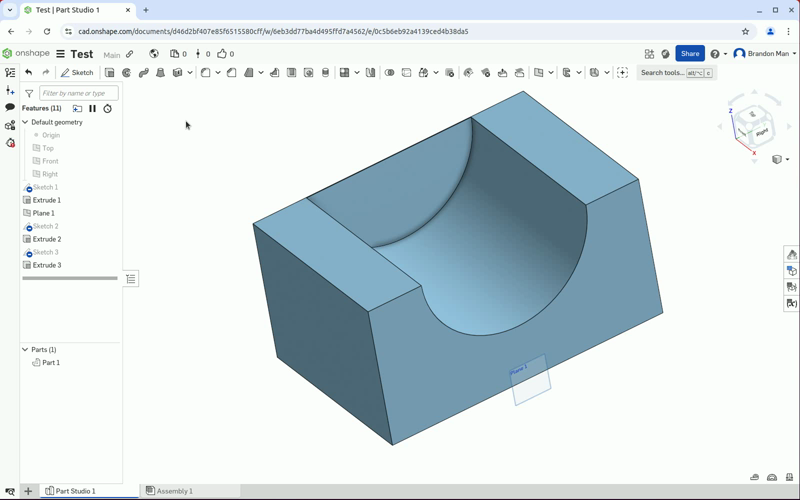
mouse_move(73, 189)
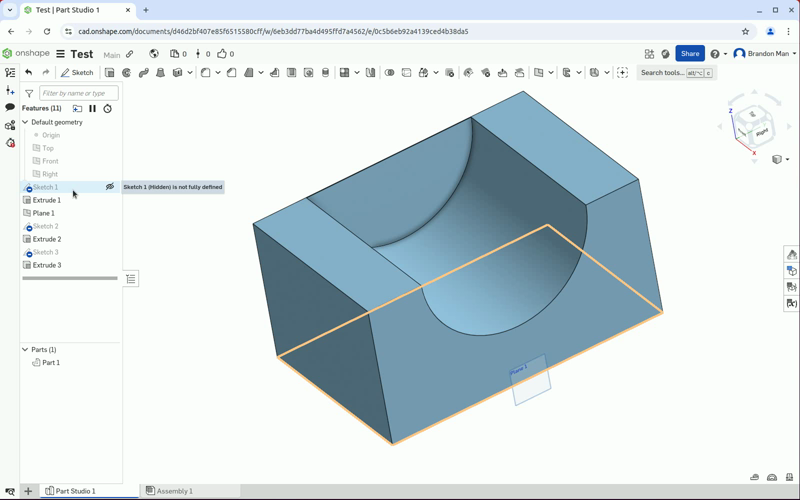
click(73, 189)